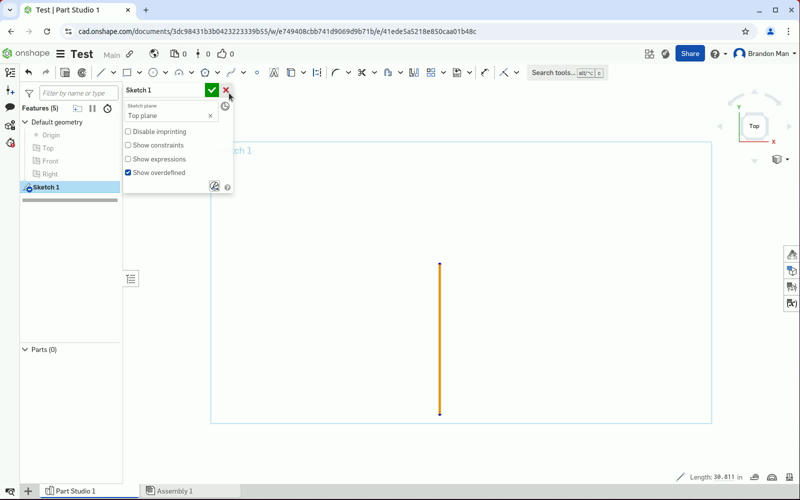
key(shift+h)
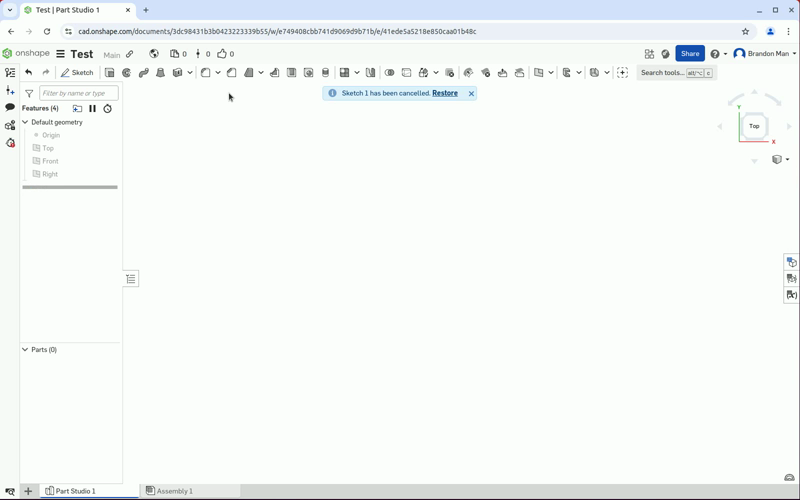
mouse_move(73, 352)
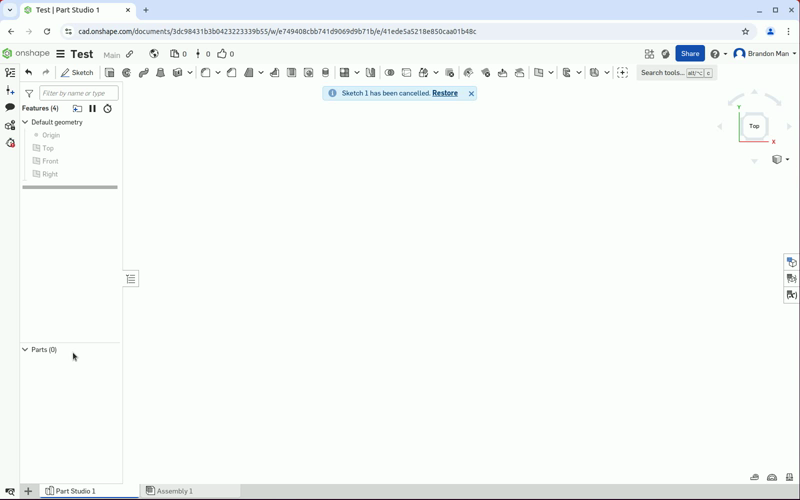
key(y)
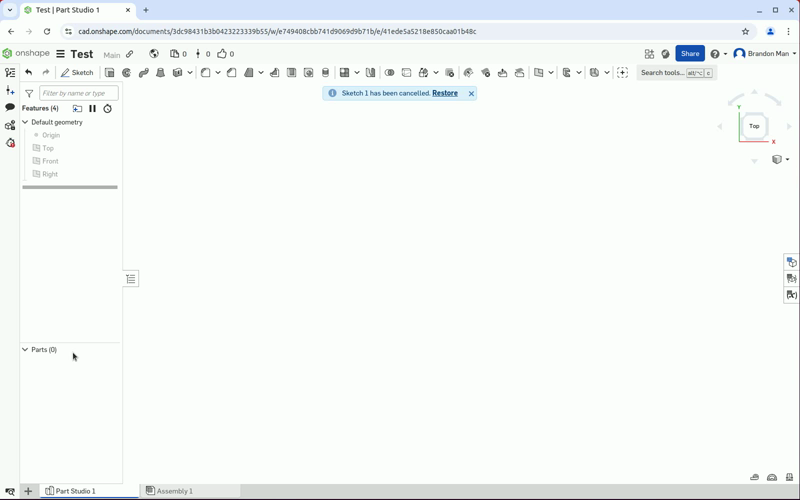
key(shift+p)
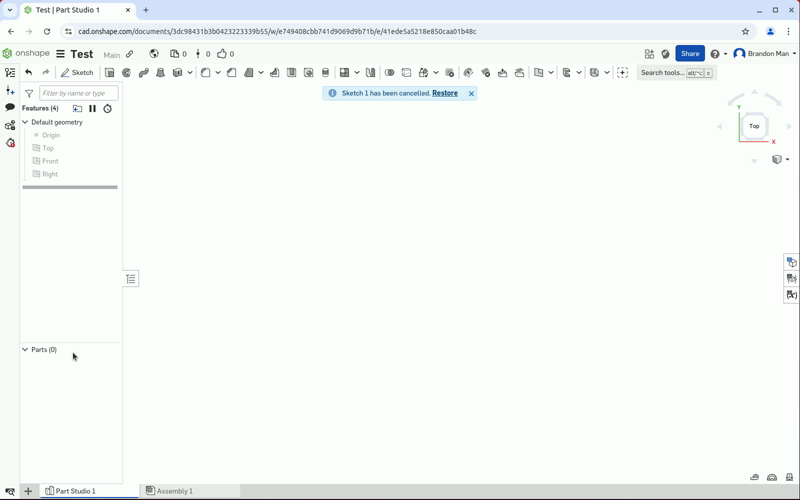
key(space)
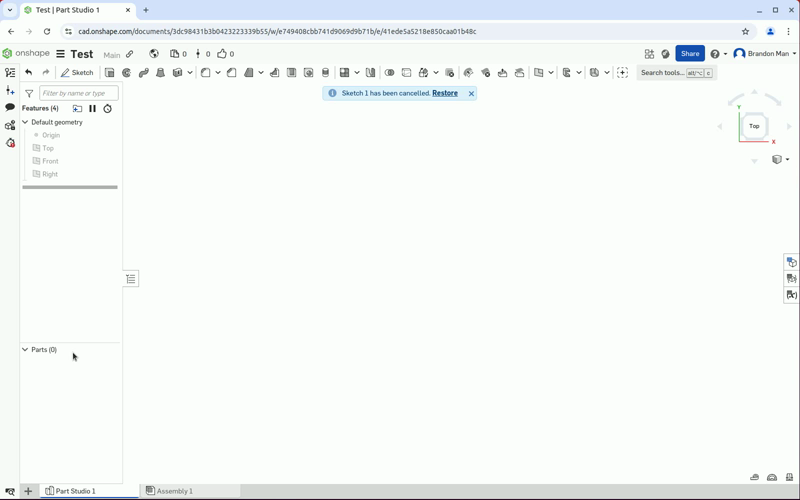
key_down(shift)
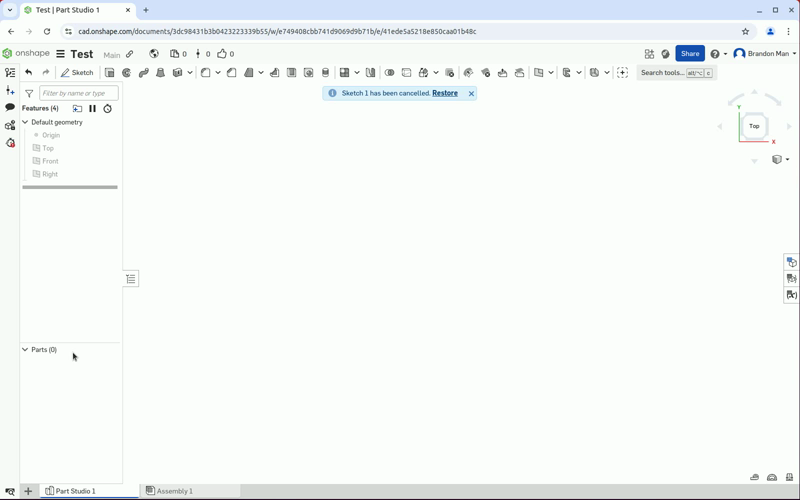
key(up)
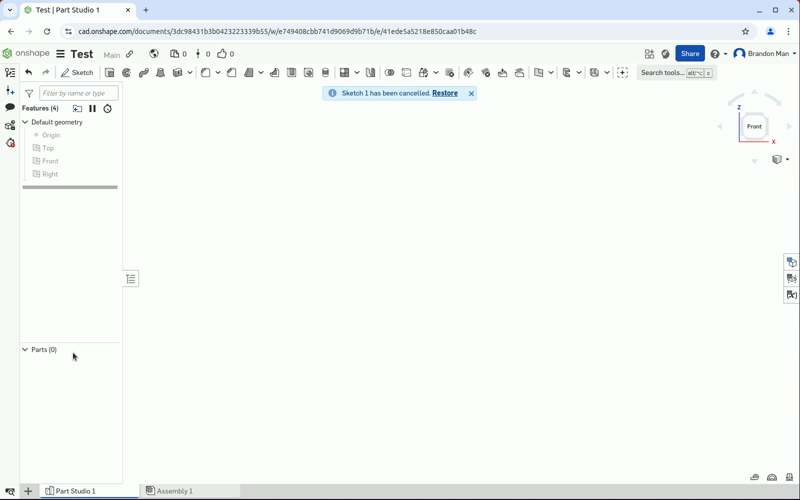
key_up(shift)
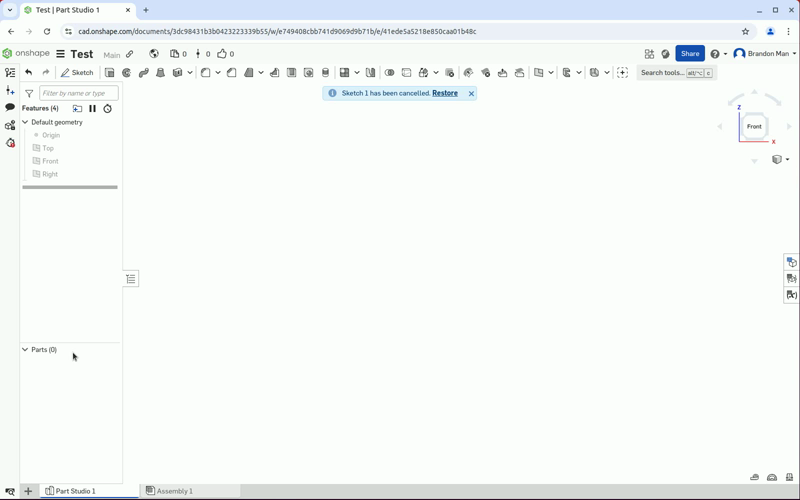
mouse_move(73, 352)
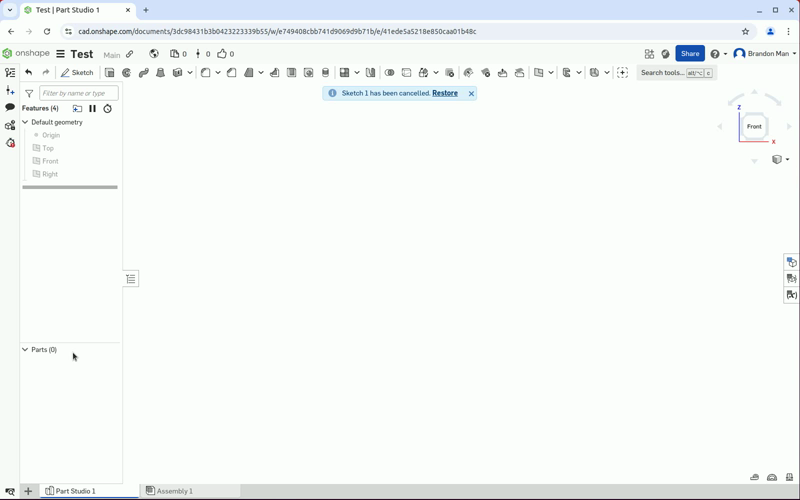
key(shift+y)
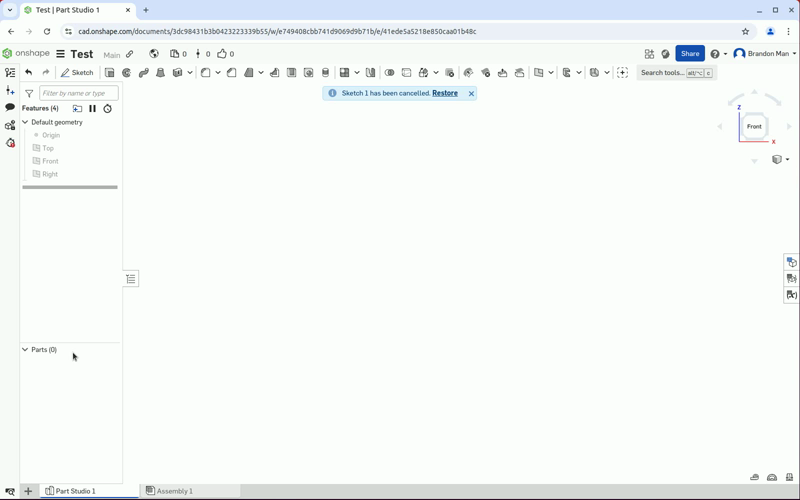
key(shift+s)
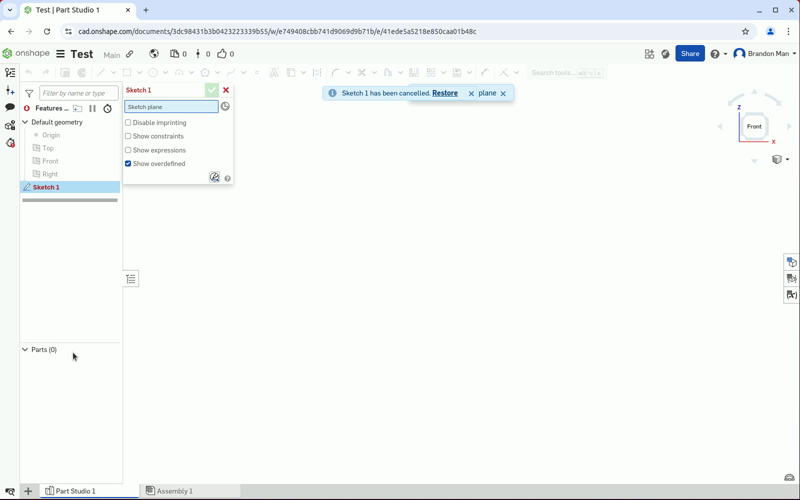
mouse_move(73, 163)
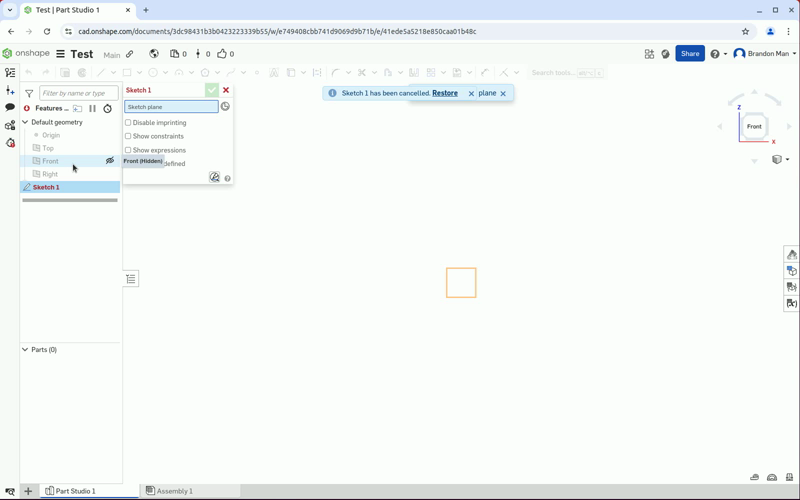
click(73, 163)
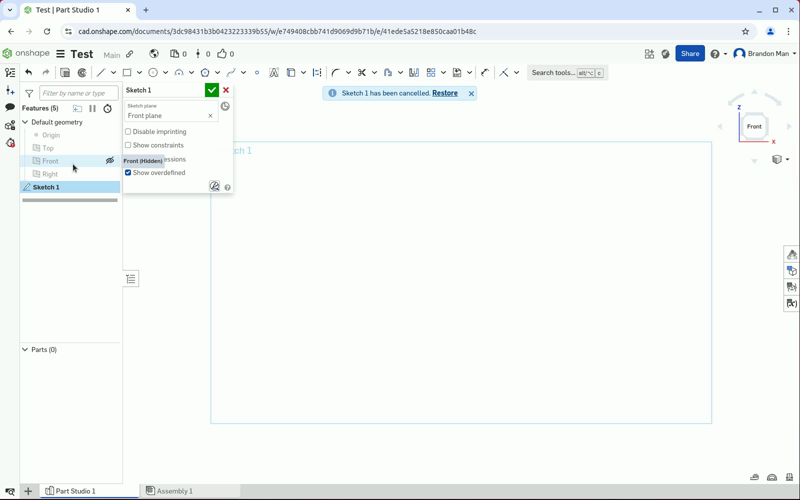
mouse_move(73, 352)
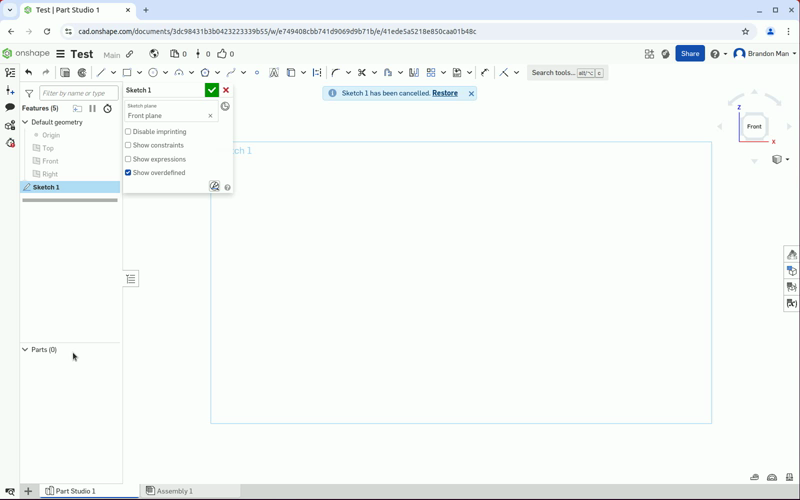
key(y)
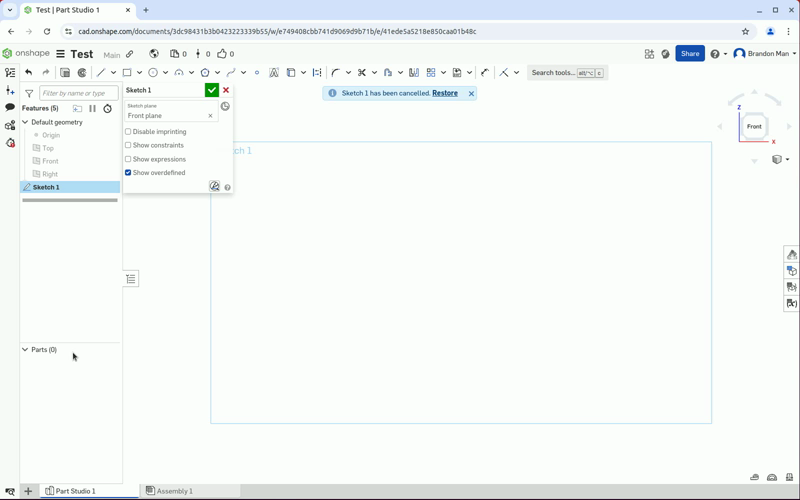
key(l)
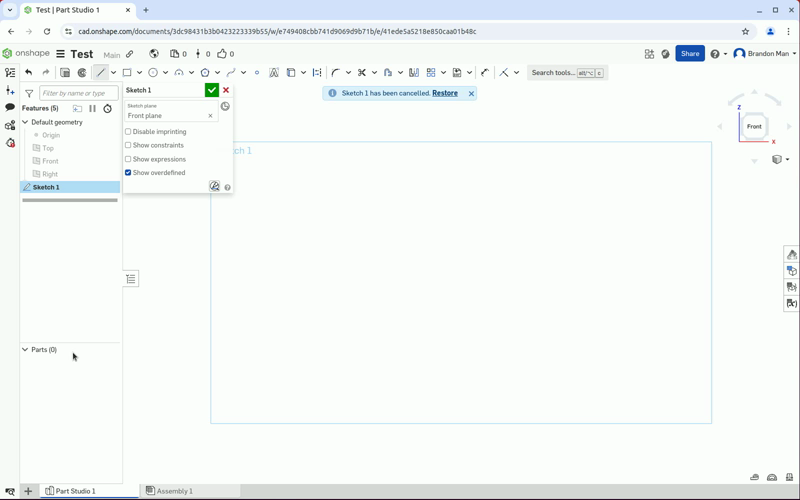
key_down(shift)
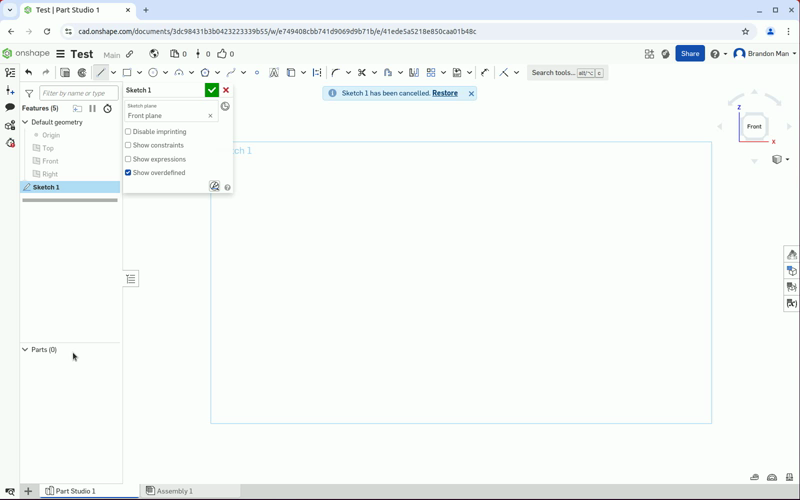
mouse_move(389, 215)
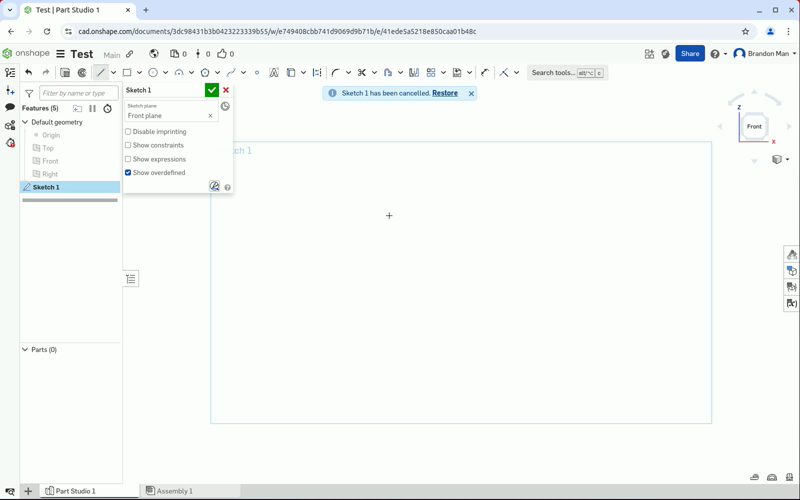
click(389, 215)
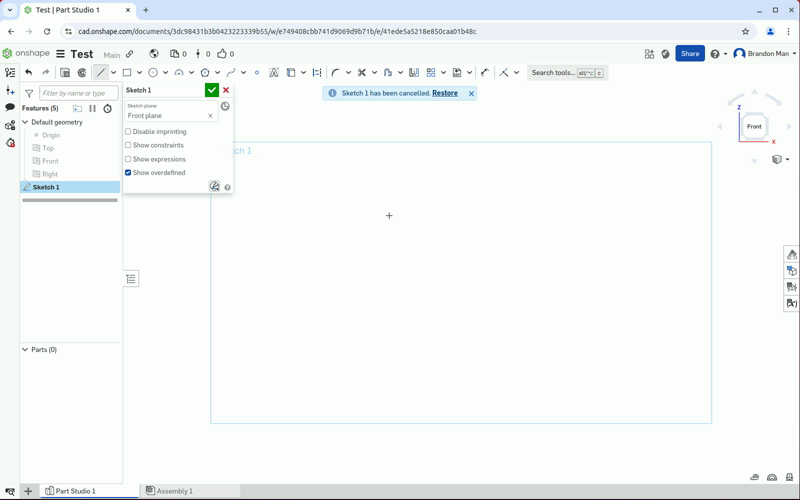
key_up(shift)
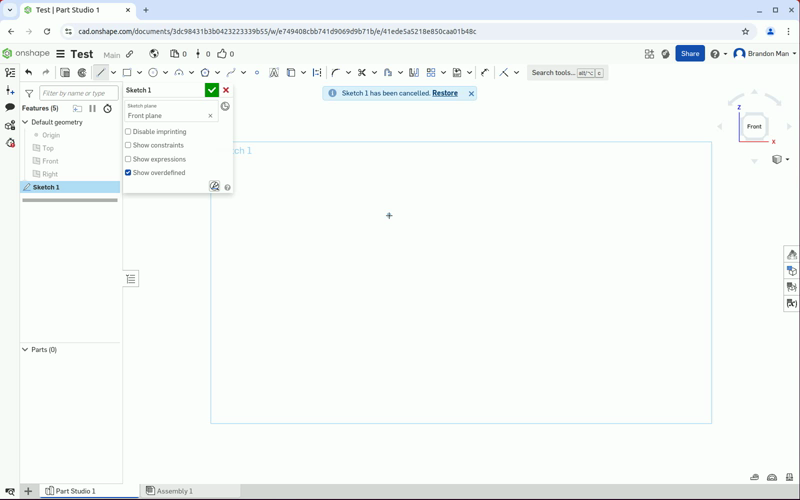
key_down(shift)
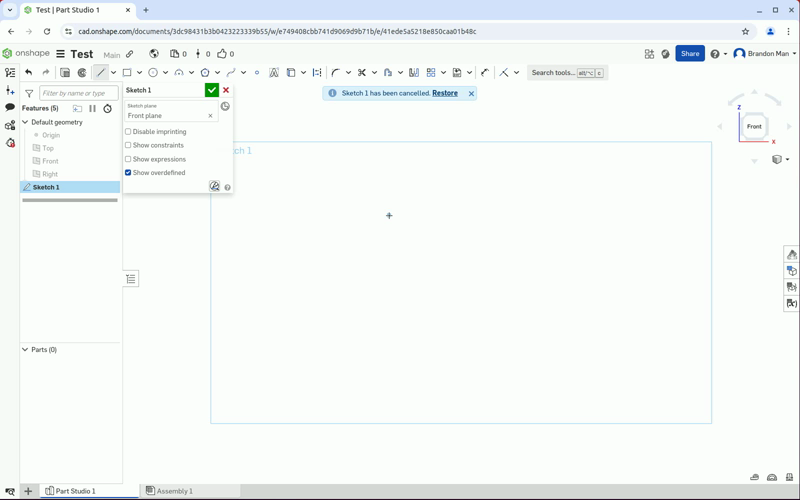
mouse_move(419, 215)
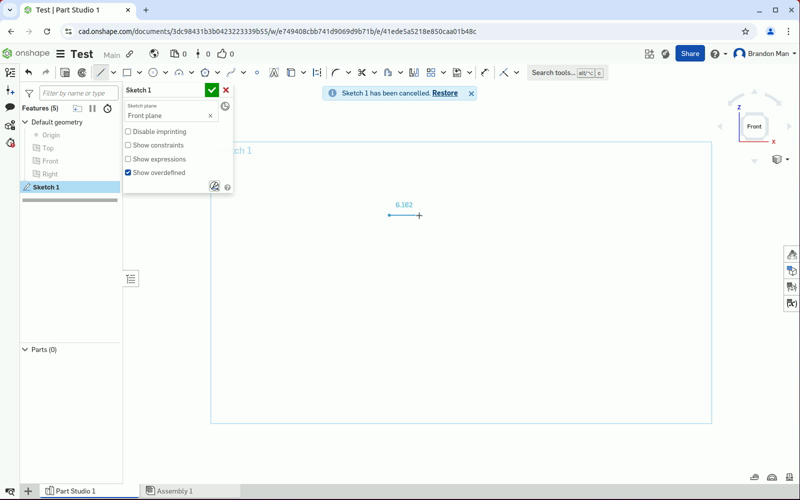
mouse_move(429, 215)
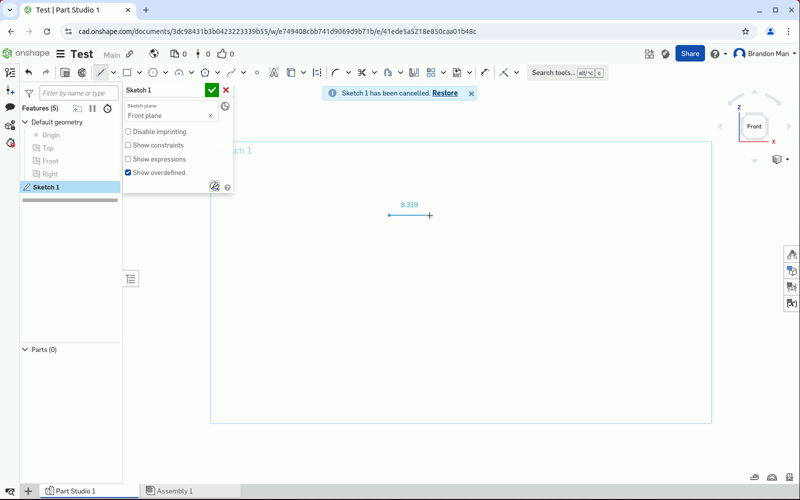
click(429, 215)
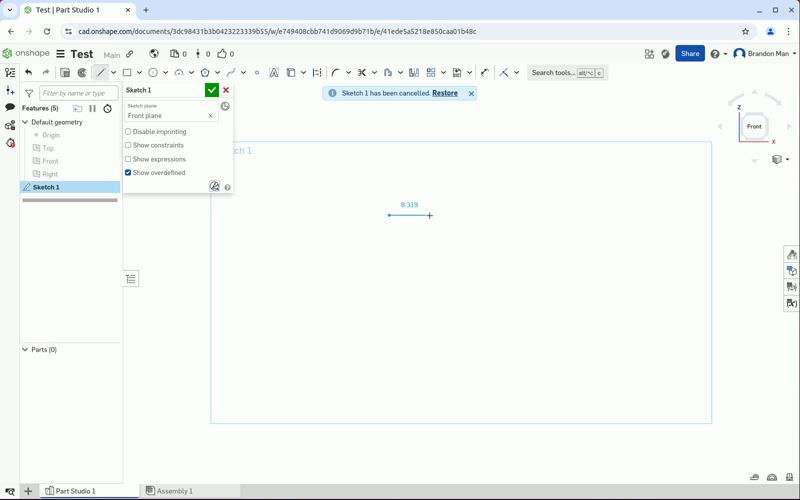
key_up(shift)
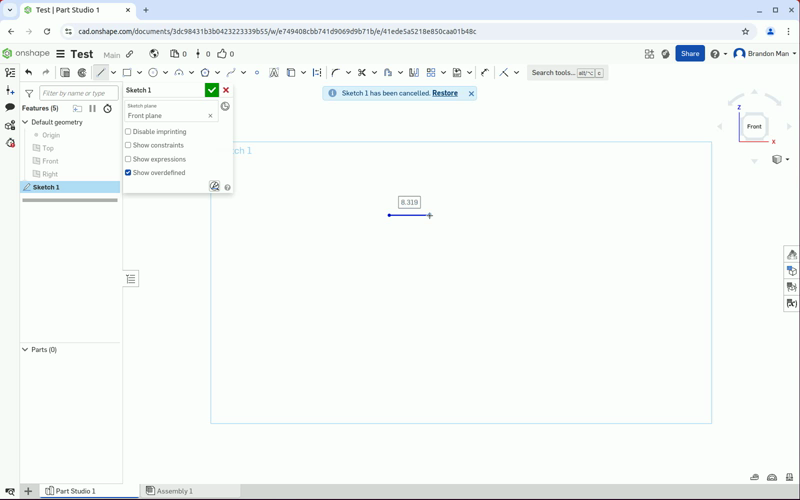
key_down(shift)
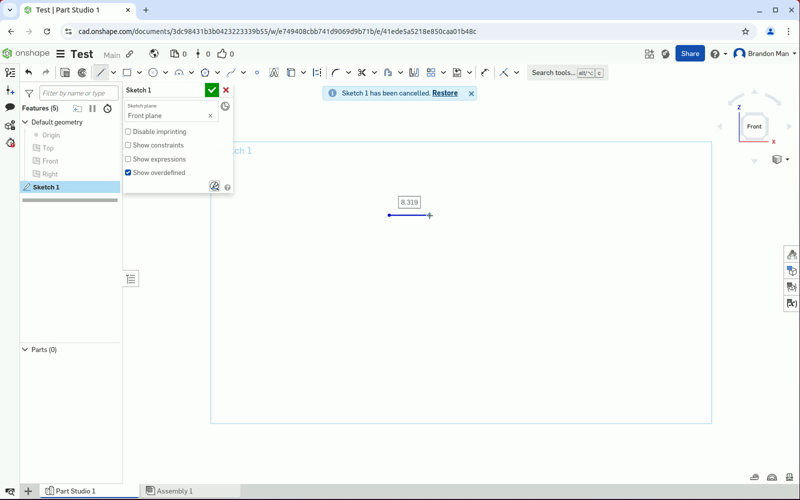
mouse_move(459, 215)
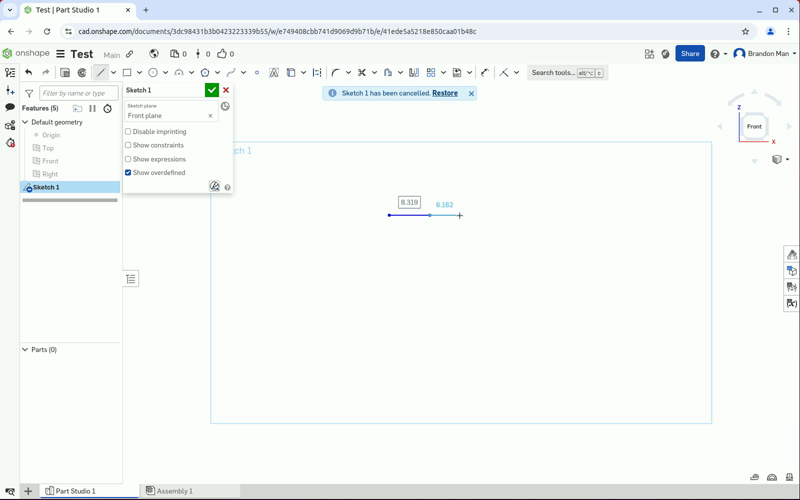
mouse_move(429, 169)
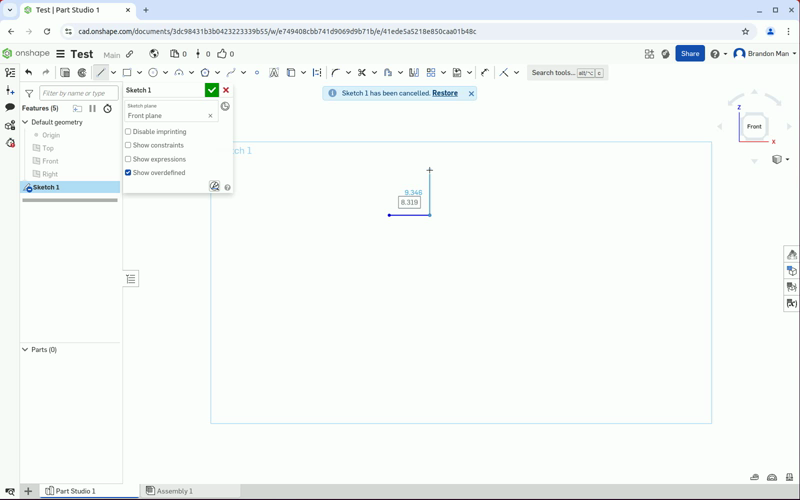
click(429, 169)
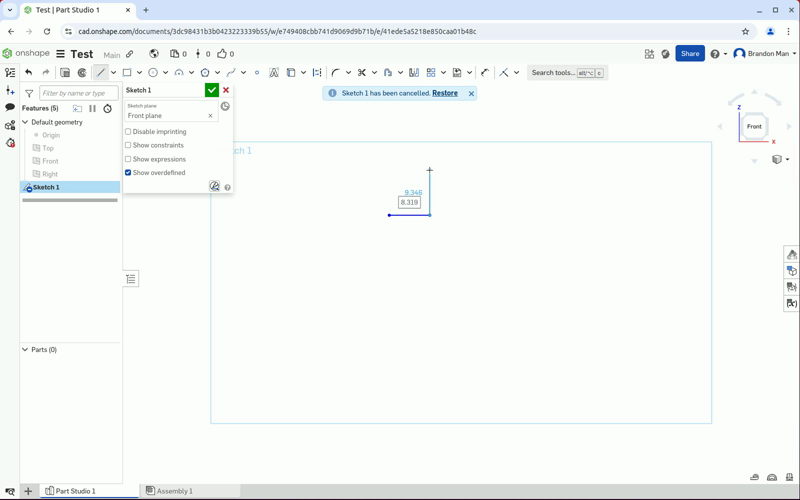
key_up(shift)
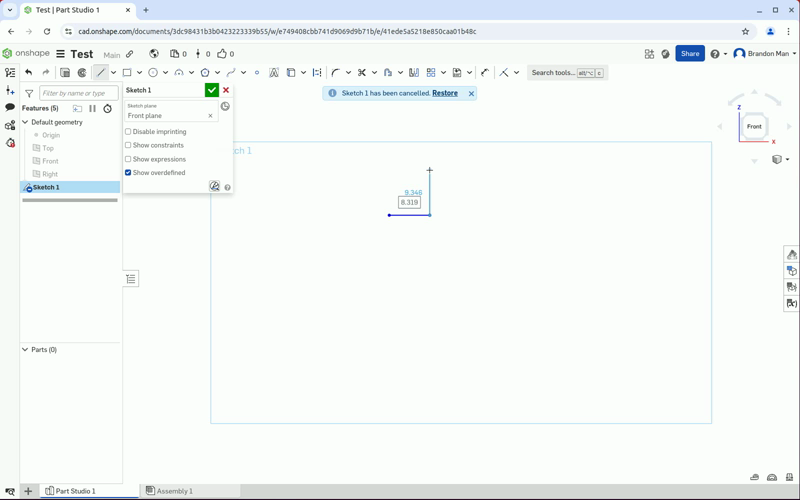
key_down(shift)
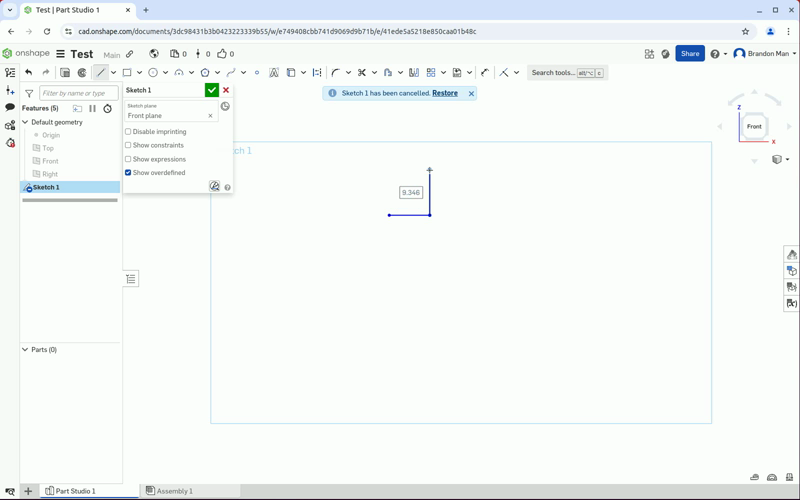
mouse_move(459, 169)
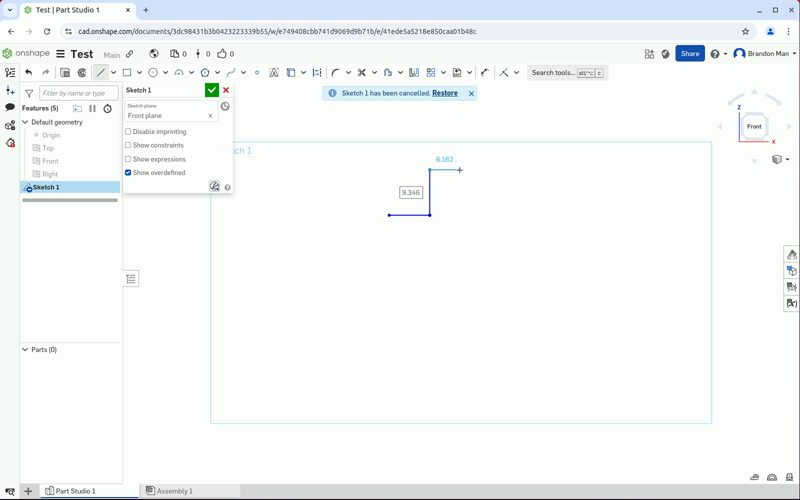
mouse_move(389, 169)
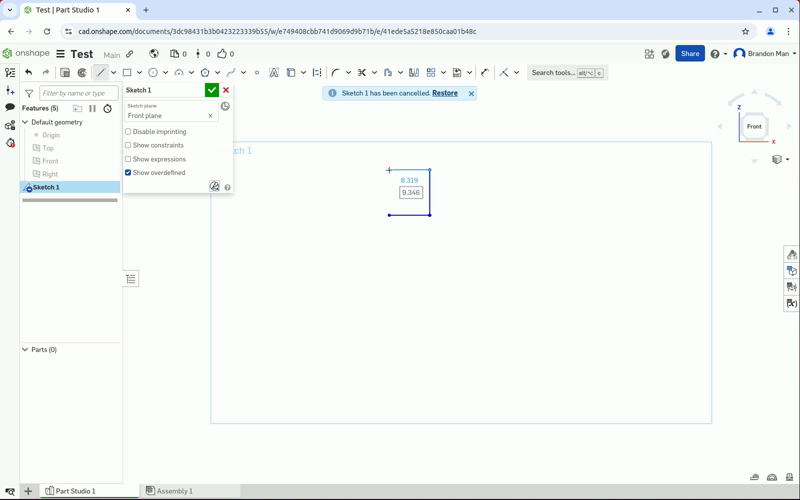
click(389, 169)
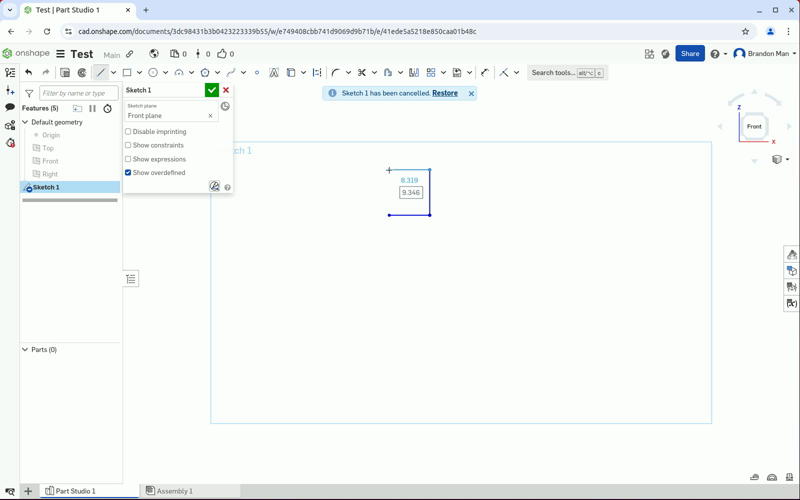
key_up(shift)
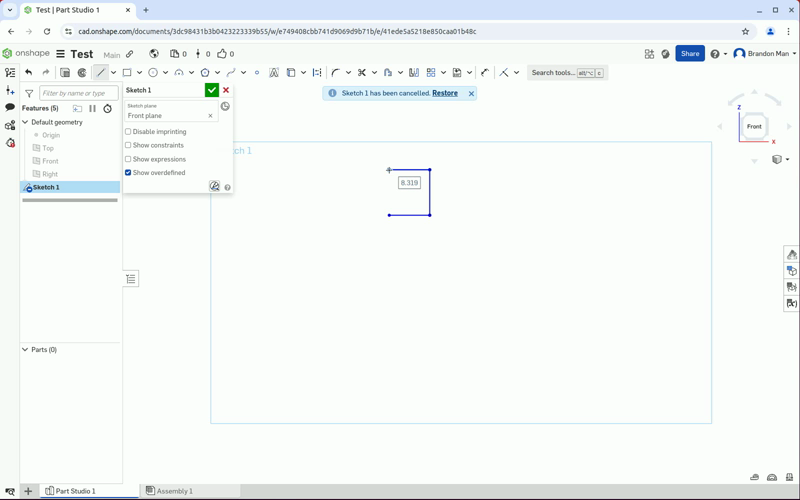
mouse_move(419, 169)
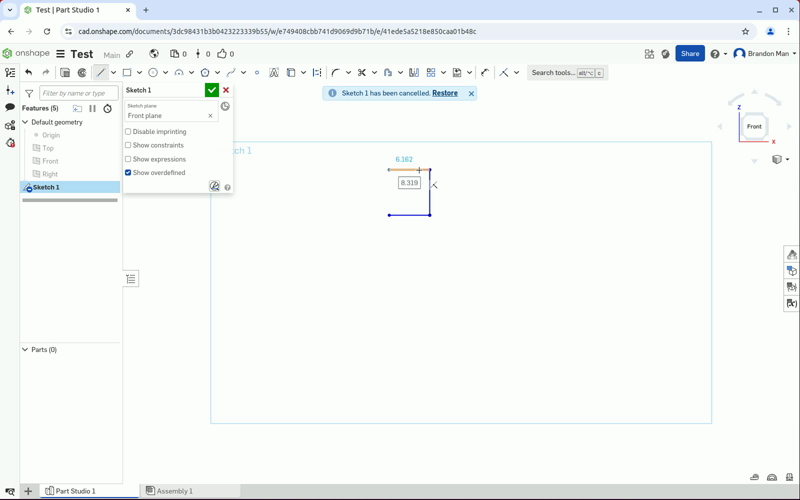
key_down(shift)
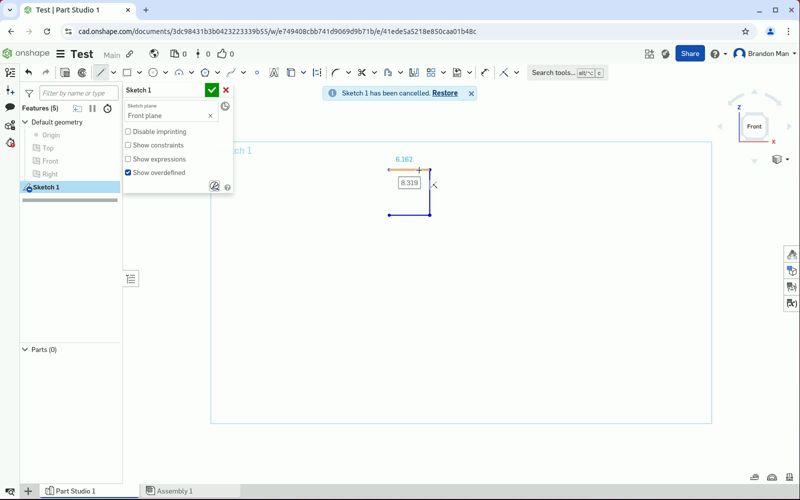
mouse_move(389, 215)
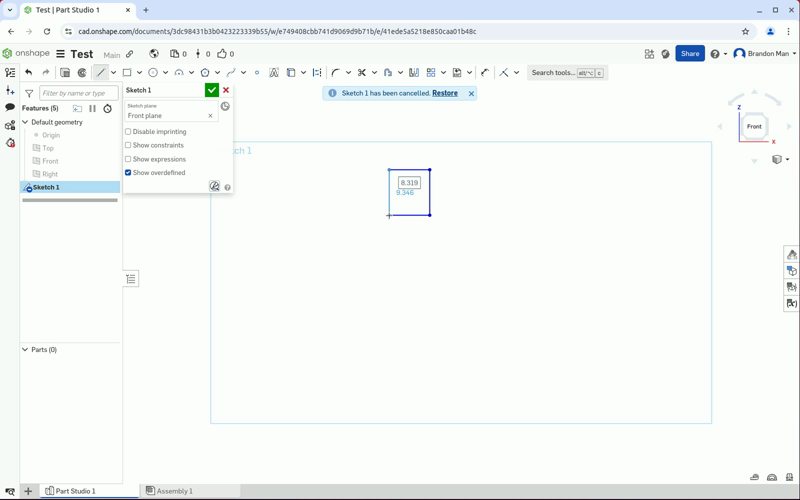
key_up(shift)
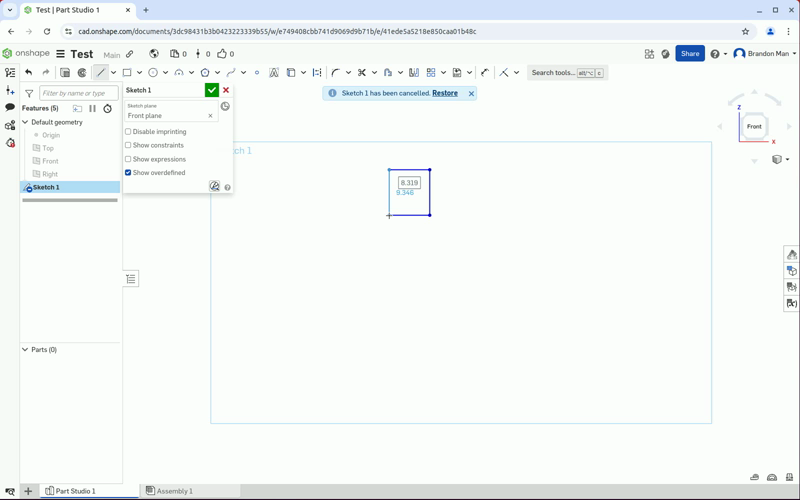
click(389, 215)
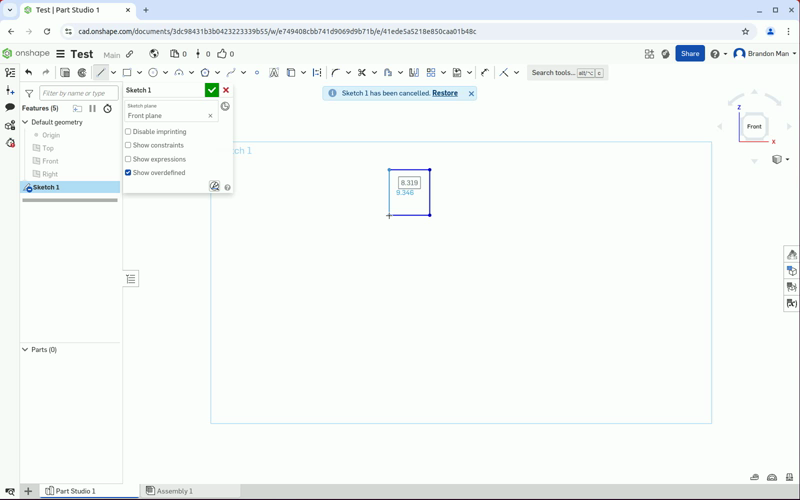
key(esc)
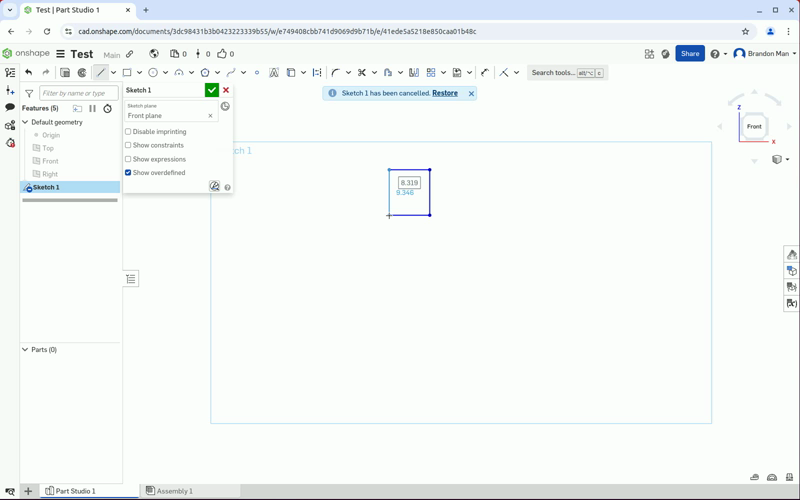
mouse_move(417, 178)
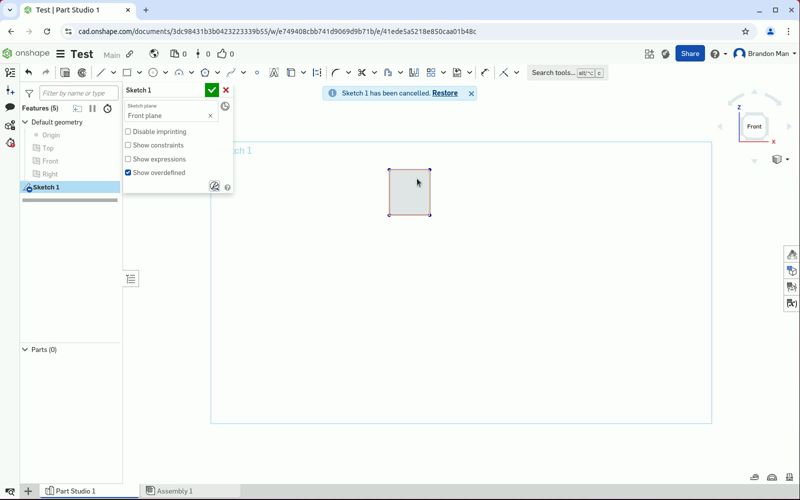
click(417, 178)
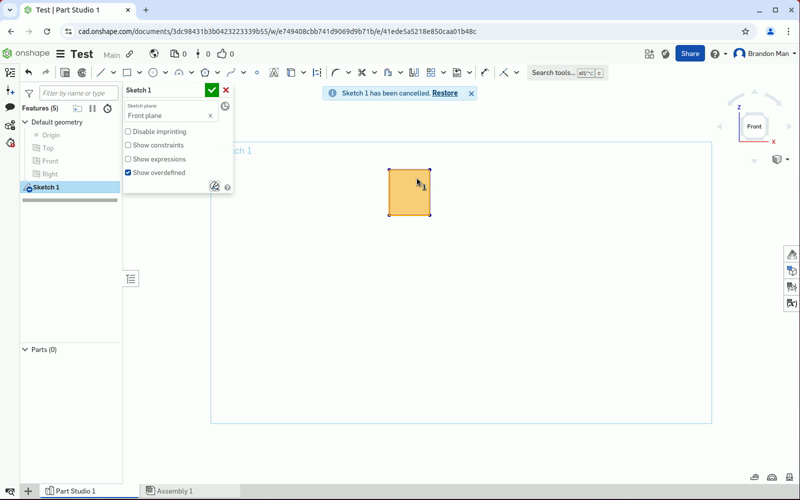
mouse_move(73, 352)
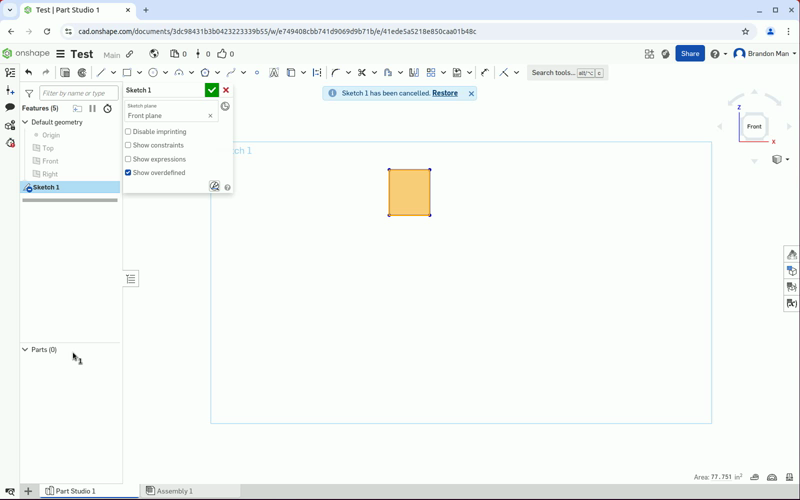
key(shift+y)
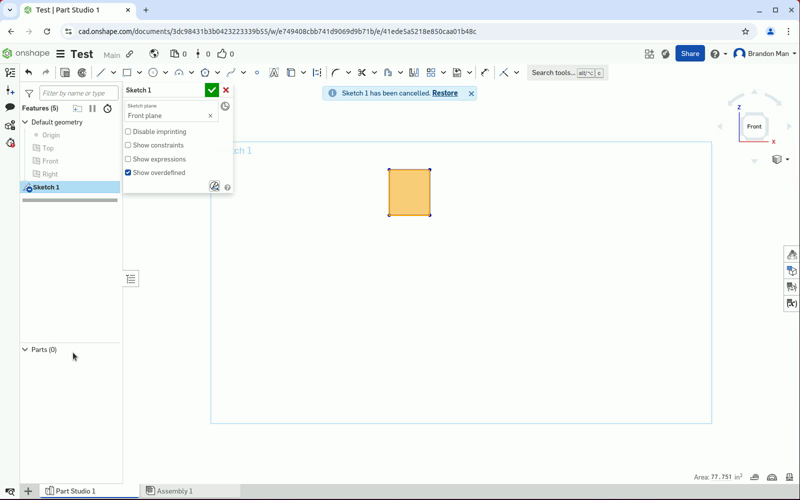
key(shift+e)
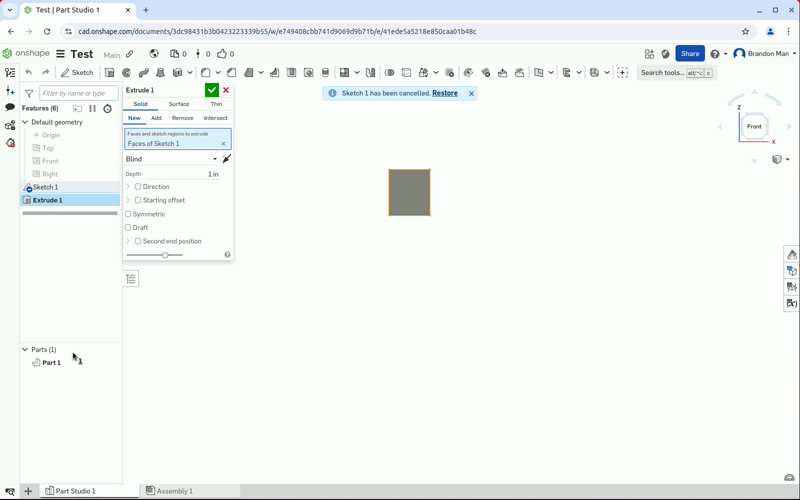
mouse_move(143, 106)
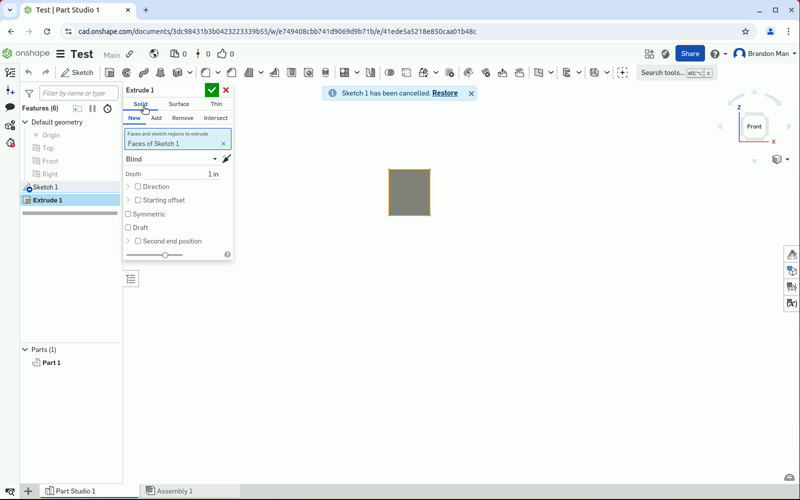
click(143, 106)
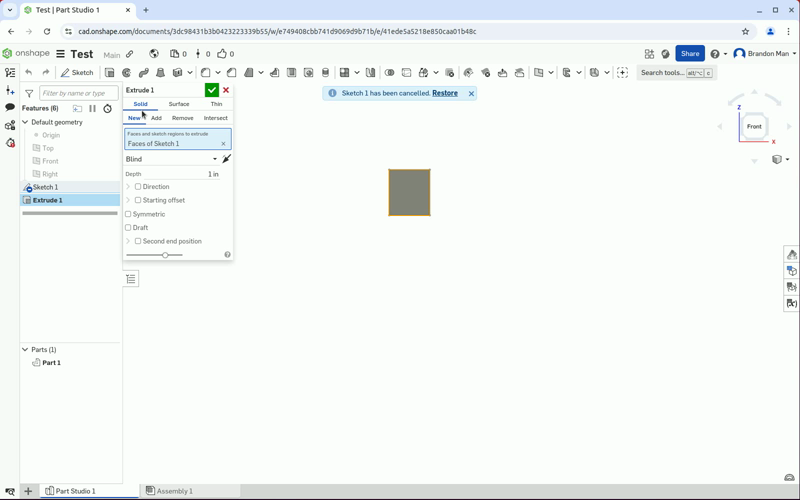
mouse_move(137, 120)
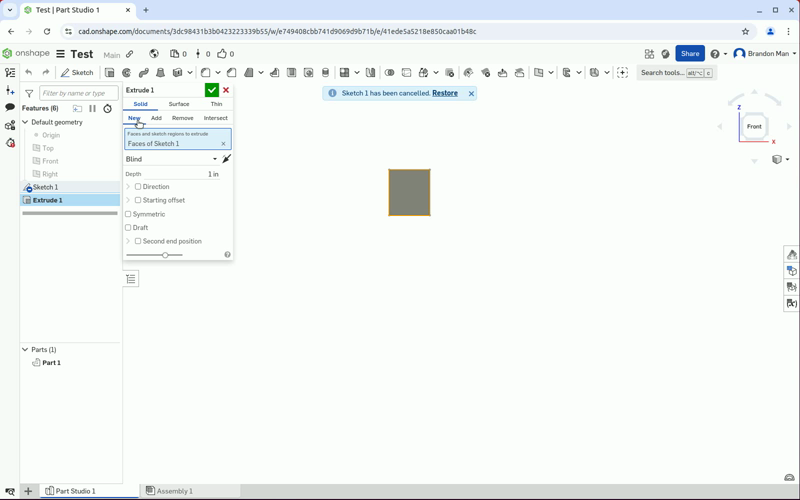
click(137, 120)
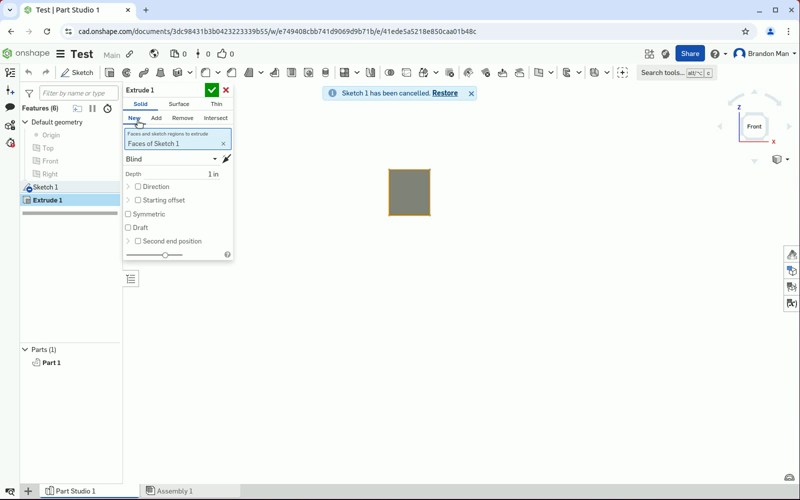
key(tab, 4)
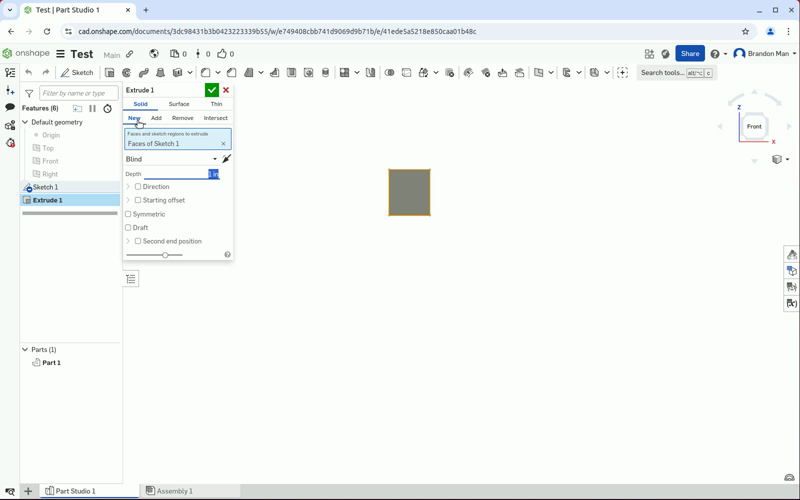
text(0.481)
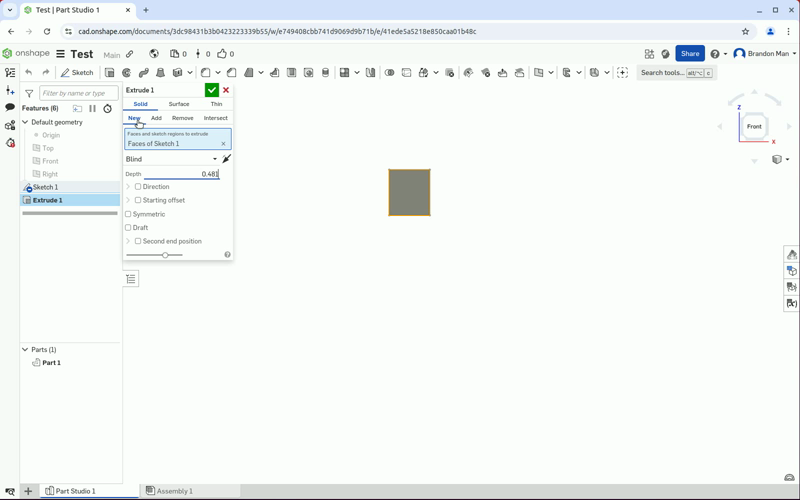
key(enter)
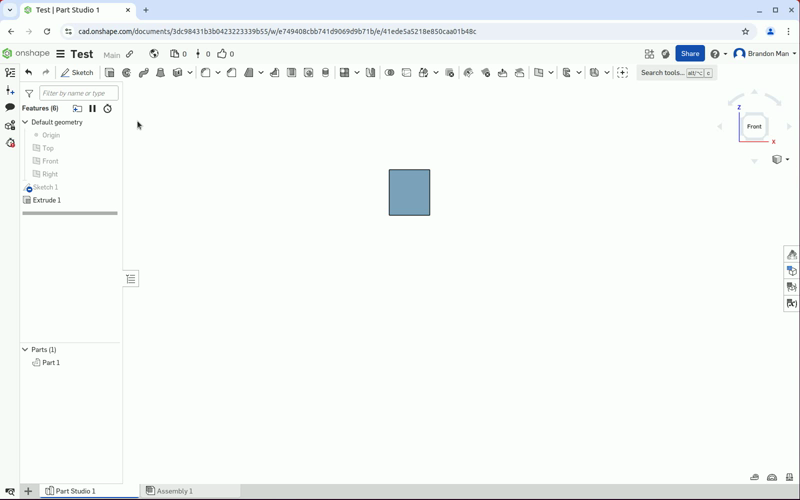
key(shift+h)
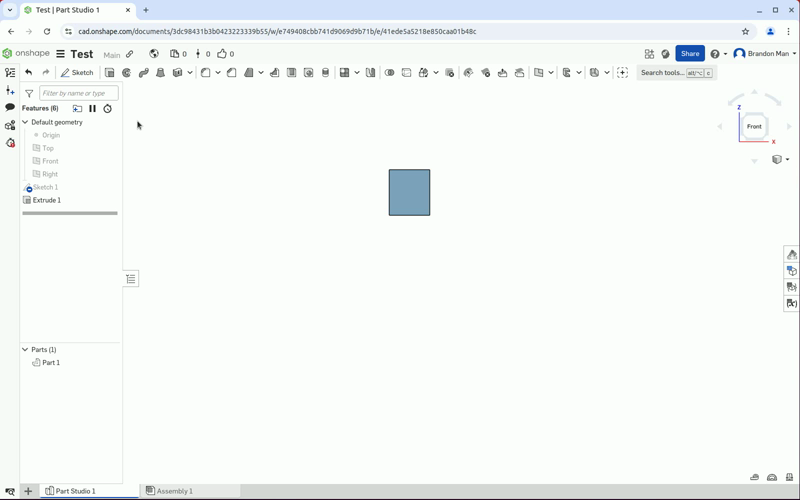
key(shift+h)
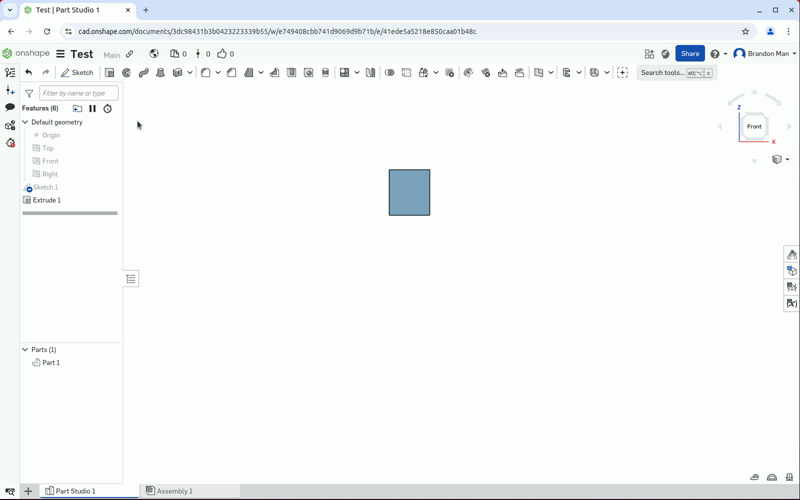
mouse_move(73, 189)
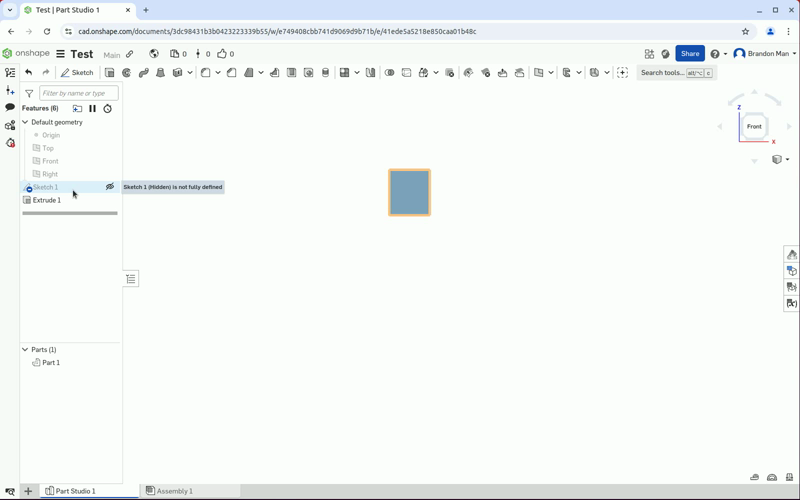
click(73, 189)
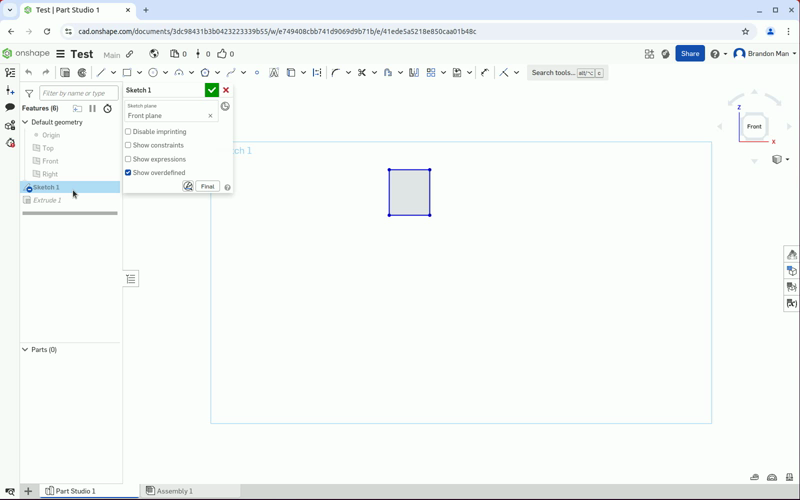
mouse_move(229, 92)
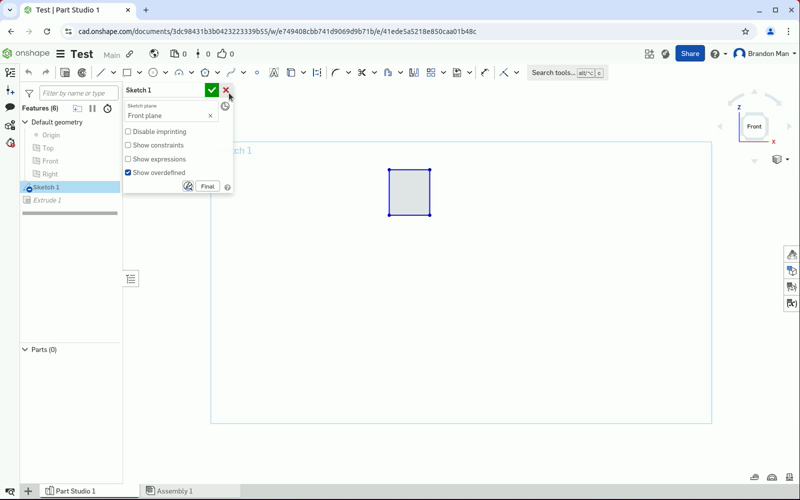
click(229, 92)
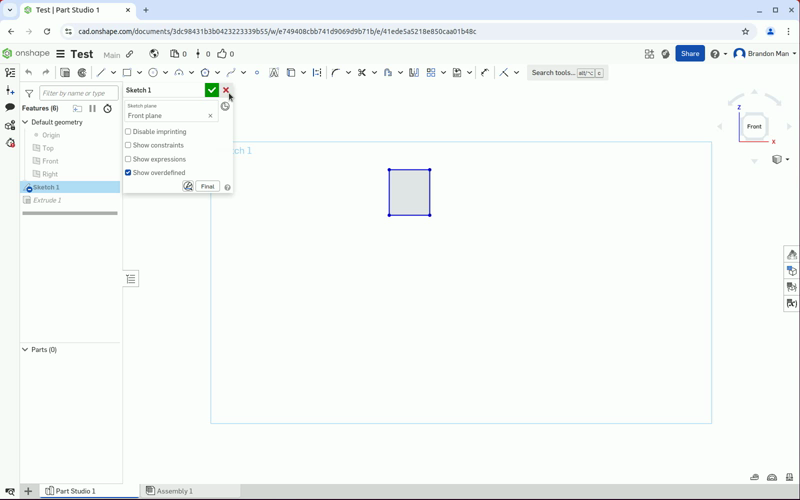
key(shift+s)
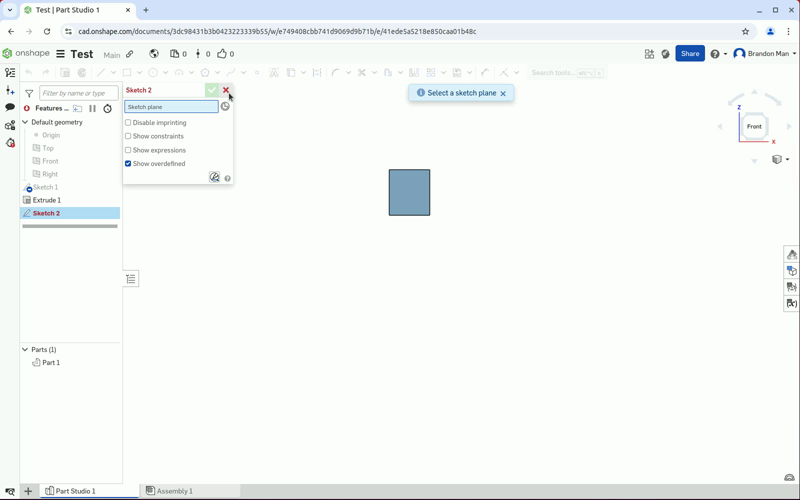
mouse_move(73, 163)
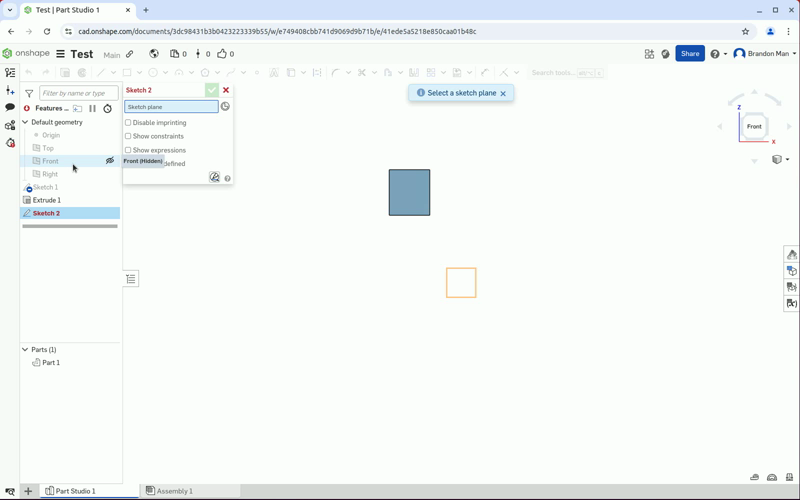
click(73, 163)
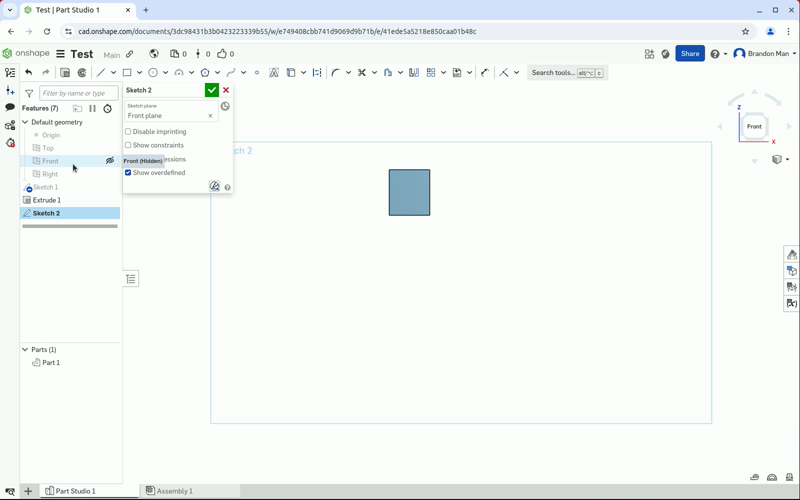
mouse_move(73, 352)
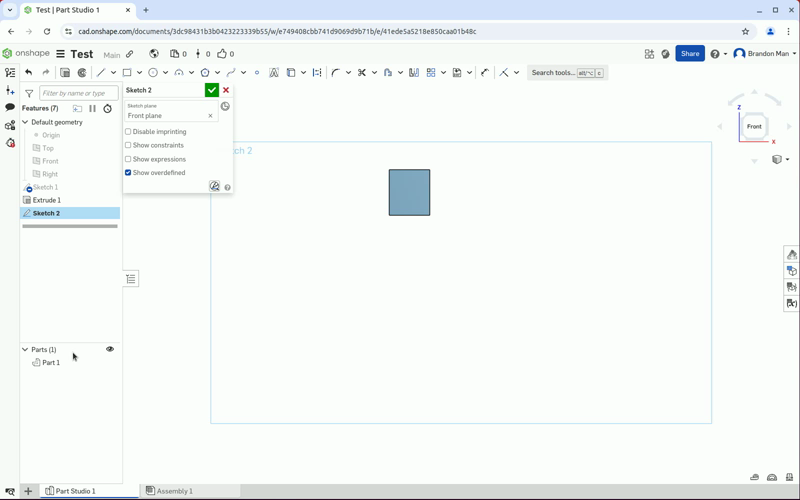
key(y)
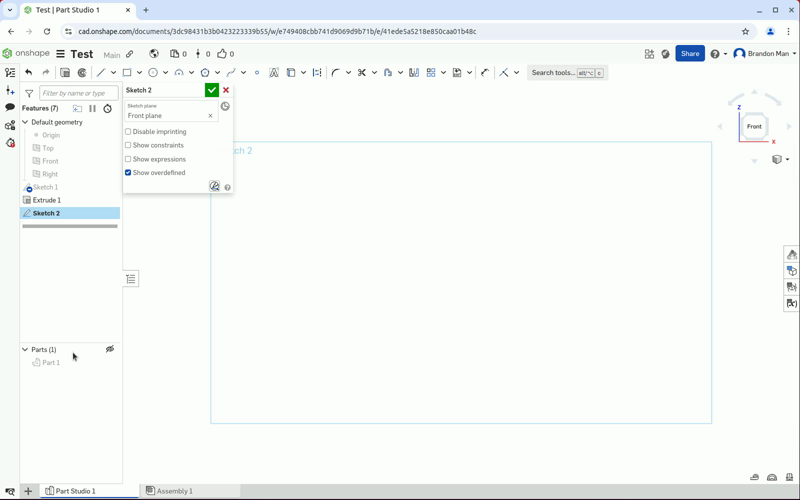
key(l)
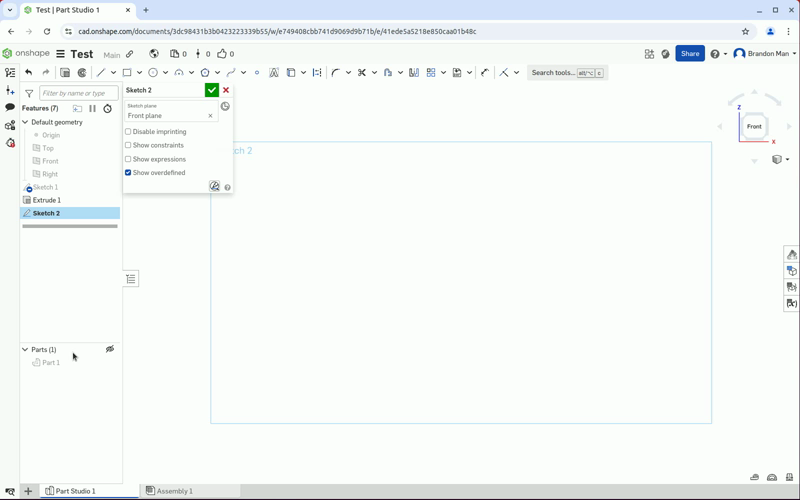
key_down(shift)
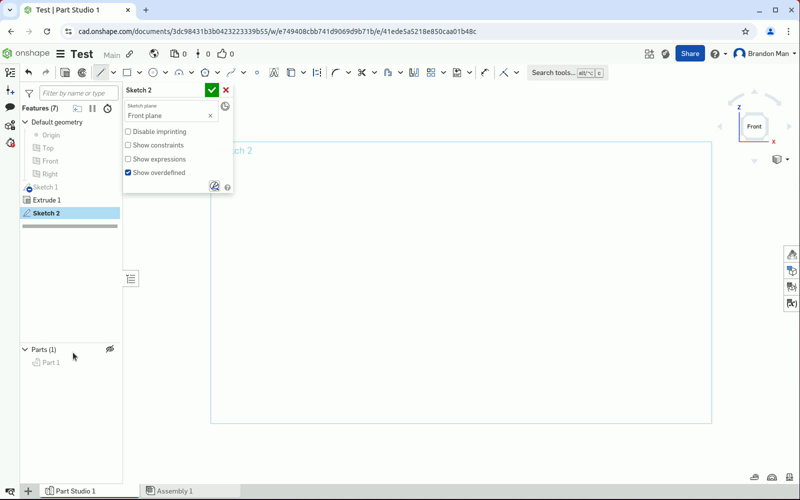
mouse_move(492, 215)
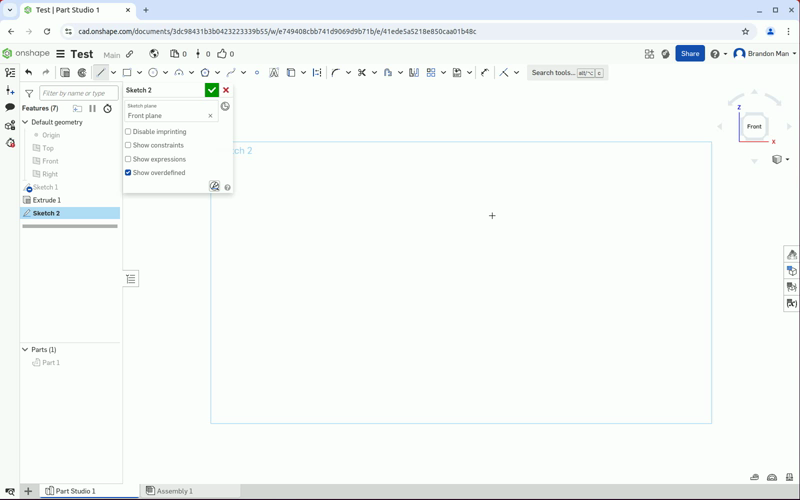
click(492, 215)
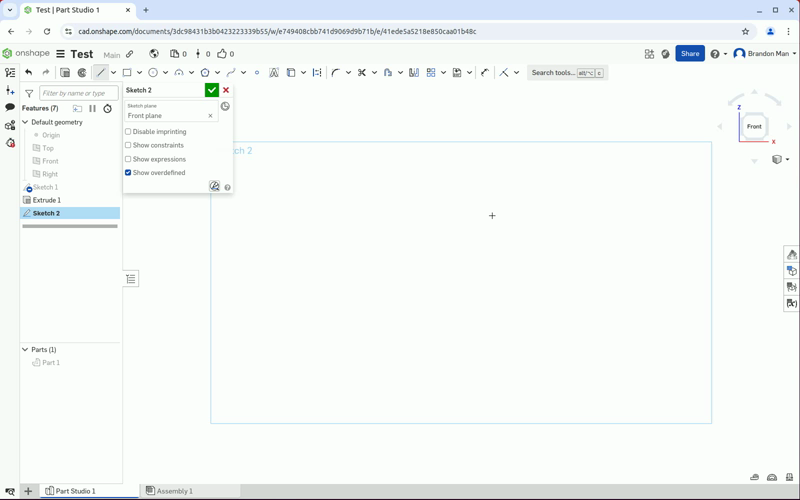
key_up(shift)
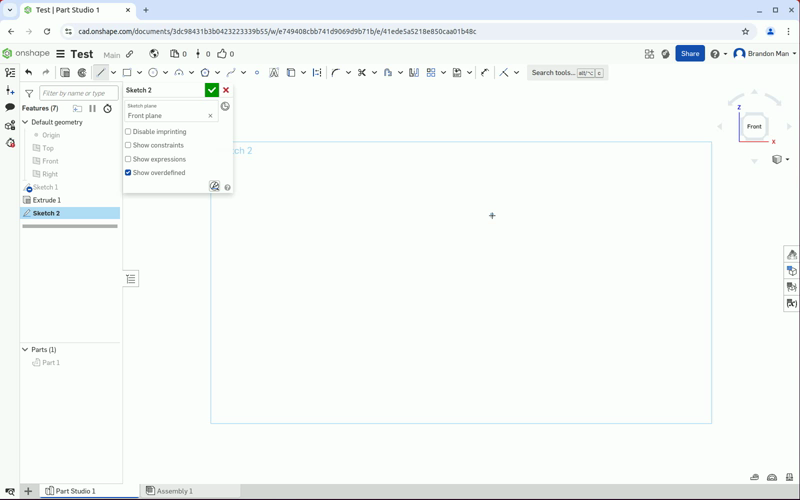
key_down(shift)
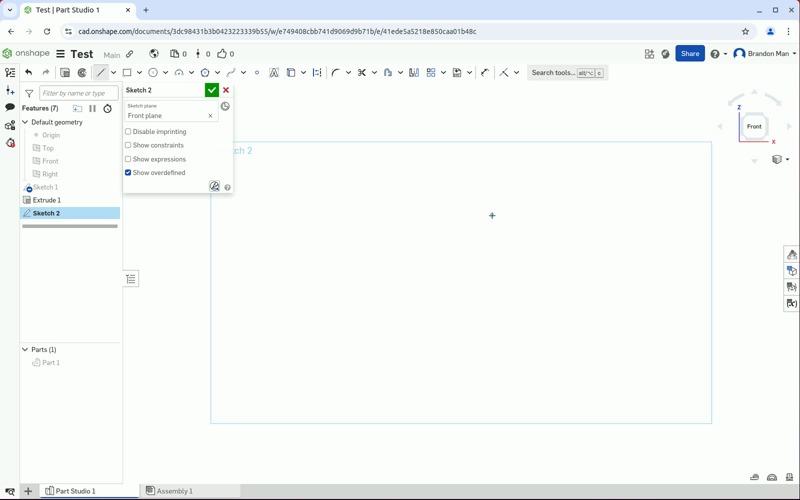
mouse_move(522, 215)
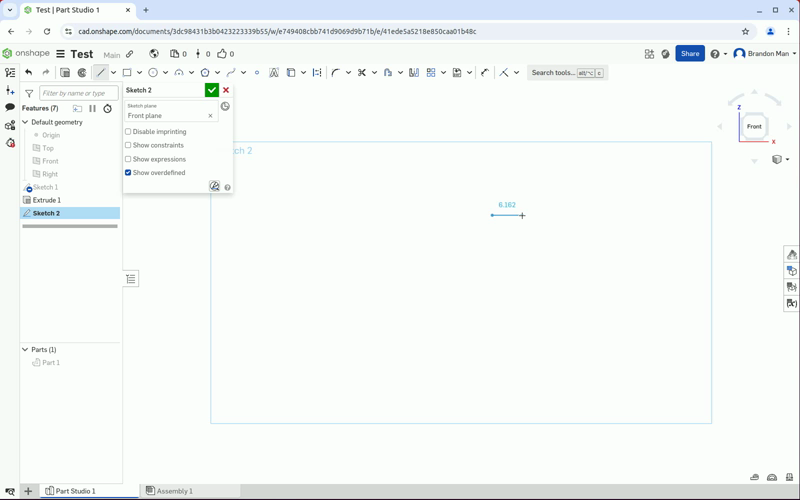
mouse_move(532, 215)
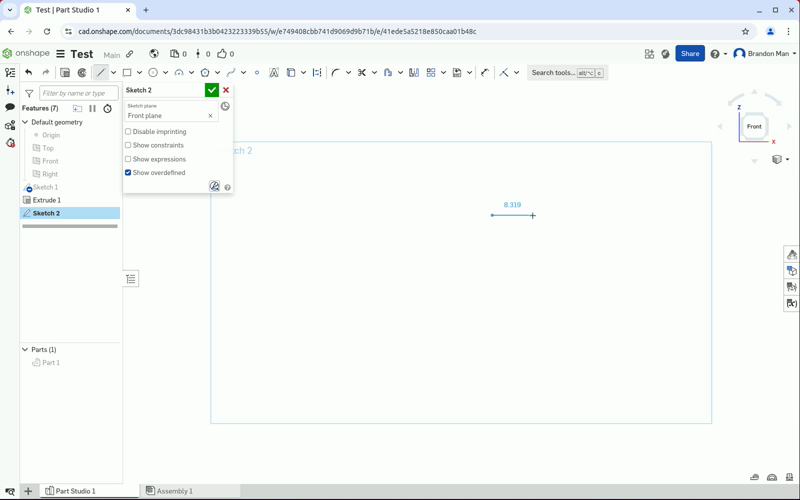
click(532, 215)
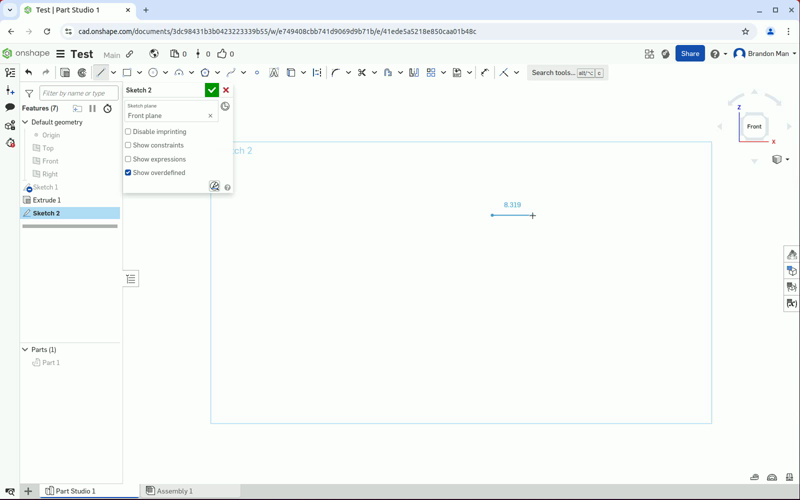
key_up(shift)
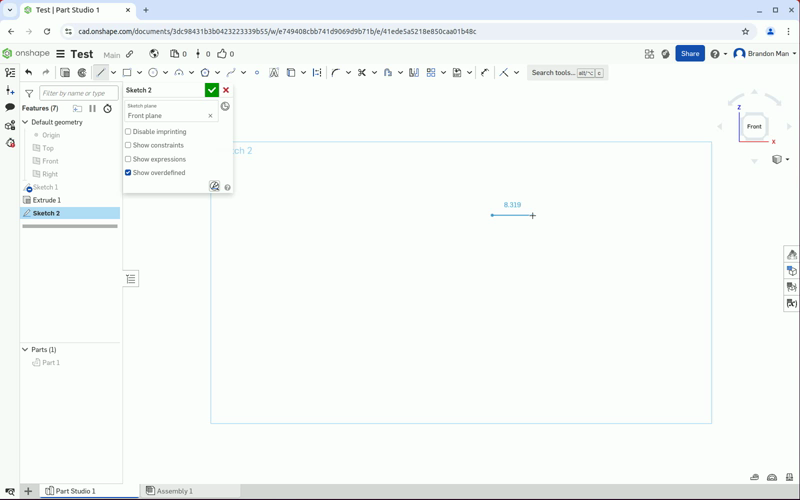
key_down(shift)
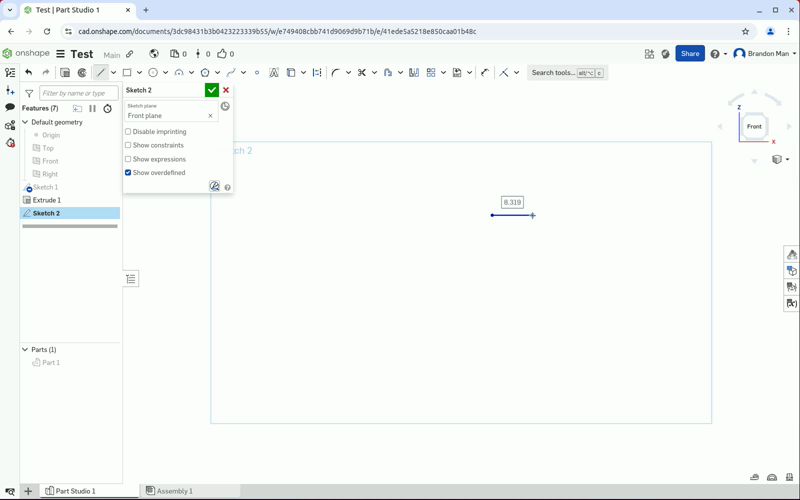
mouse_move(562, 215)
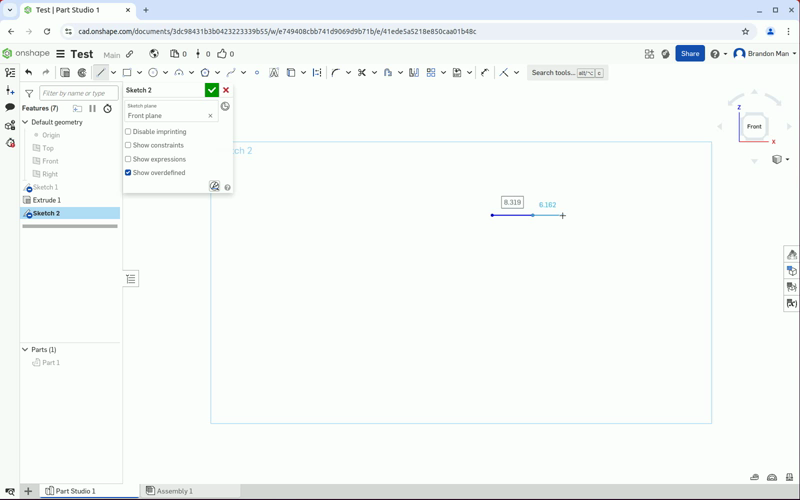
mouse_move(532, 169)
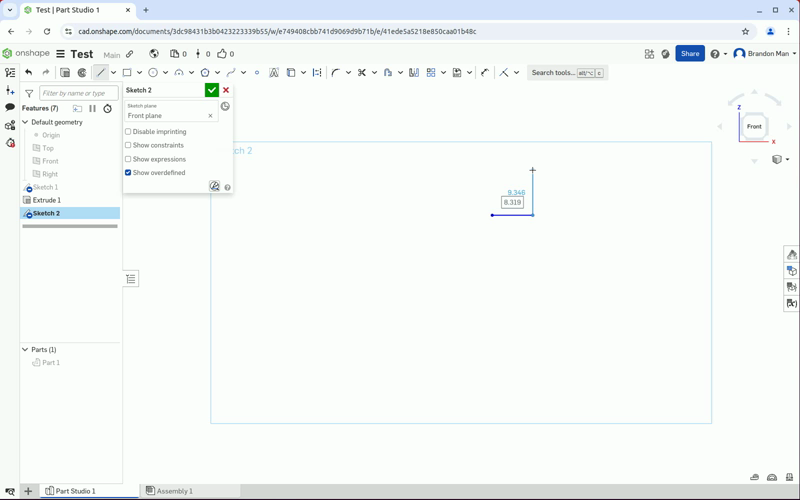
click(532, 169)
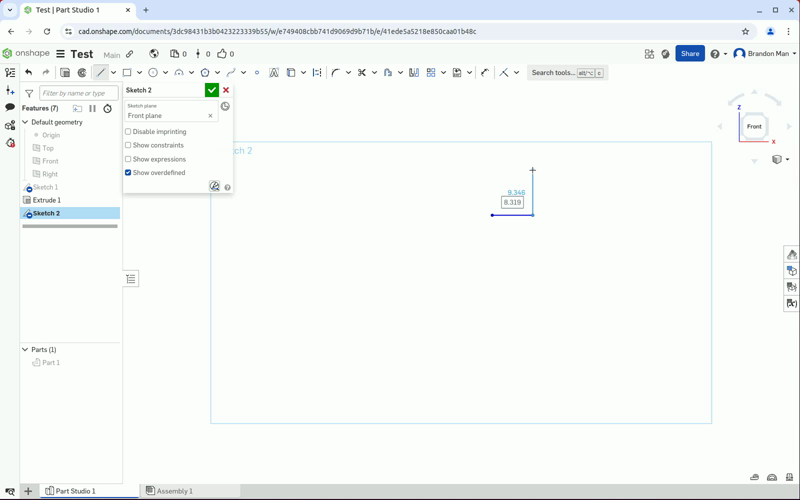
key_up(shift)
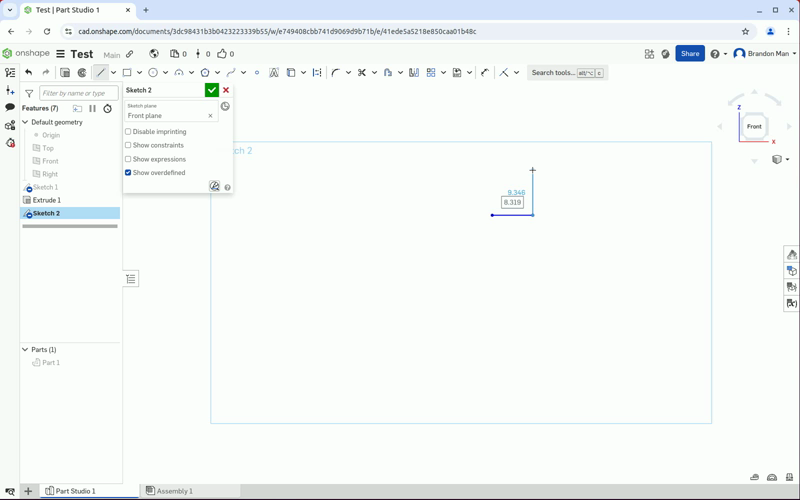
key_down(shift)
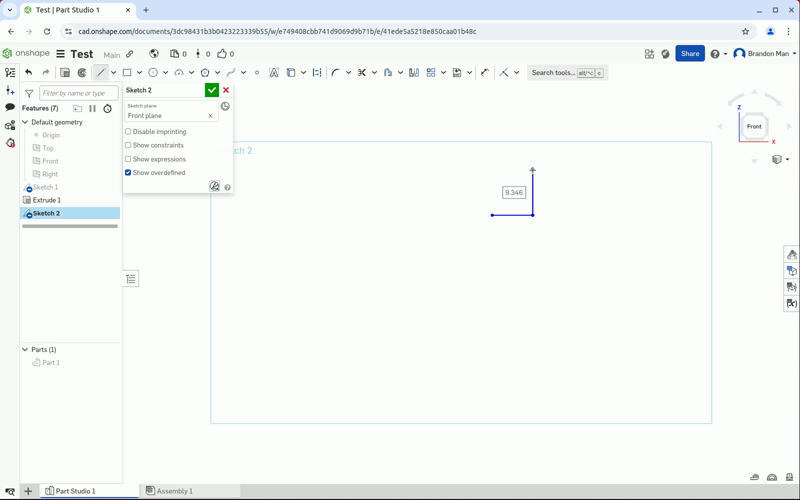
mouse_move(562, 169)
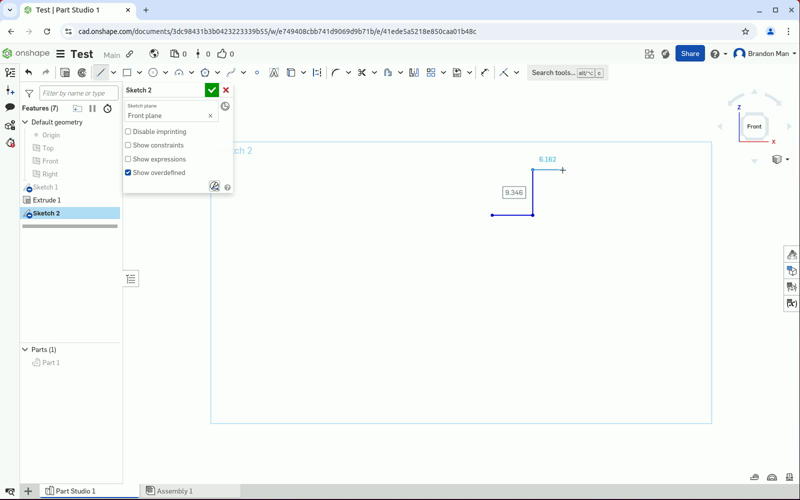
mouse_move(492, 169)
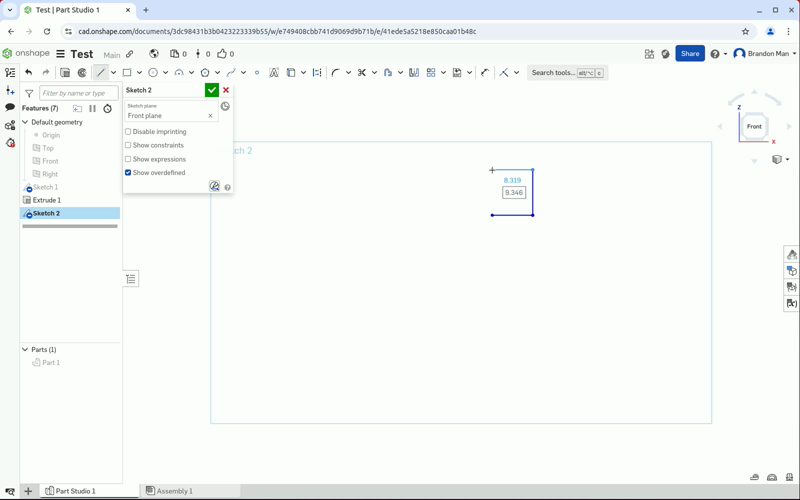
click(492, 169)
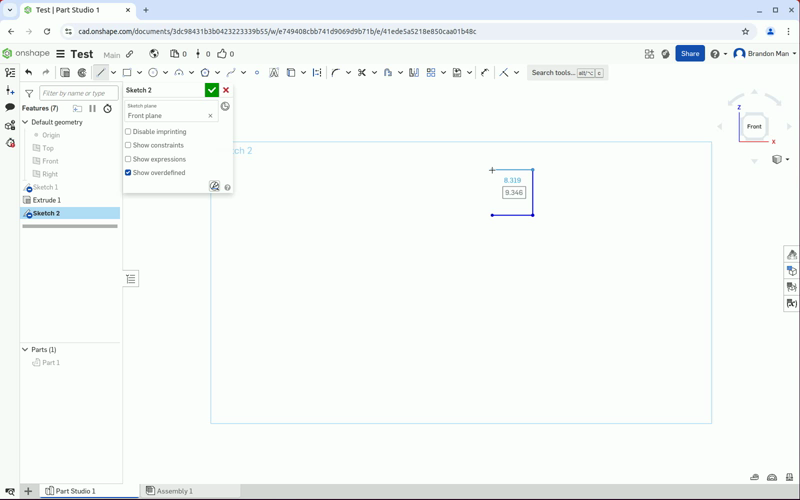
key_up(shift)
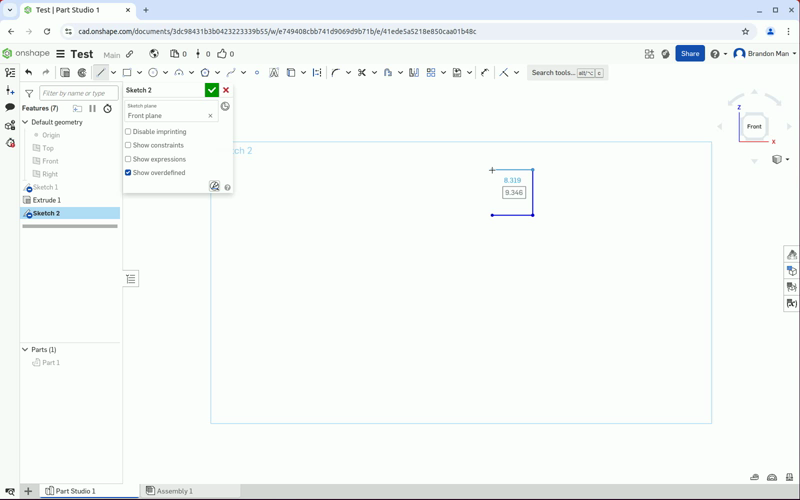
mouse_move(522, 169)
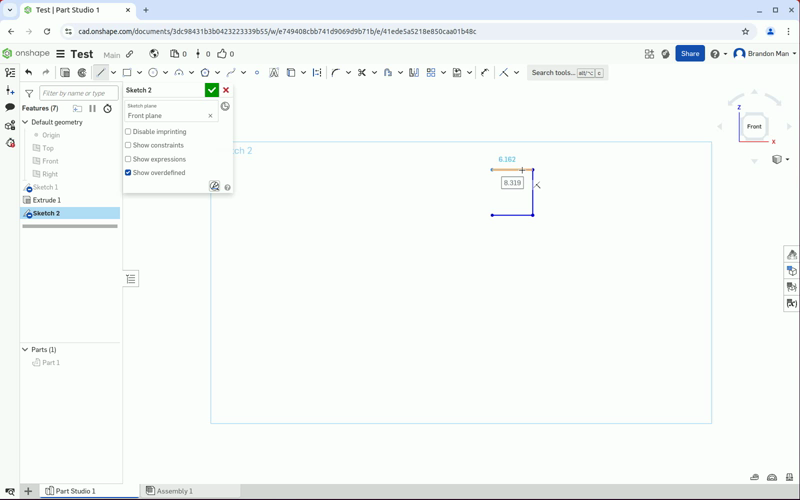
key_down(shift)
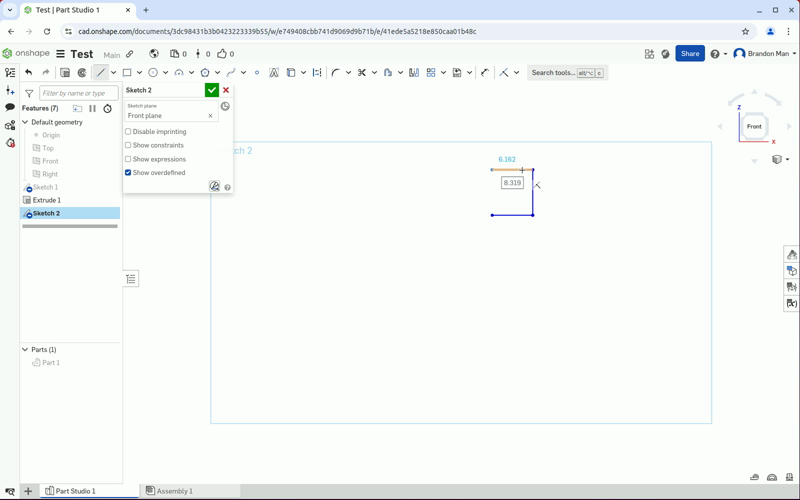
mouse_move(492, 215)
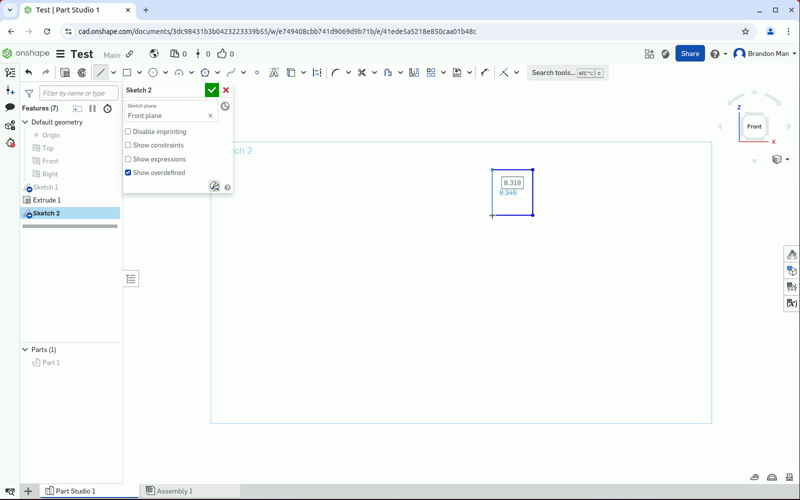
key_up(shift)
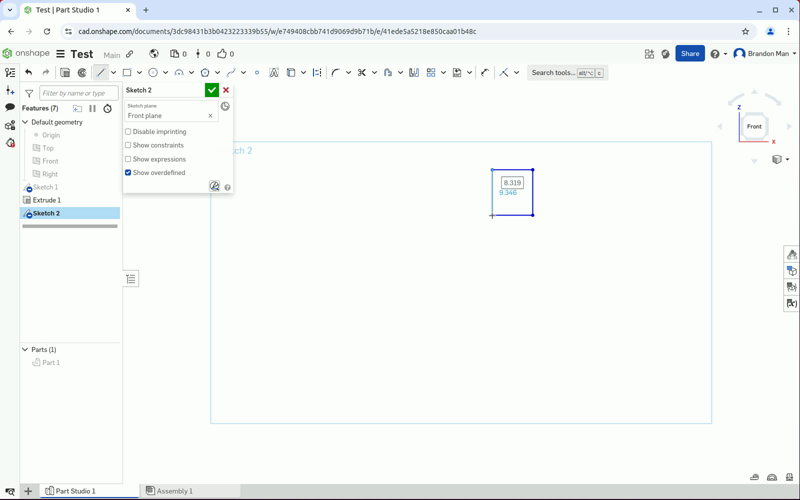
click(492, 215)
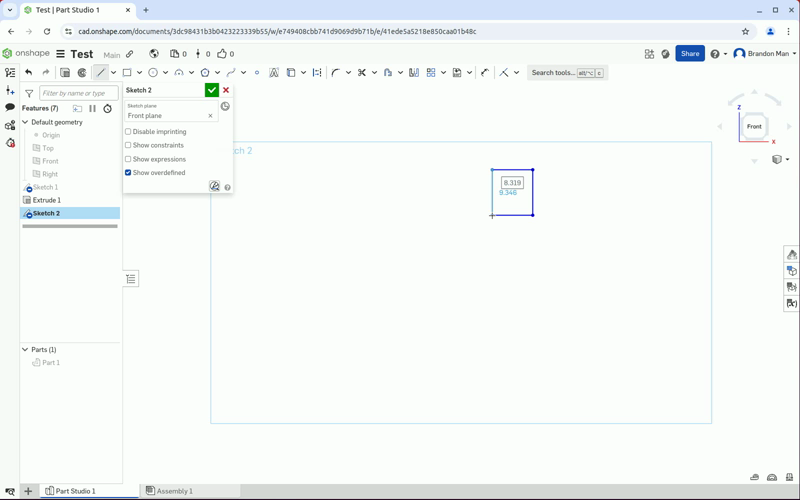
key(esc)
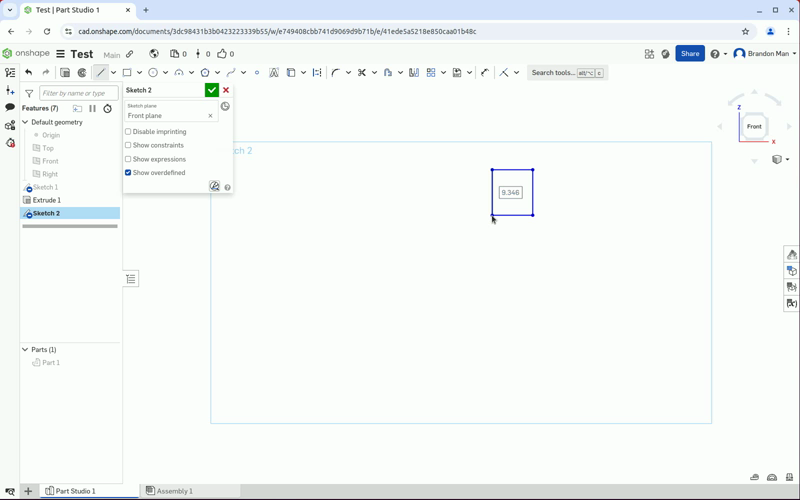
mouse_move(514, 185)
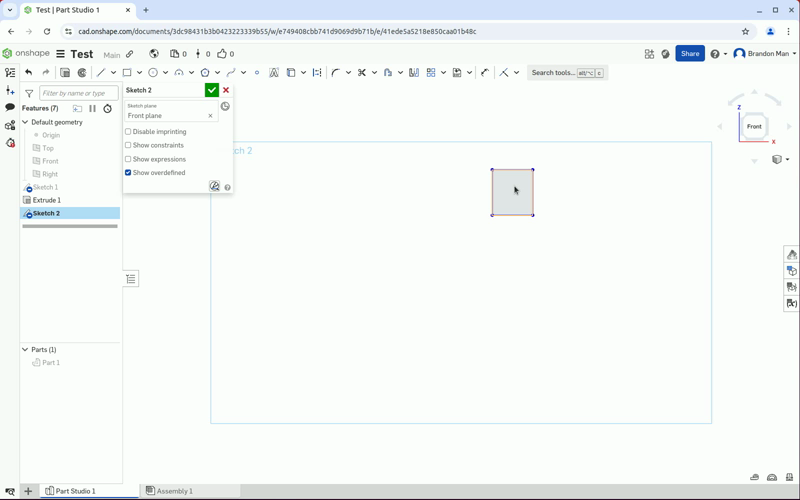
click(514, 185)
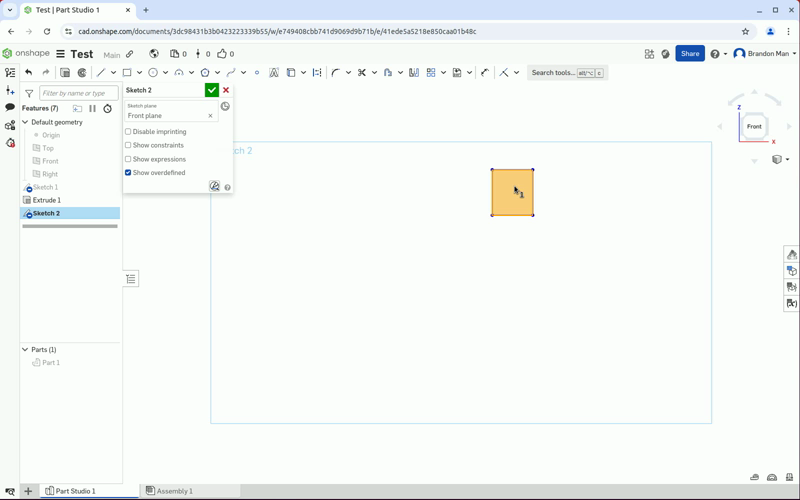
mouse_move(73, 352)
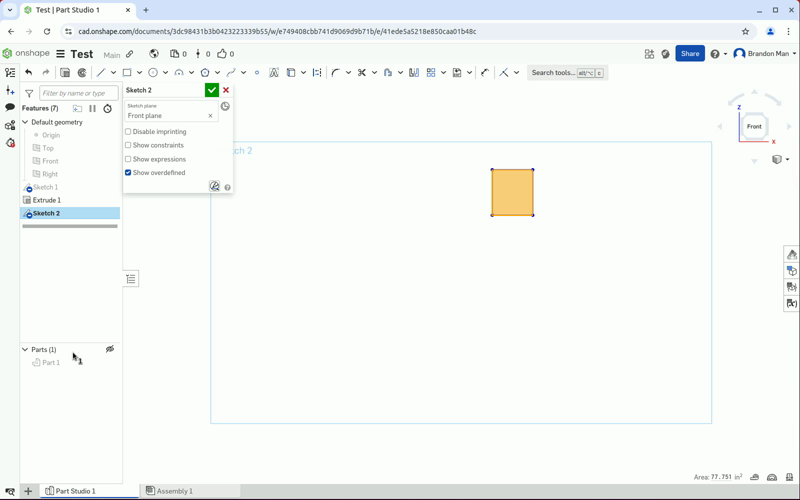
key(shift+y)
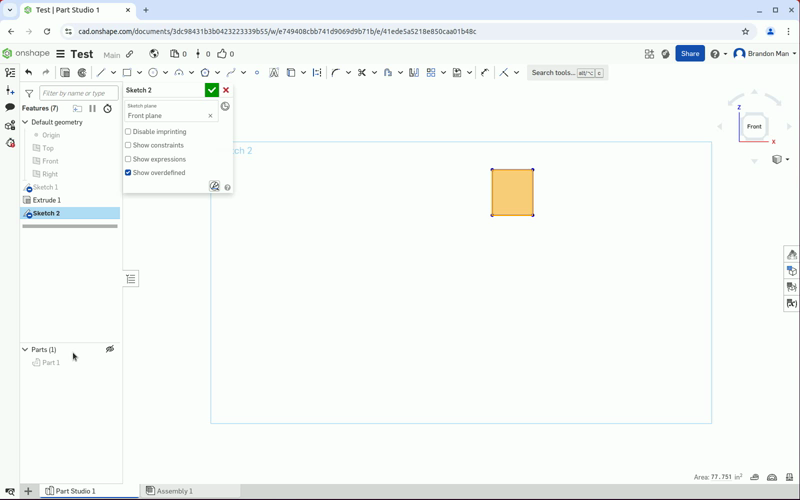
key(shift+e)
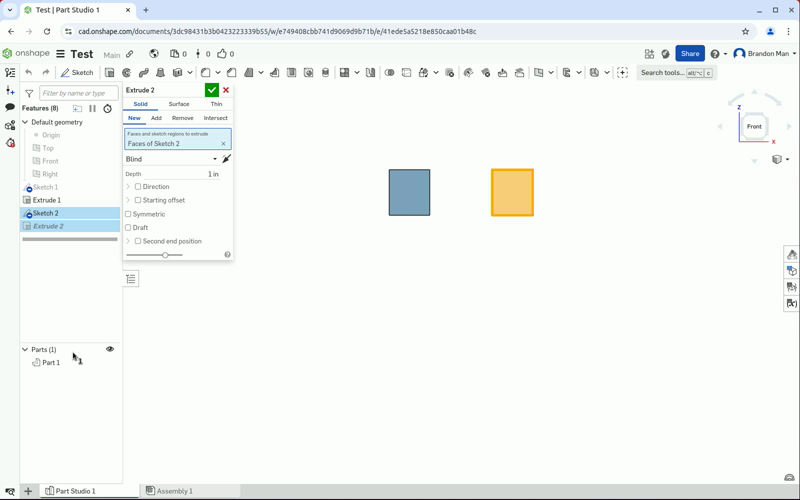
mouse_move(143, 106)
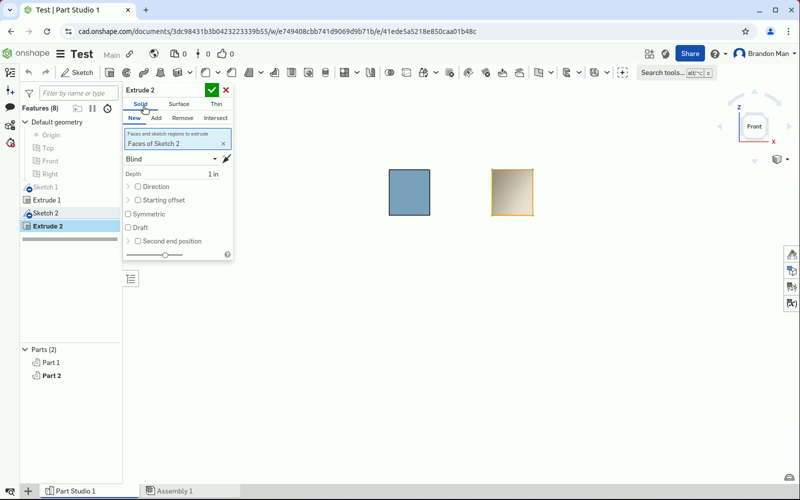
click(143, 106)
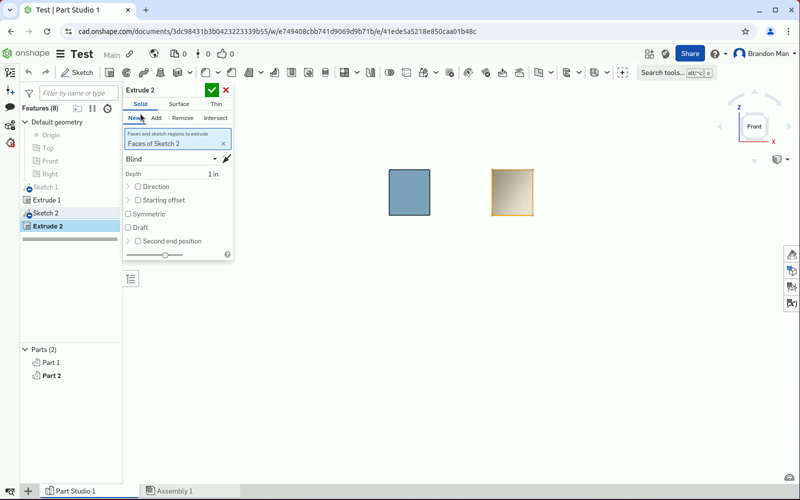
mouse_move(137, 120)
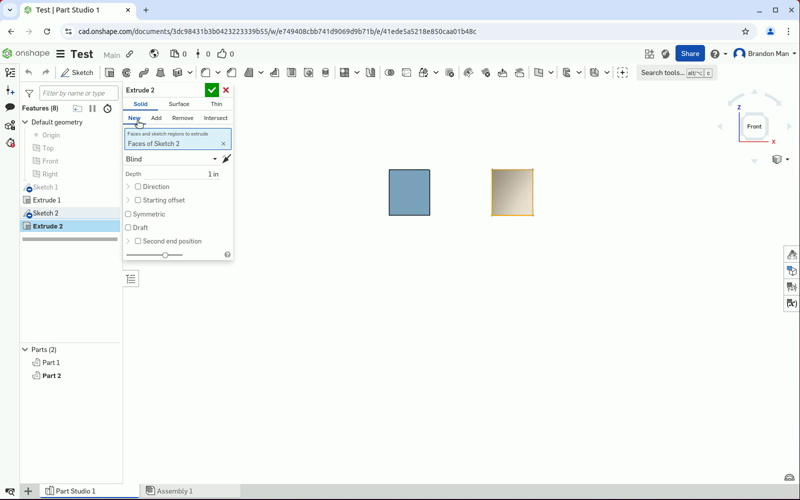
click(137, 120)
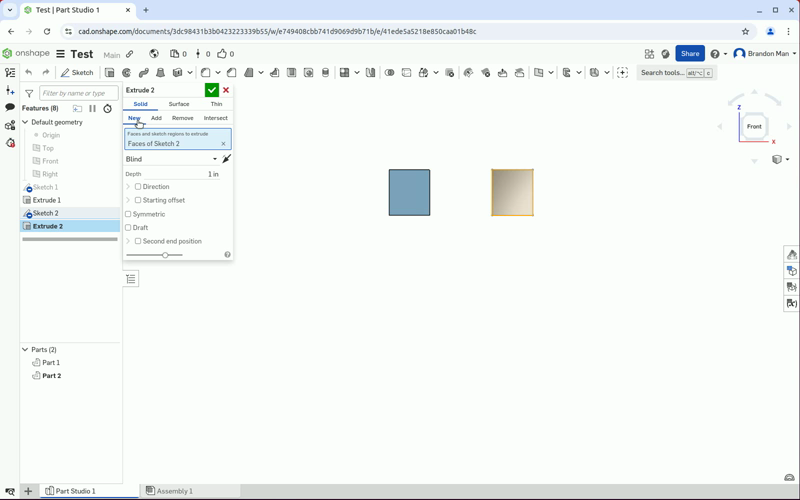
key(tab, 4)
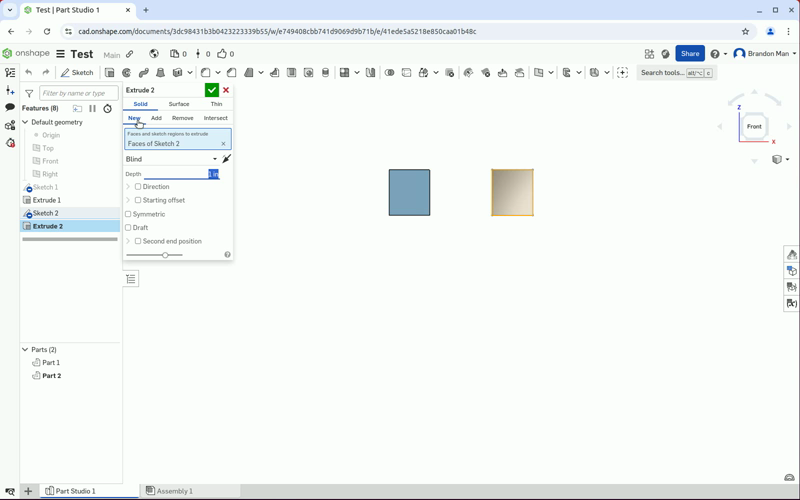
text(0.481)
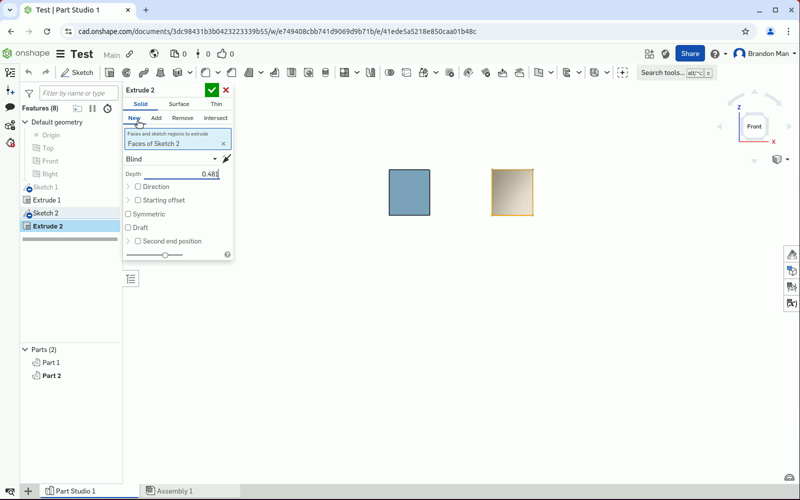
key(enter)
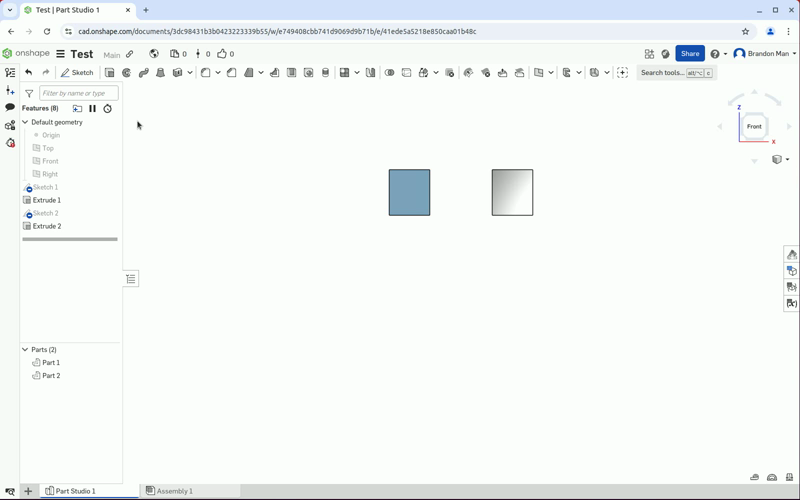
key(shift+h)
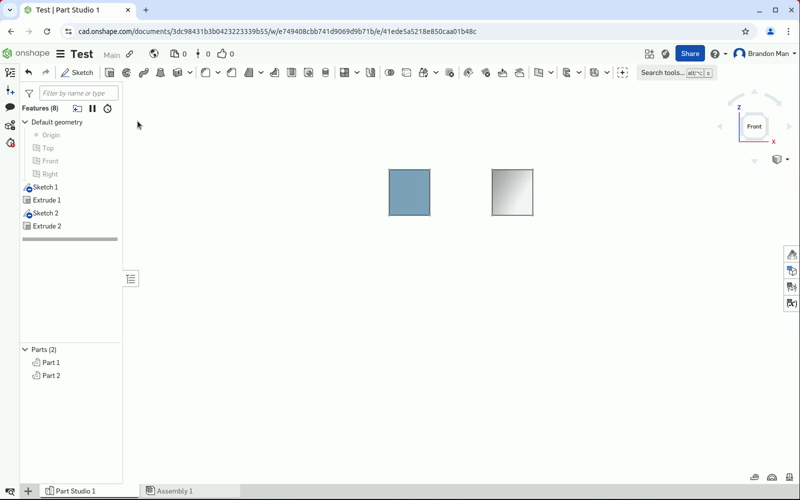
key(shift+h)
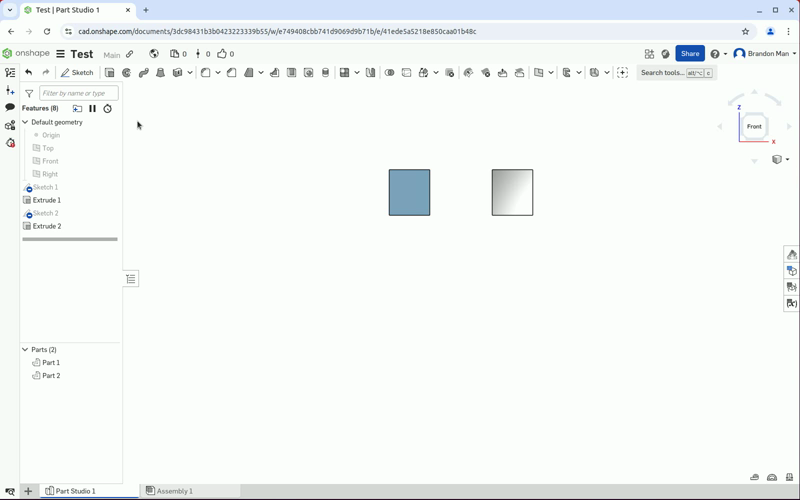
mouse_move(73, 189)
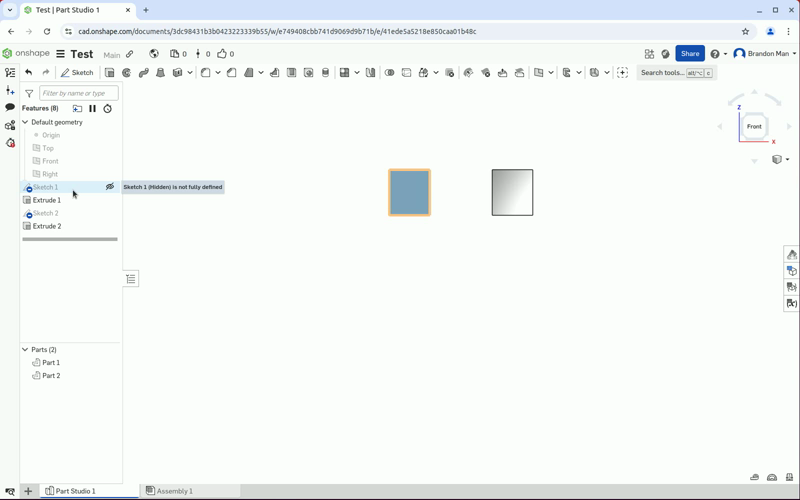
click(73, 189)
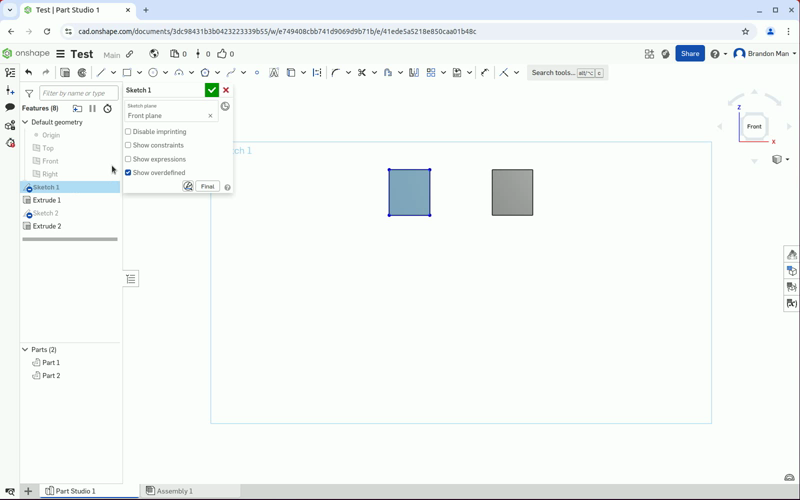
mouse_move(229, 92)
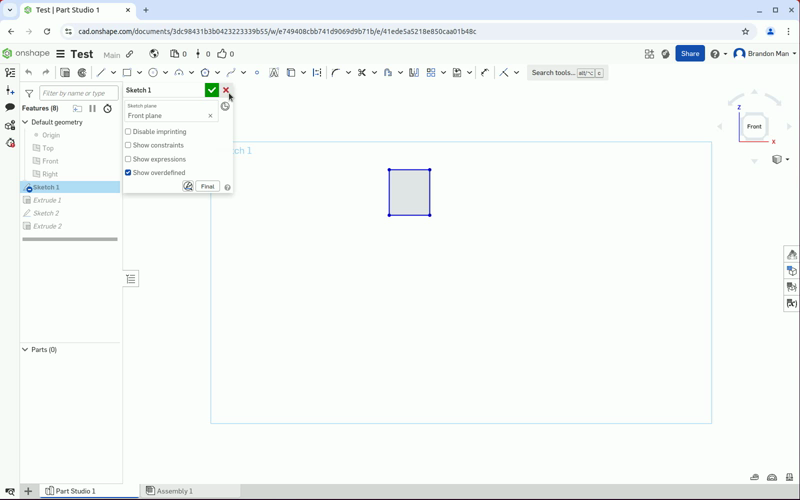
click(229, 92)
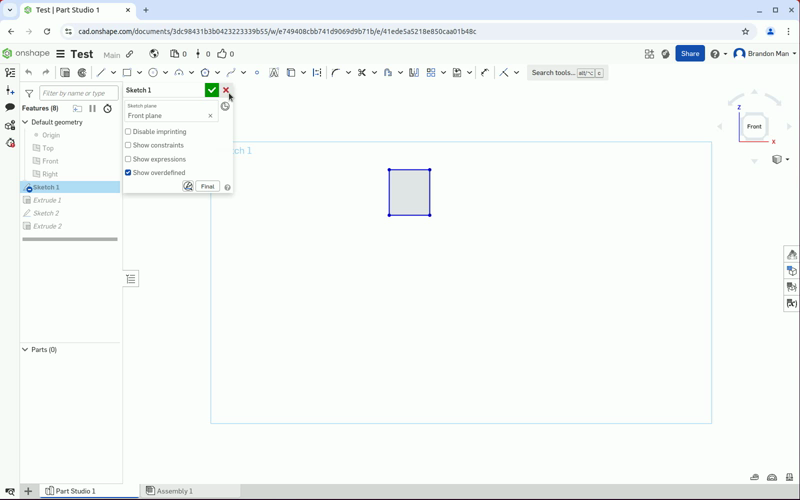
key(shift+s)
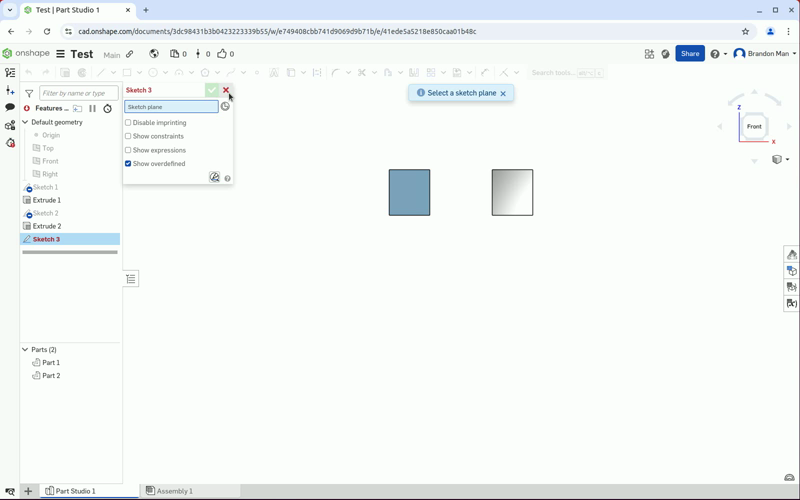
mouse_move(73, 163)
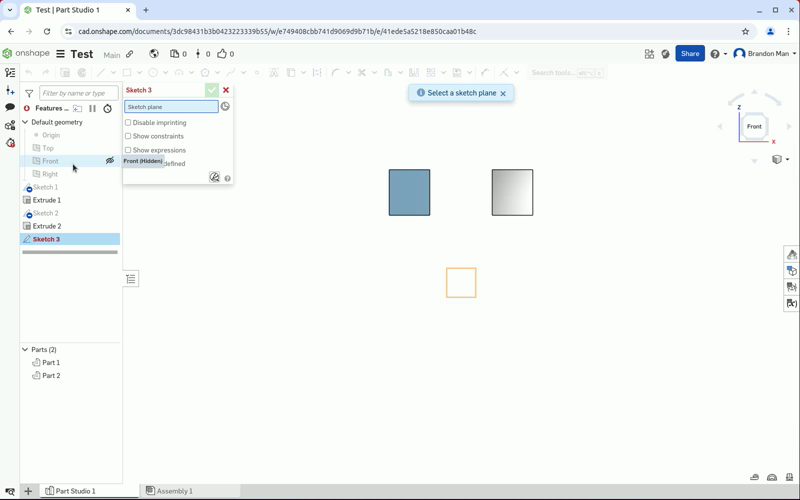
click(73, 163)
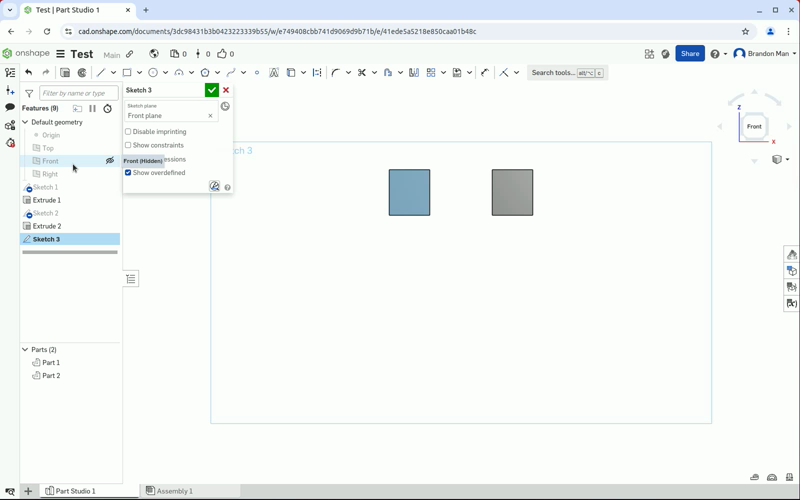
mouse_move(73, 352)
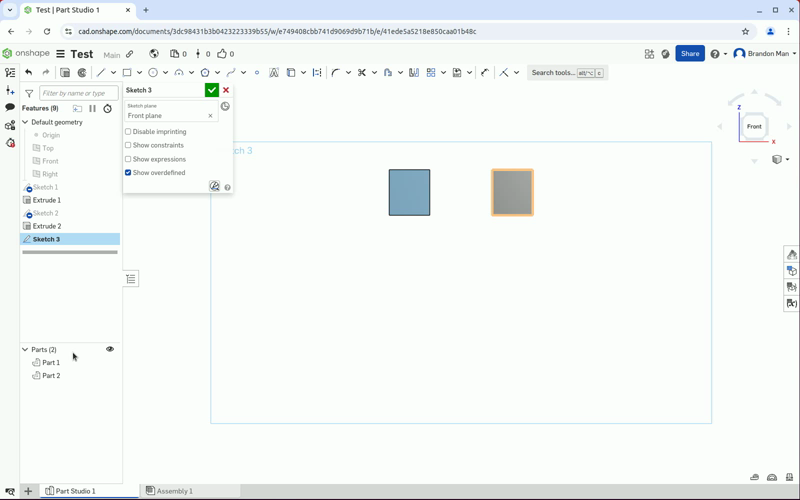
key(y)
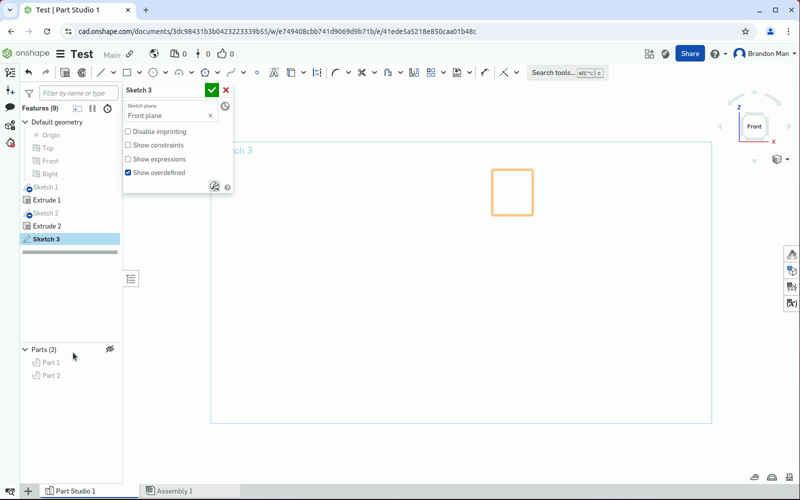
key(l)
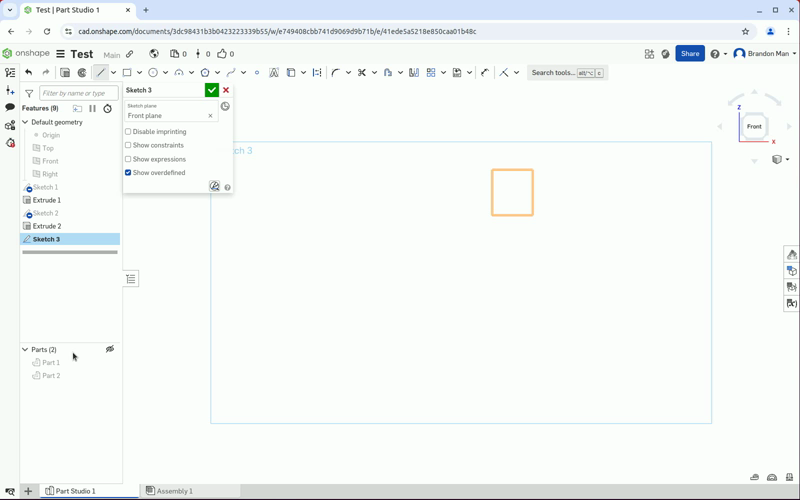
key_down(shift)
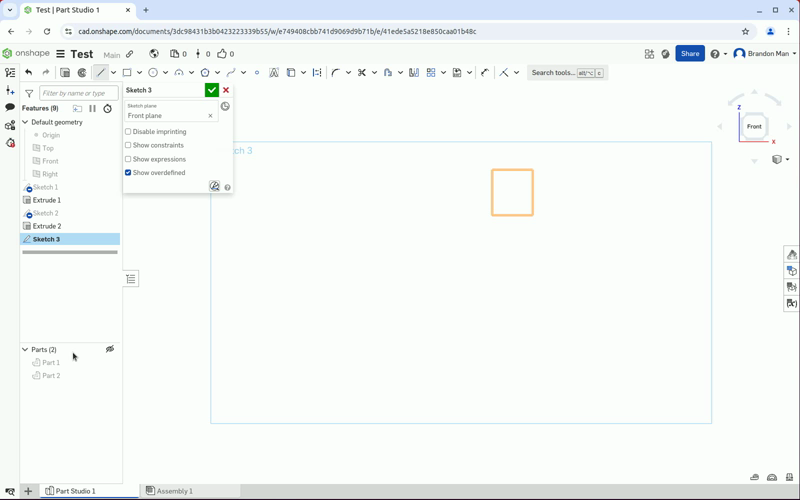
mouse_move(389, 395)
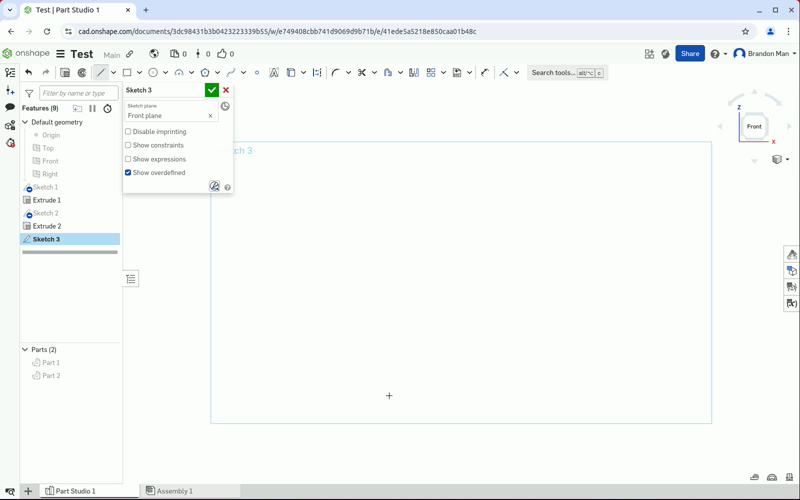
click(389, 395)
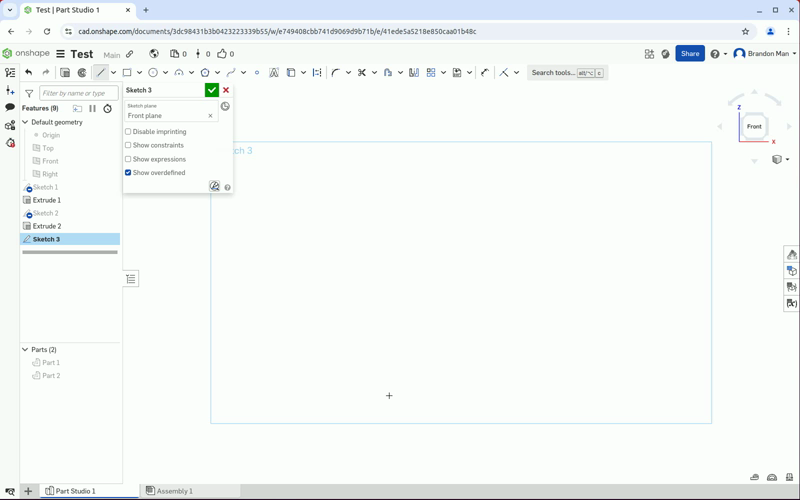
key_up(shift)
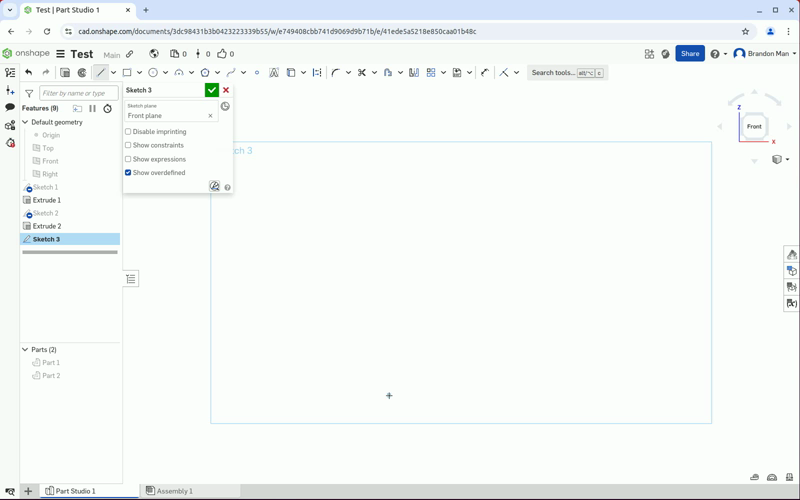
key_down(shift)
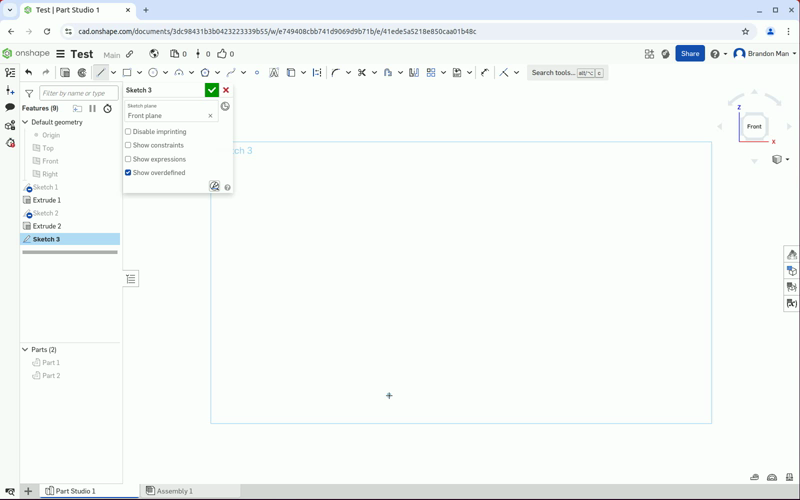
mouse_move(533, 395)
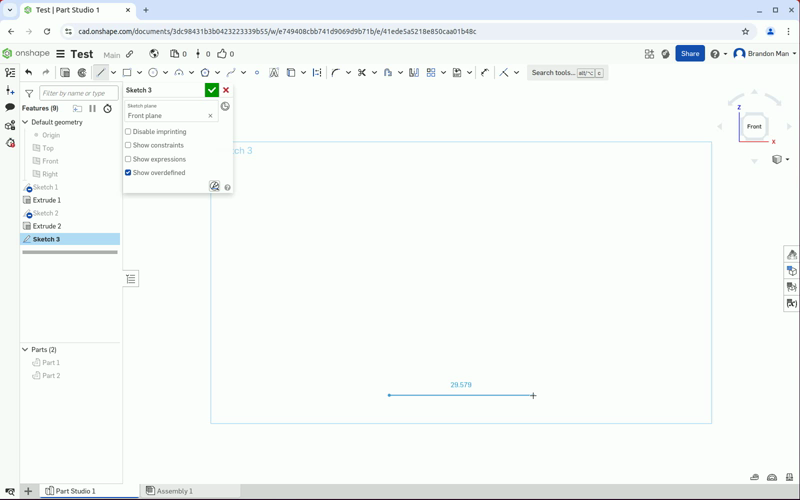
click(533, 395)
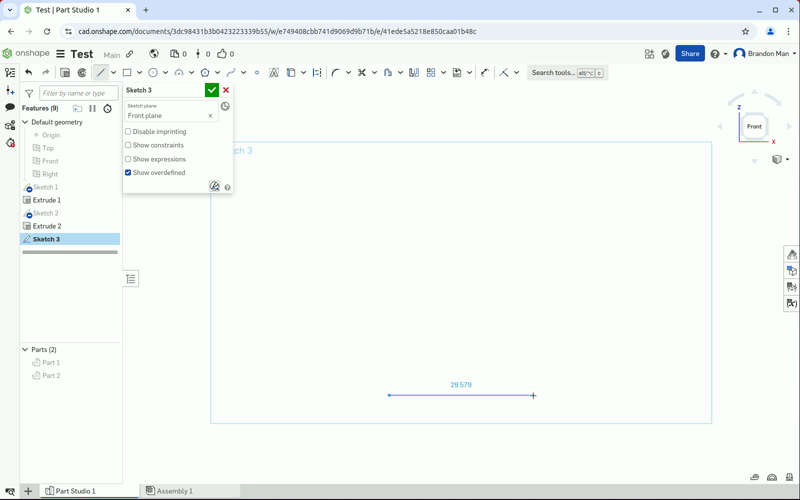
key_up(shift)
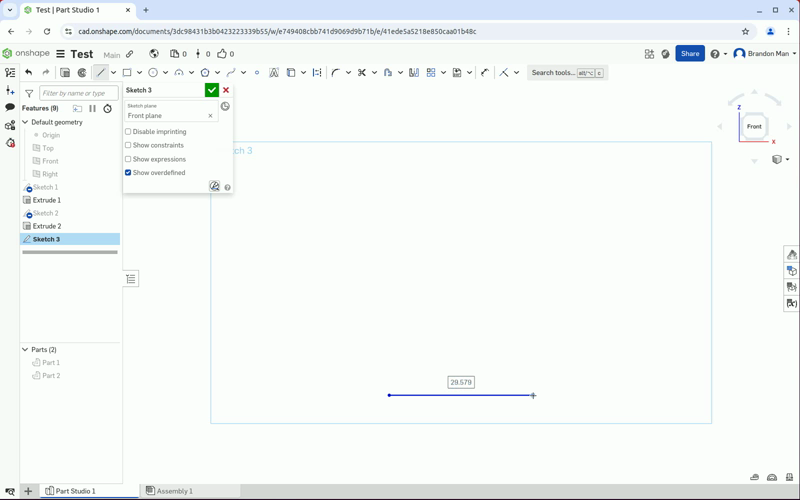
key_down(shift)
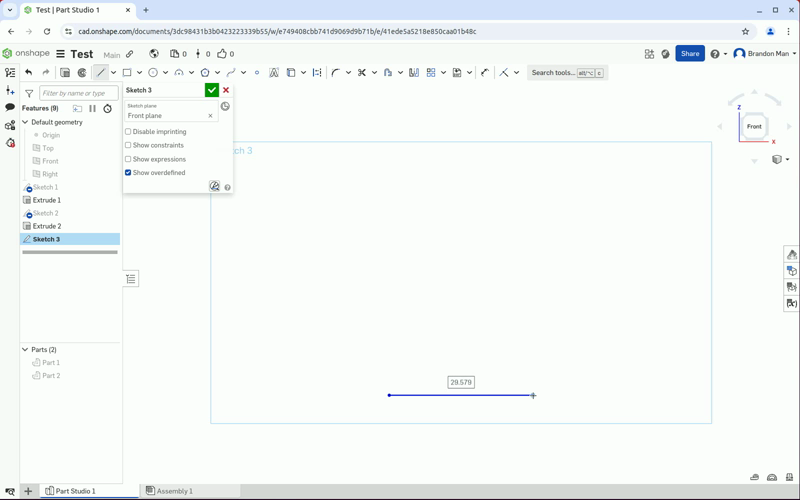
mouse_move(533, 215)
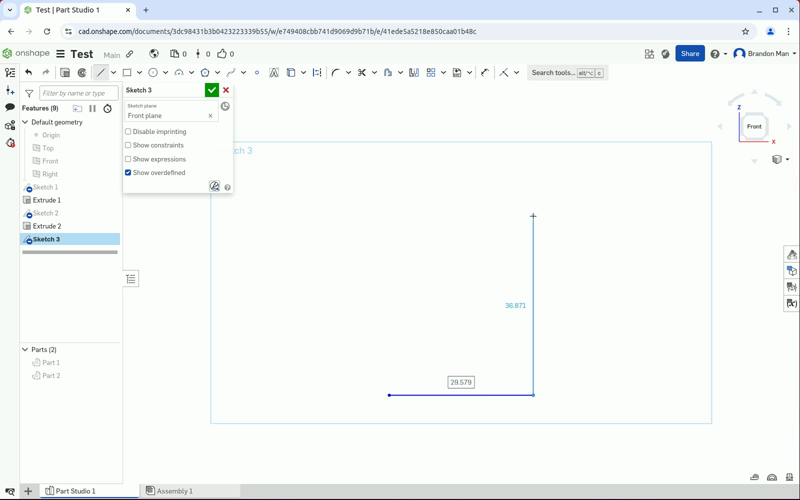
click(533, 215)
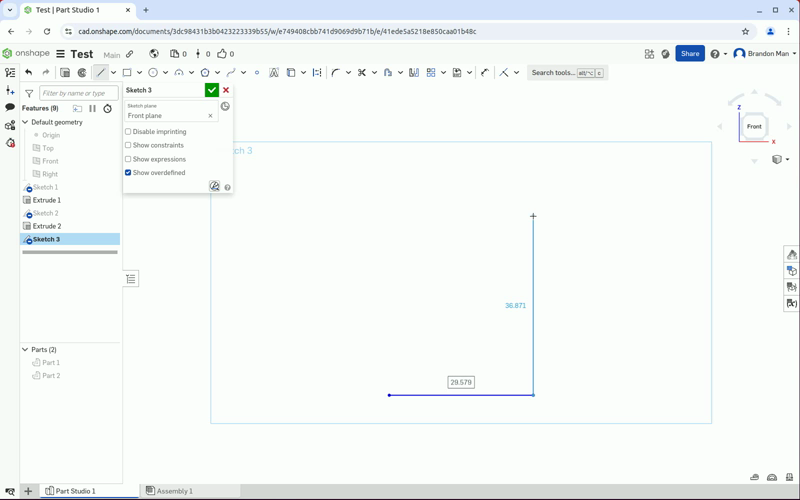
key_up(shift)
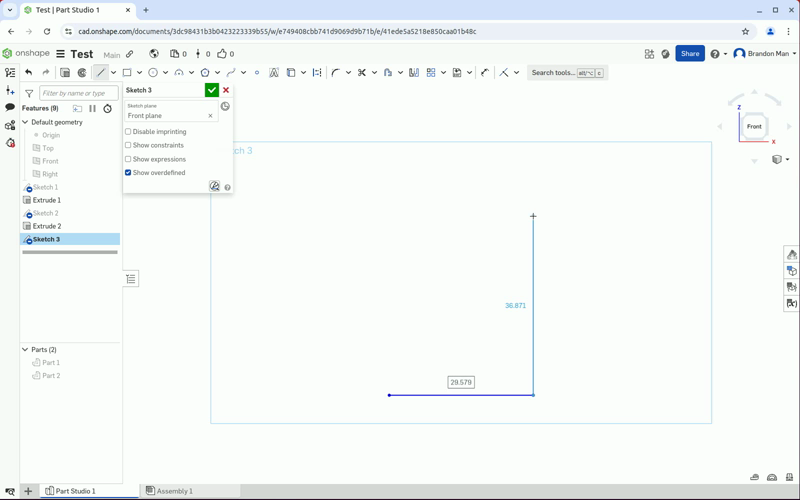
key_down(shift)
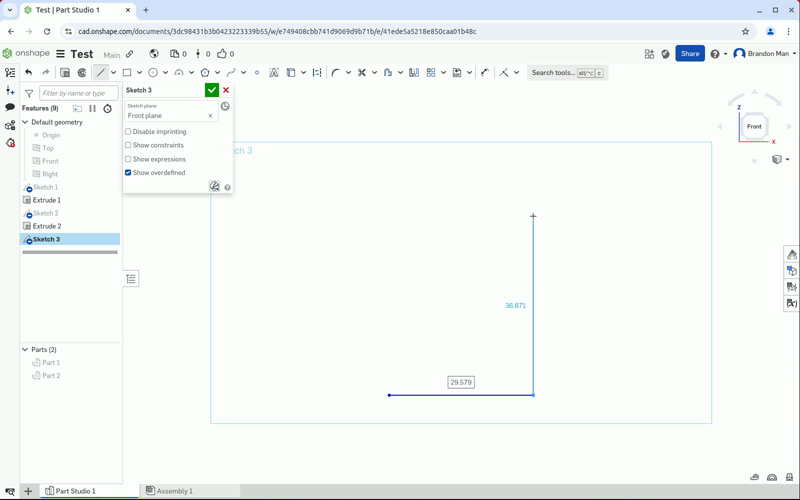
mouse_move(563, 215)
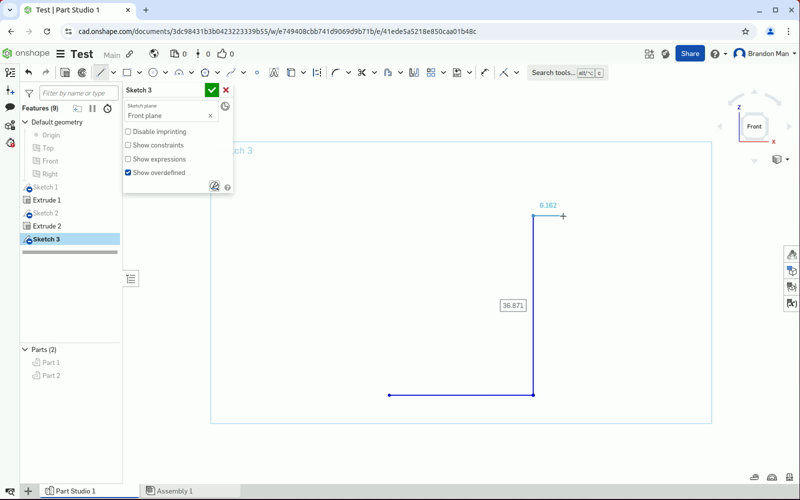
mouse_move(493, 215)
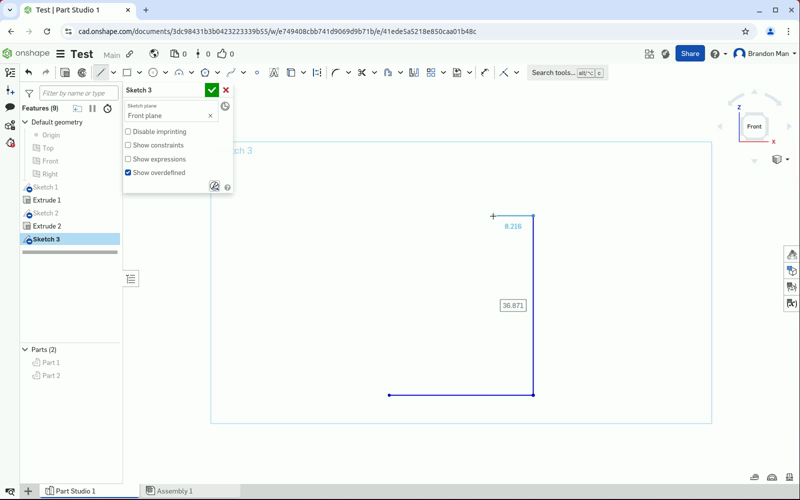
click(493, 215)
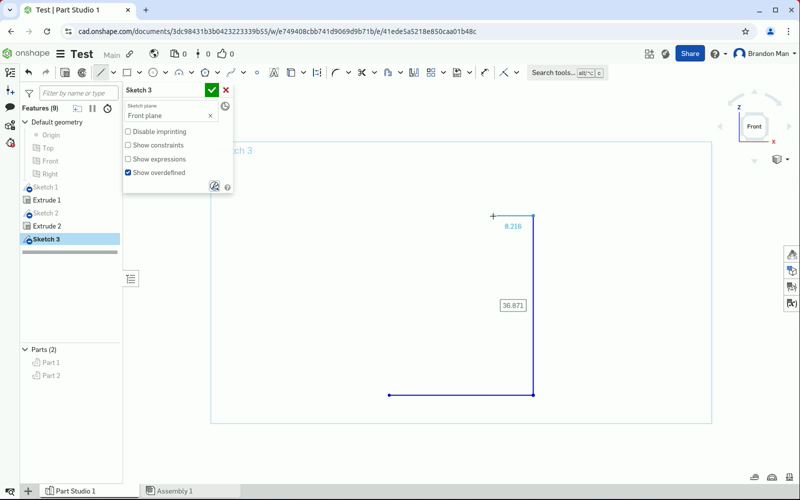
key_up(shift)
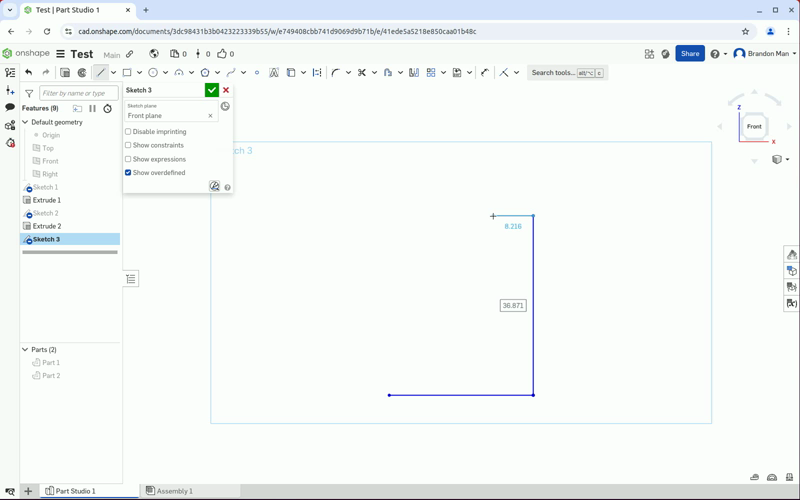
key_down(shift)
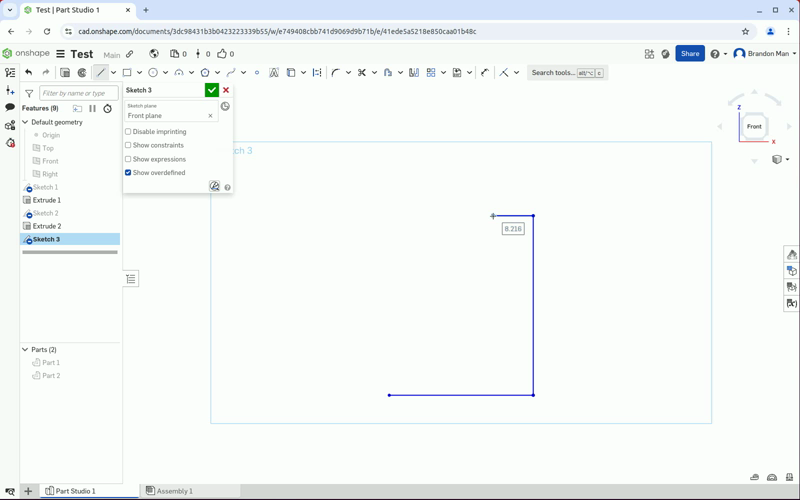
mouse_move(429, 215)
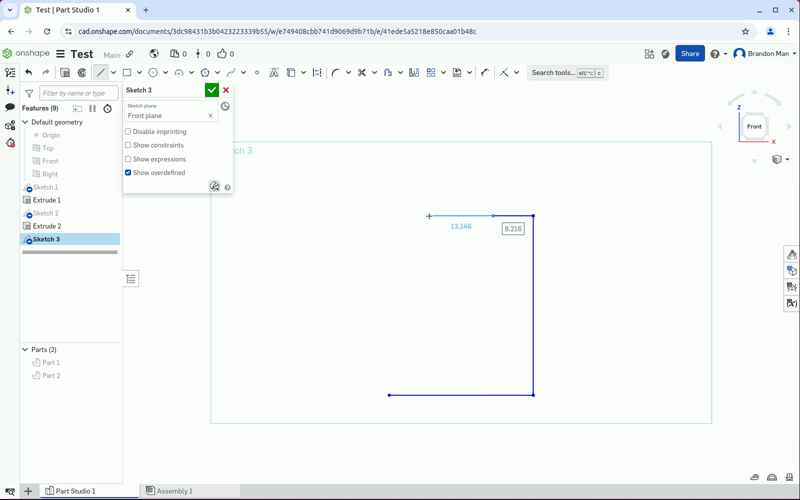
click(429, 215)
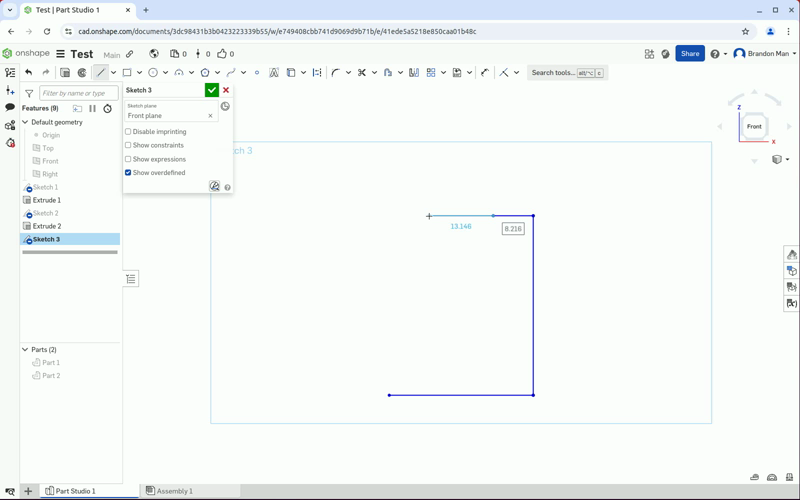
key_up(shift)
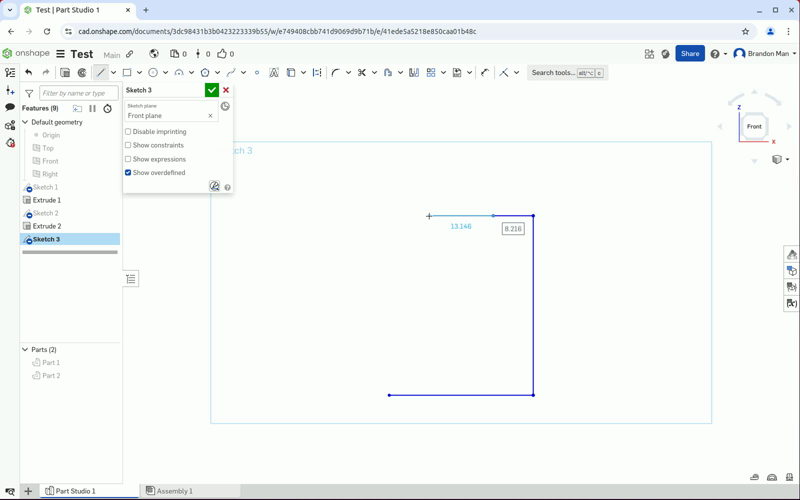
key_down(shift)
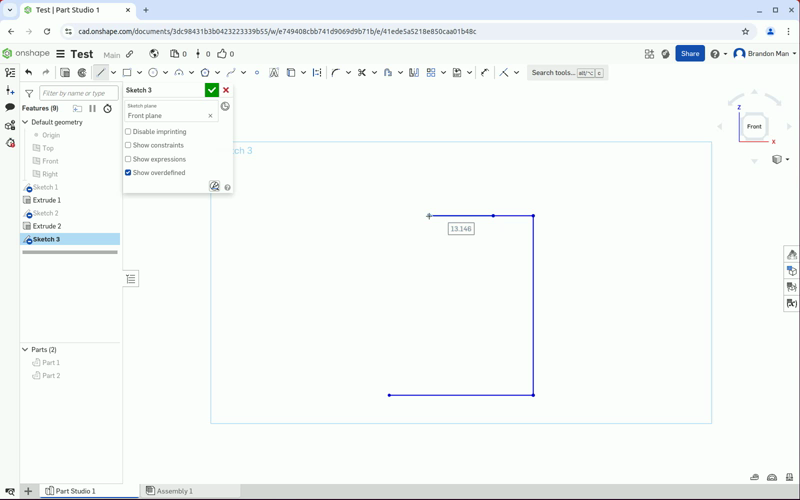
mouse_move(459, 215)
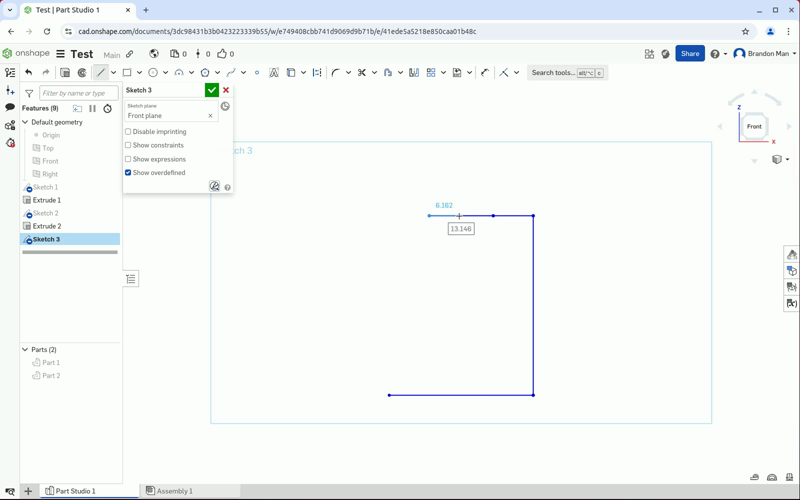
mouse_move(389, 215)
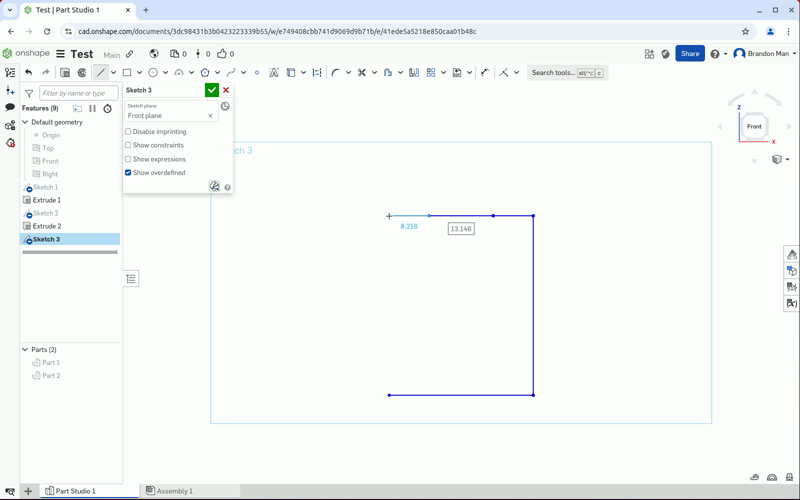
click(389, 215)
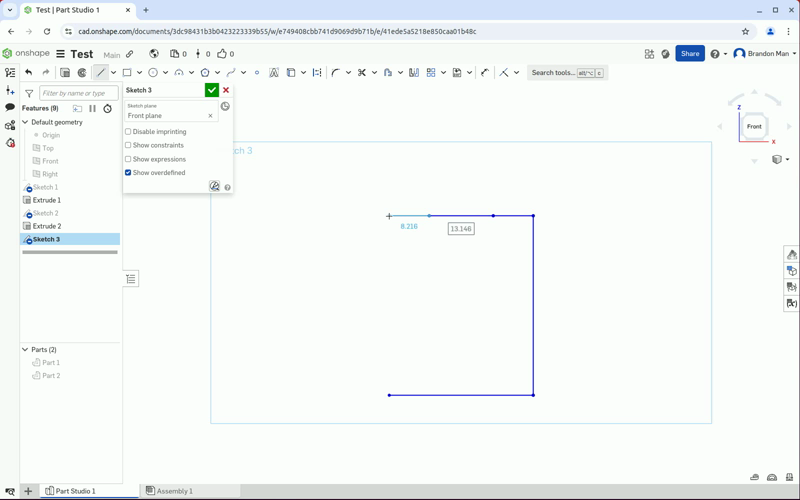
key_up(shift)
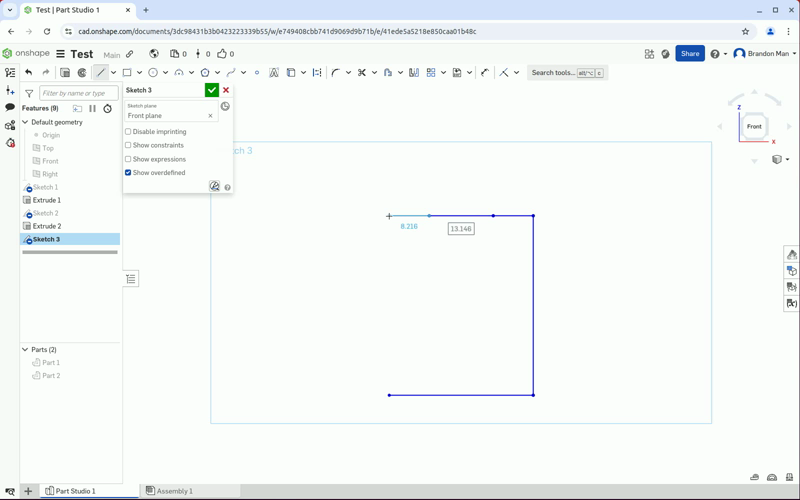
key_down(shift)
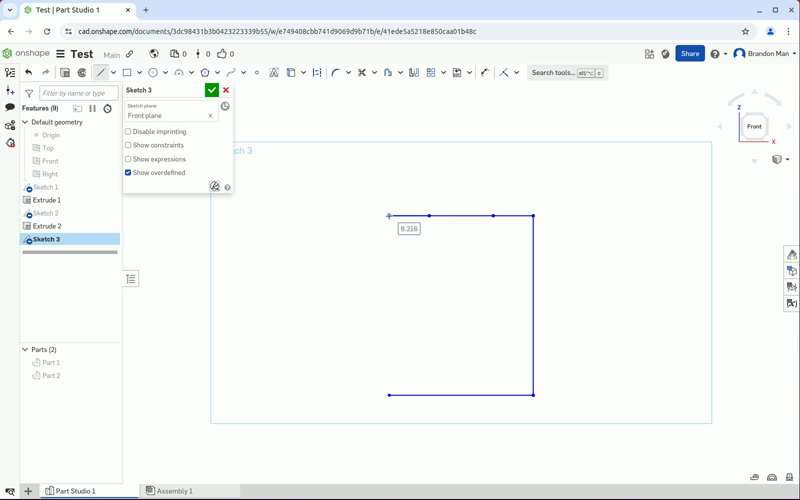
mouse_move(389, 395)
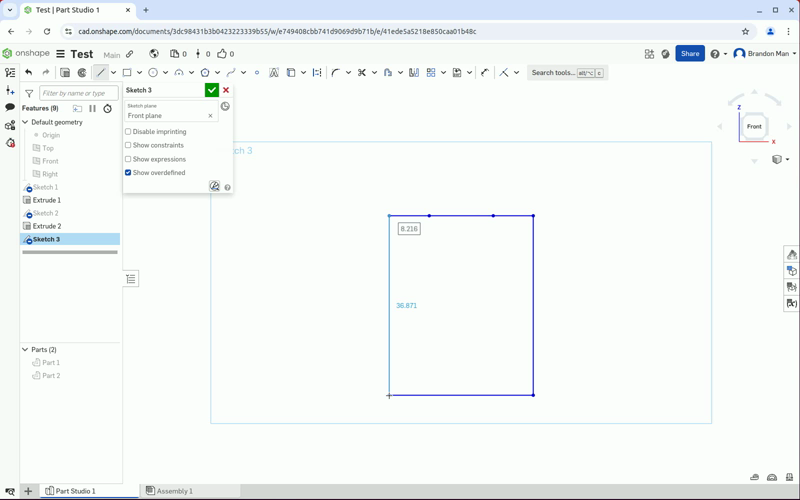
key_up(shift)
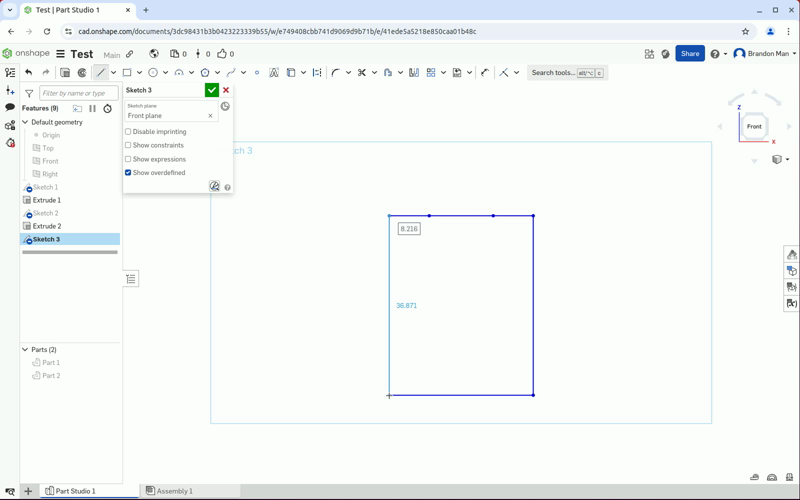
click(389, 395)
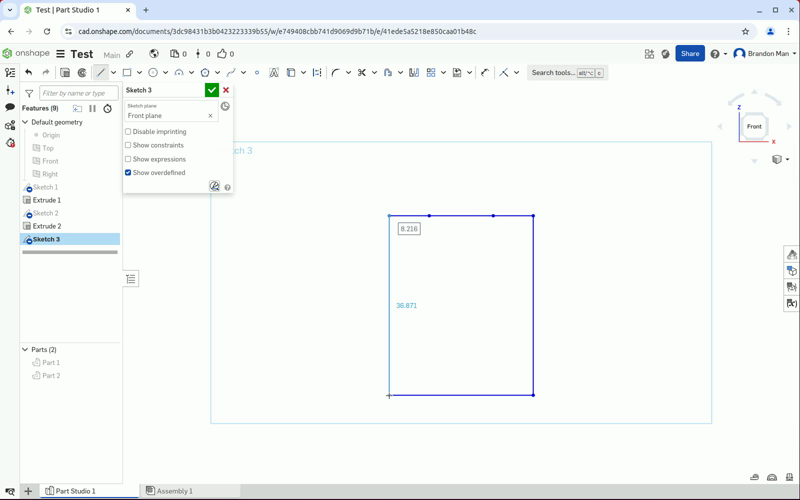
key(esc)
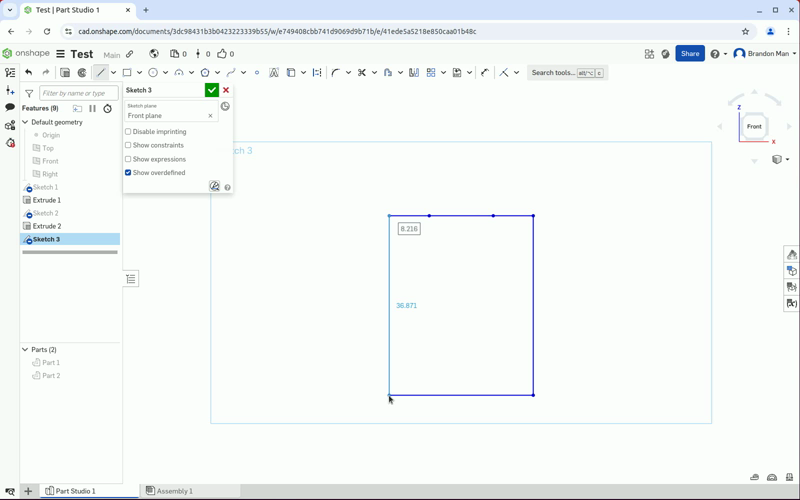
mouse_move(432, 268)
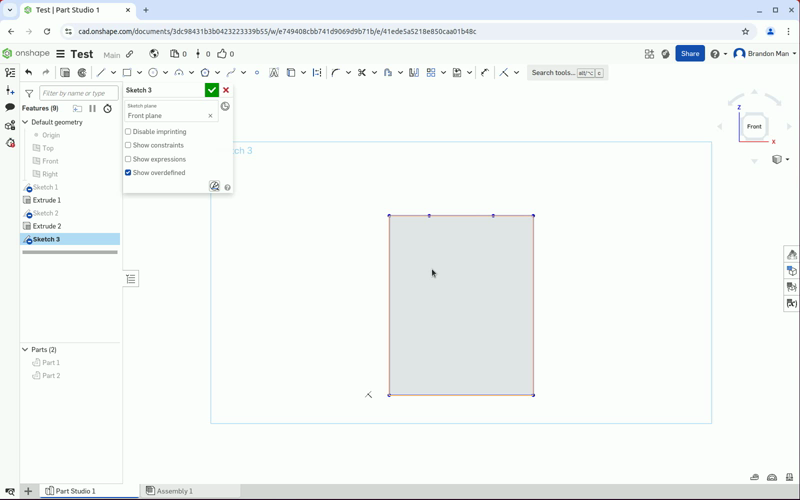
click(432, 268)
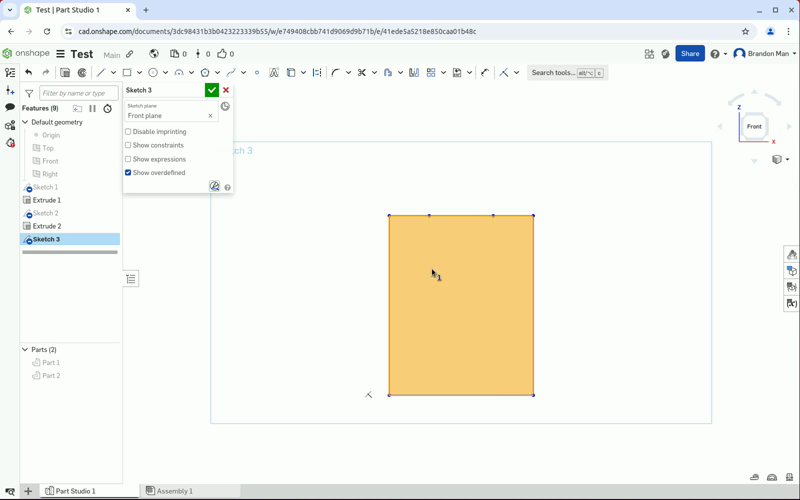
mouse_move(73, 352)
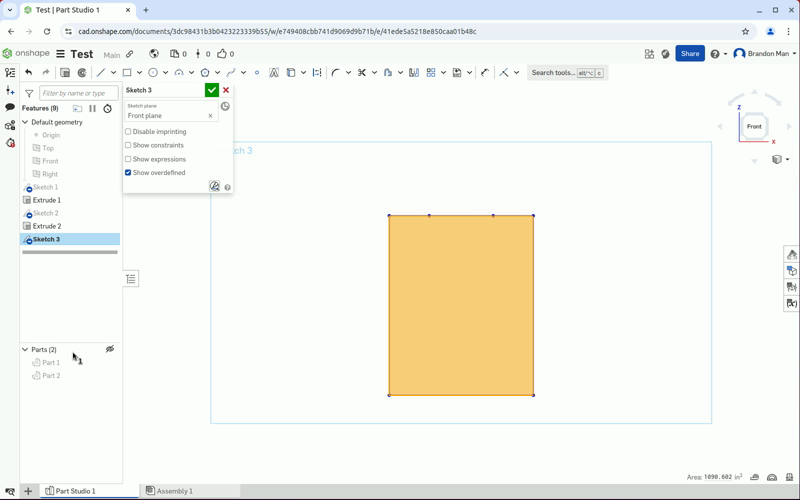
key(shift+y)
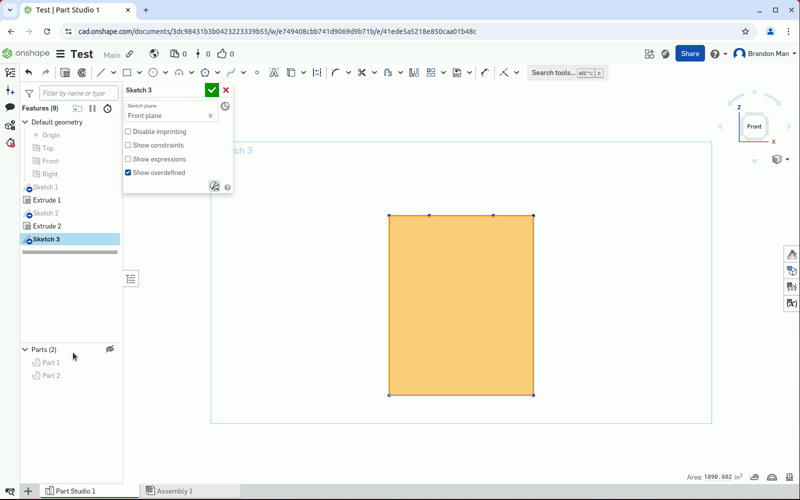
key(shift+e)
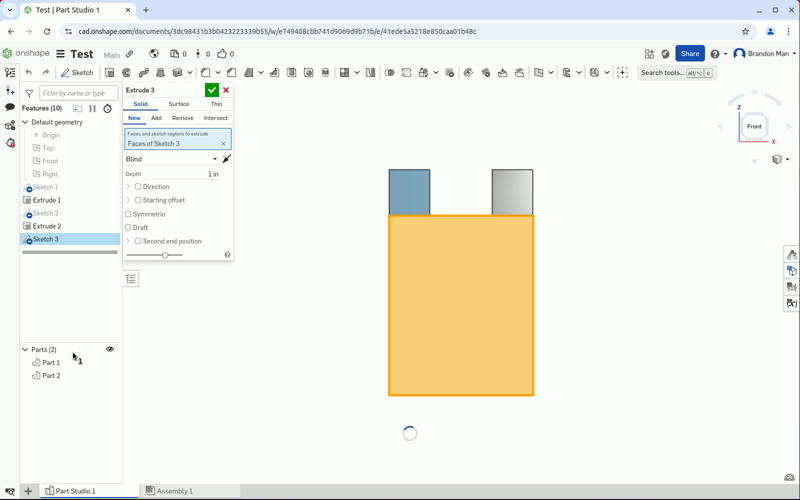
mouse_move(143, 106)
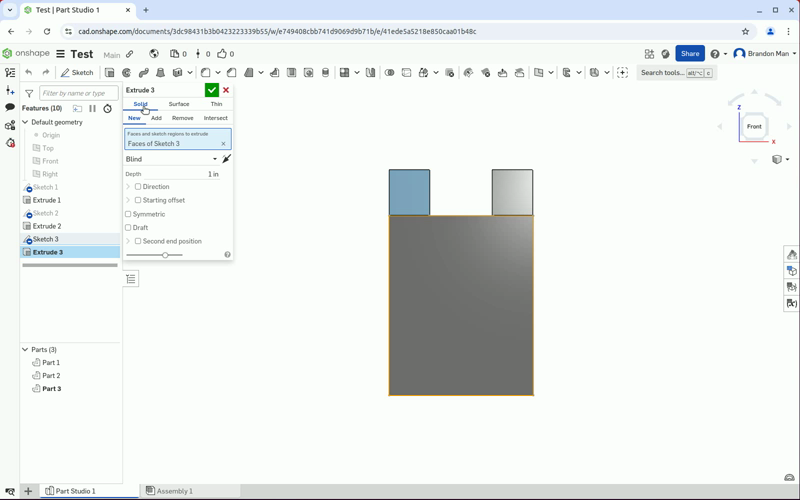
click(143, 106)
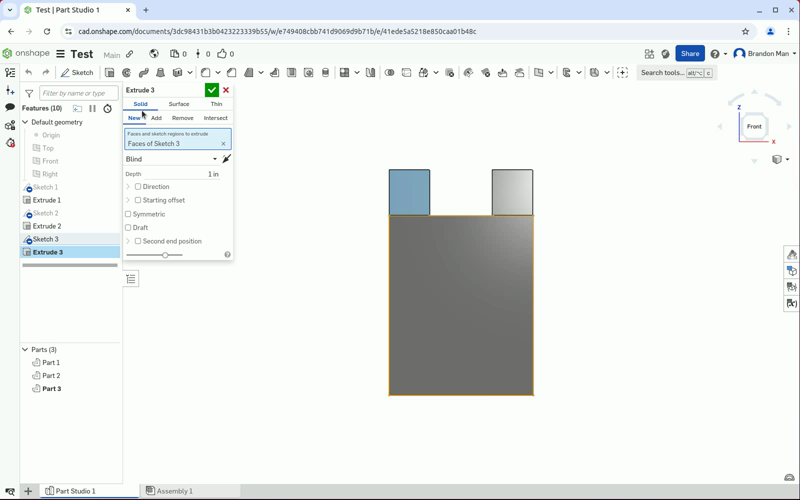
mouse_move(137, 120)
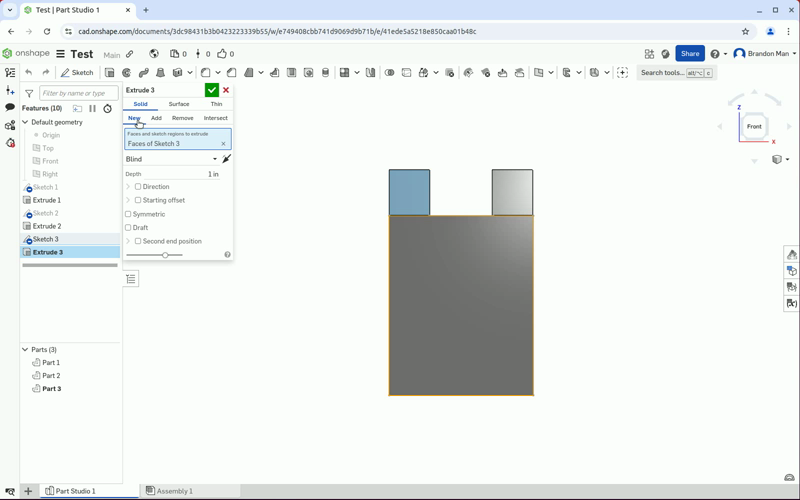
click(137, 120)
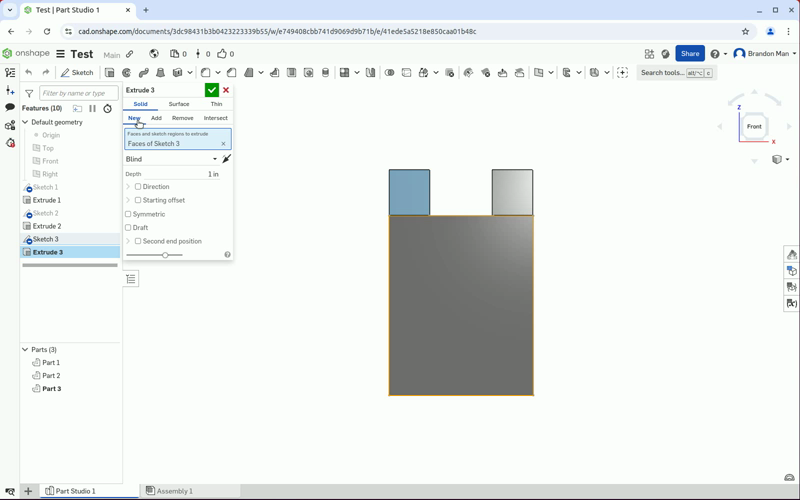
key(tab, 4)
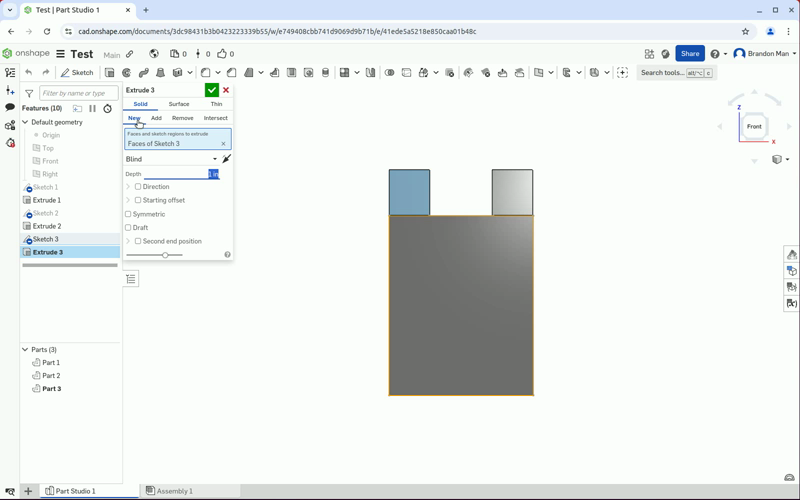
text(0.722)
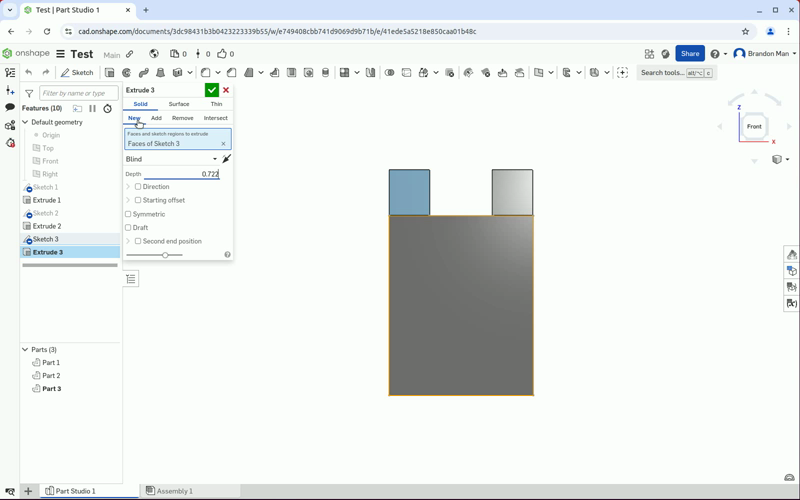
key(enter)
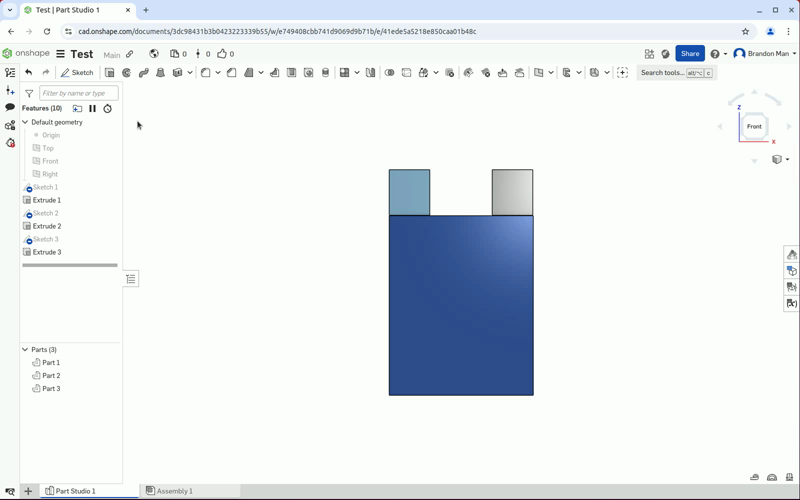
key(shift+h)
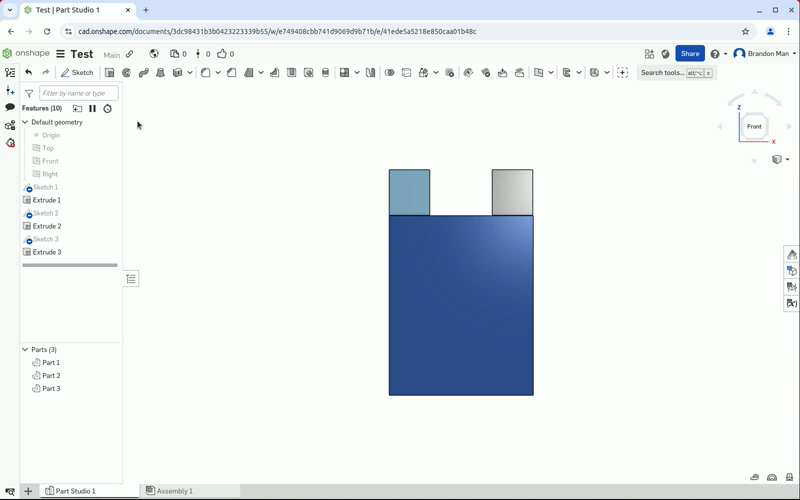
key(shift+h)
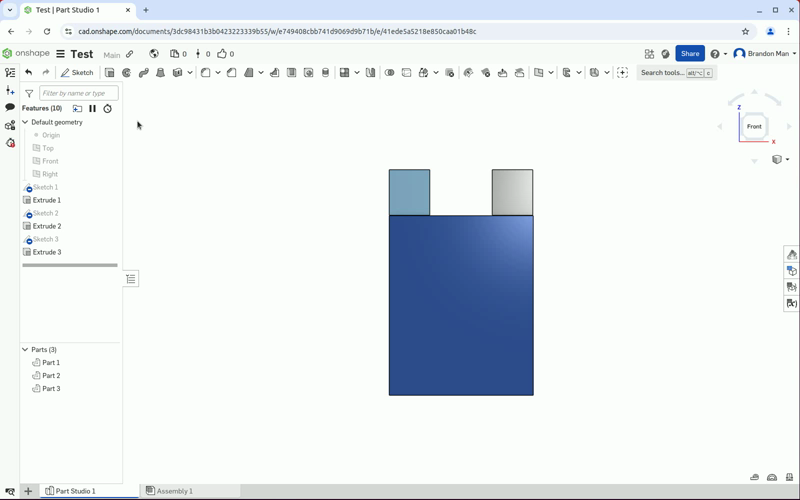
mouse_move(73, 189)
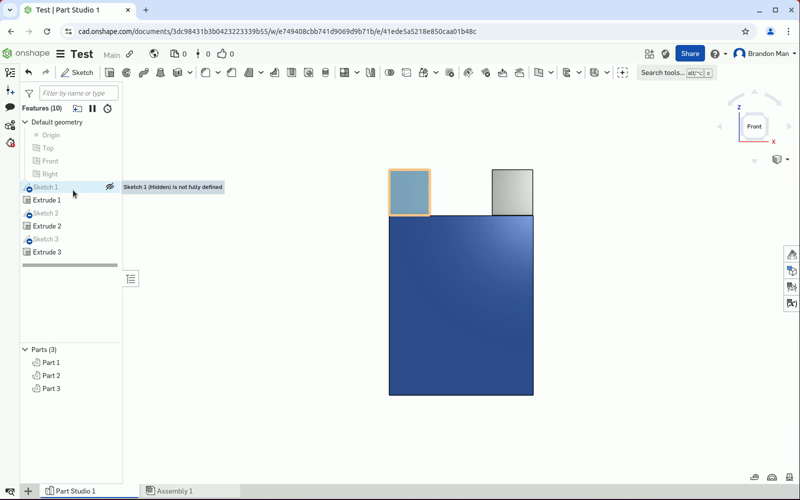
click(73, 189)
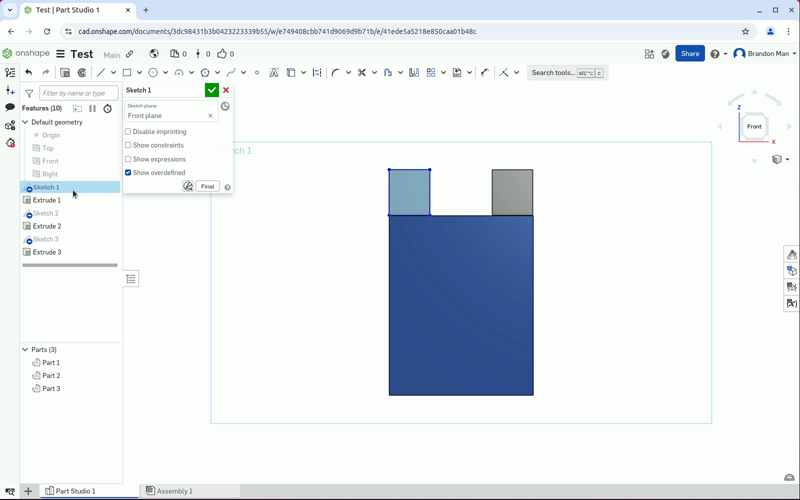
mouse_move(229, 92)
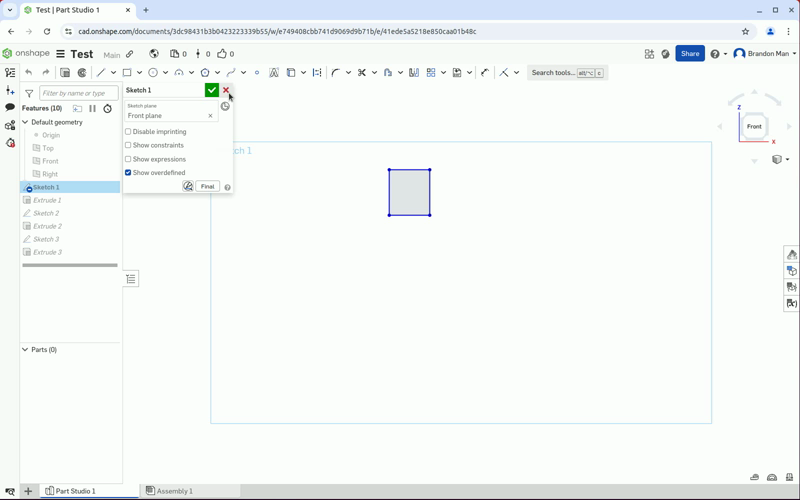
click(229, 92)
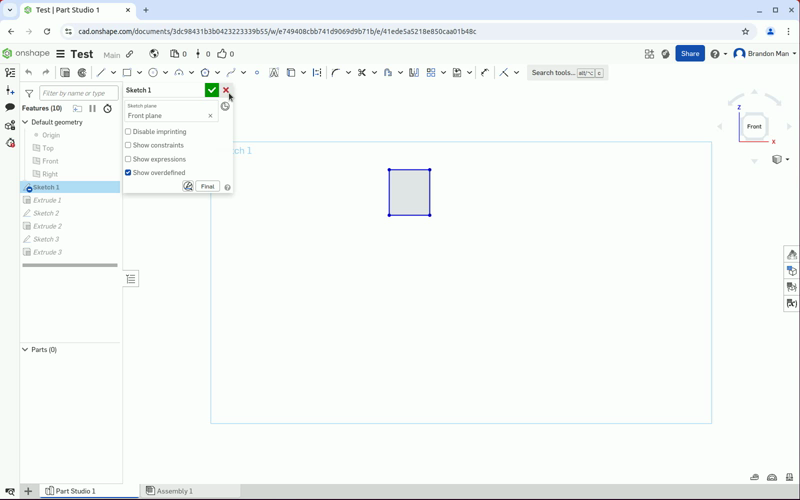
key(shift+s)
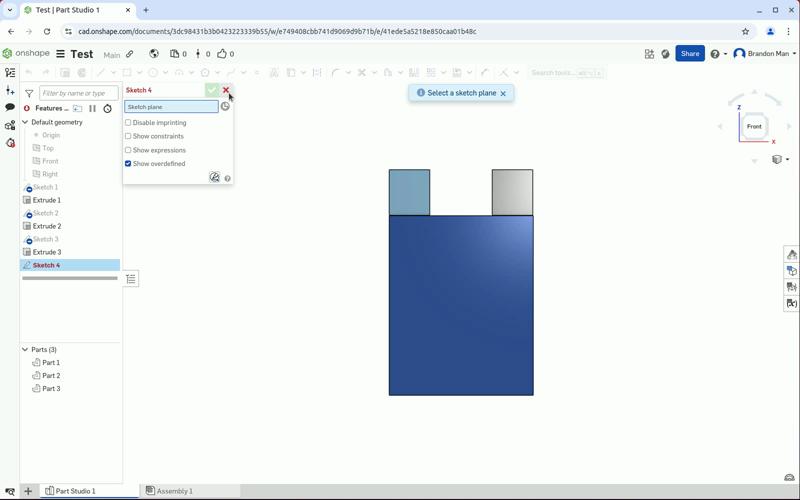
mouse_move(73, 163)
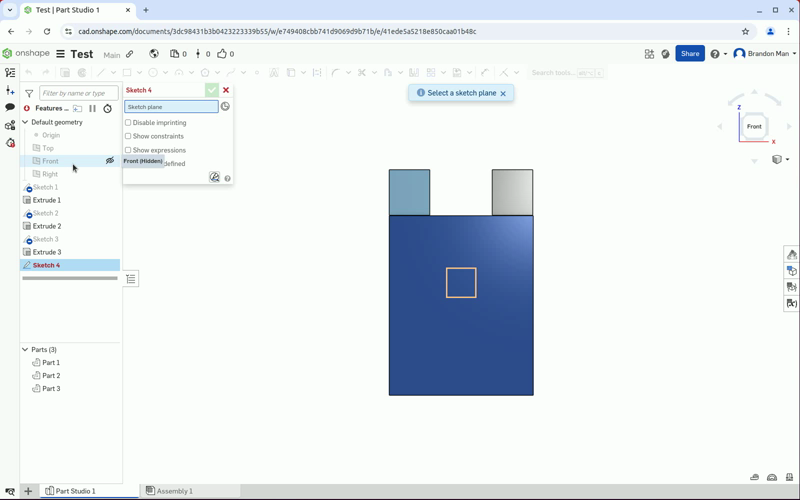
click(73, 163)
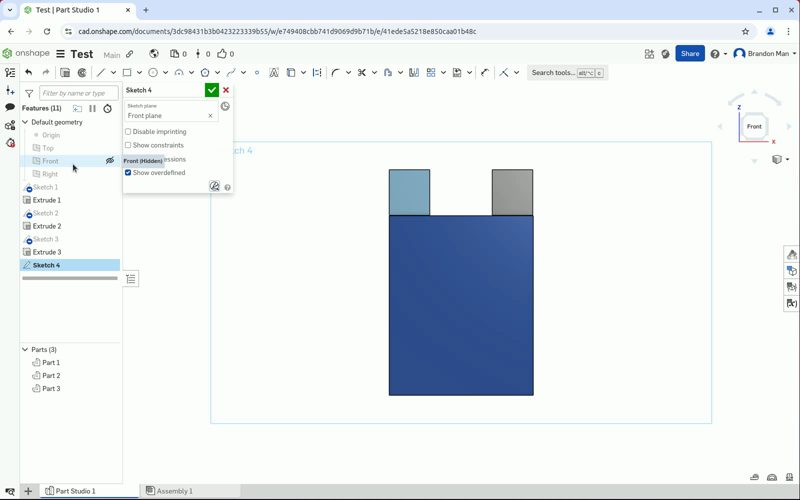
mouse_move(73, 352)
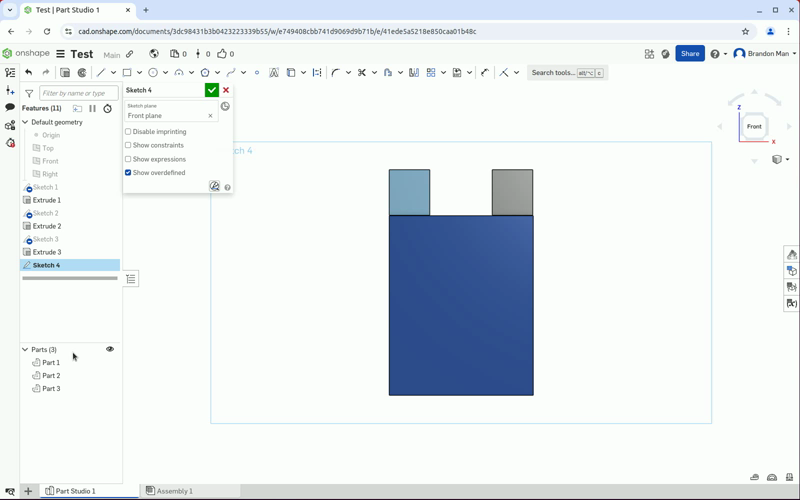
key(y)
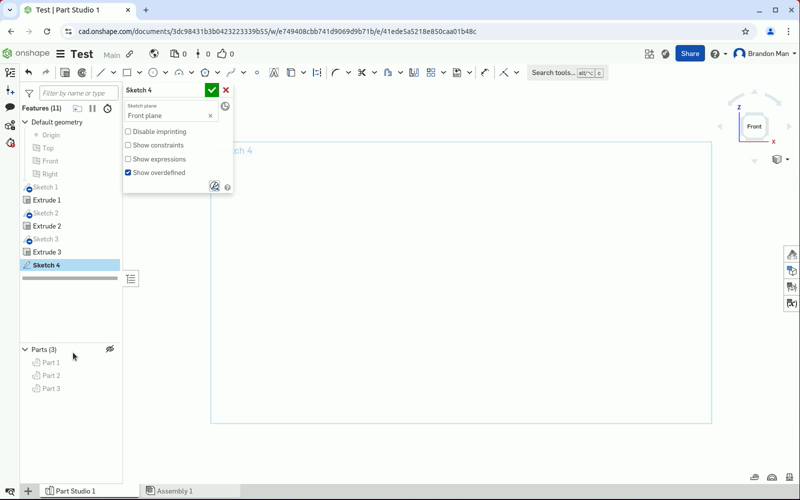
key(l)
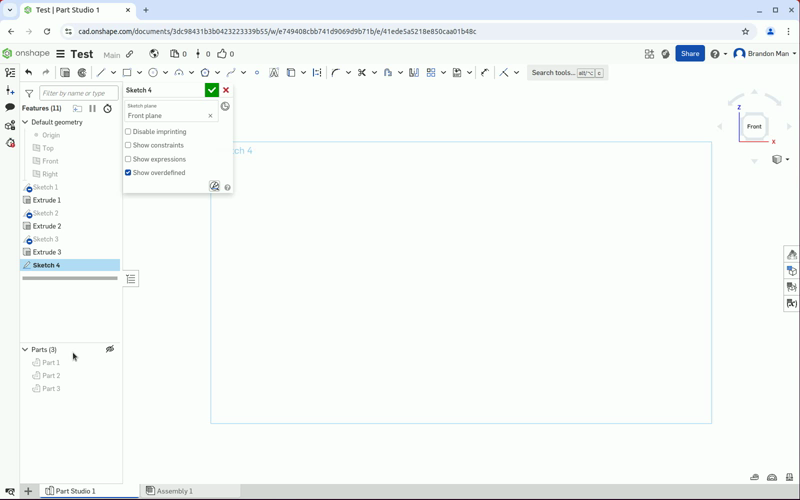
key_down(shift)
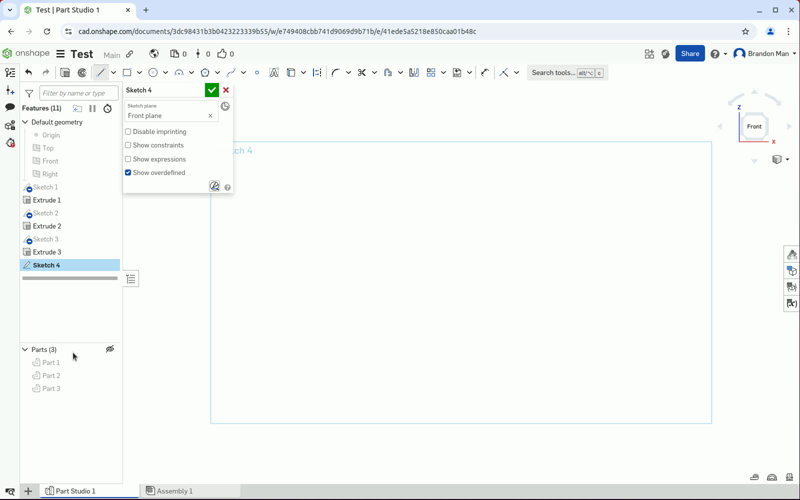
mouse_move(429, 215)
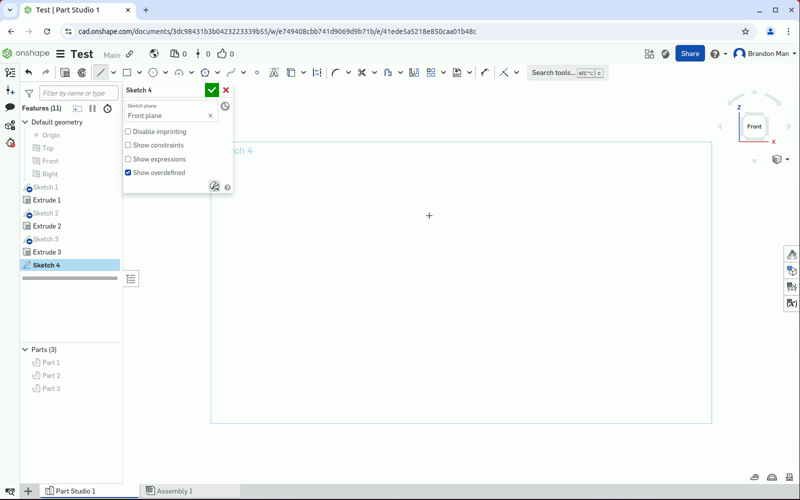
click(429, 215)
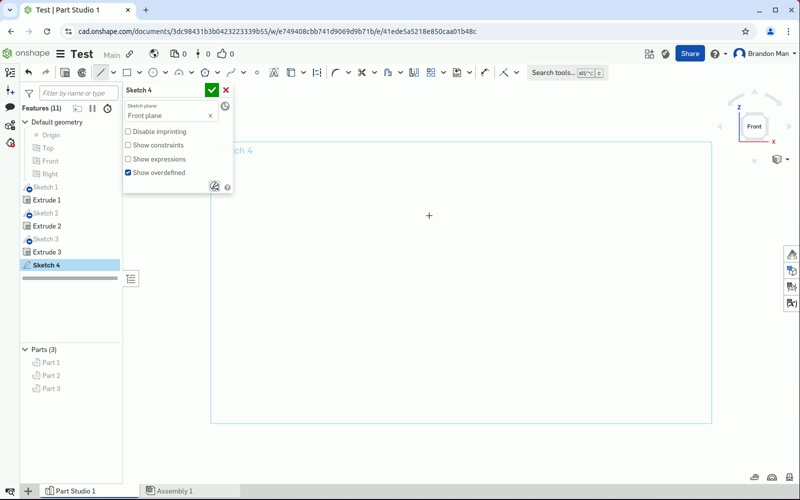
key_up(shift)
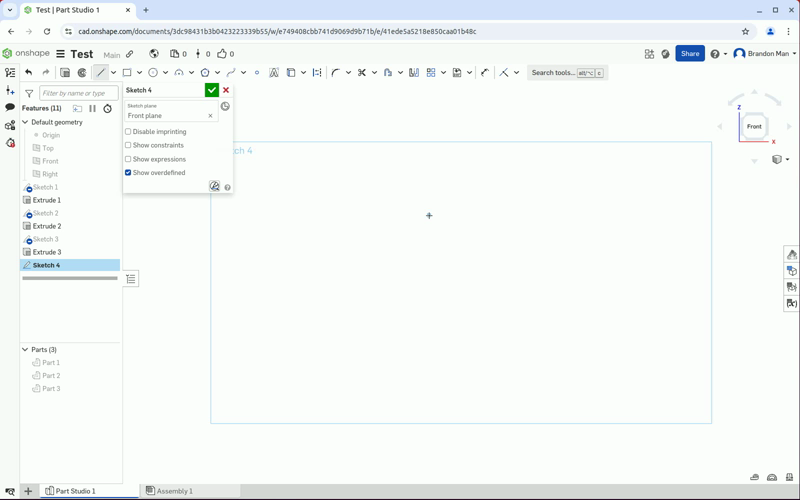
key_down(shift)
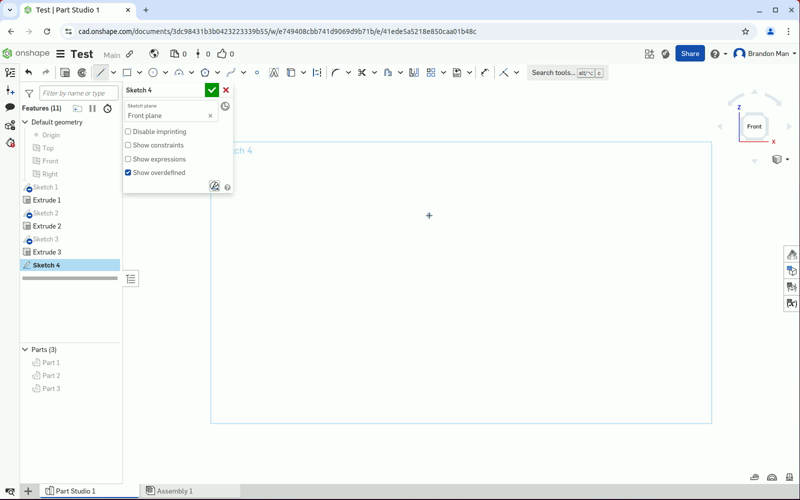
mouse_move(492, 215)
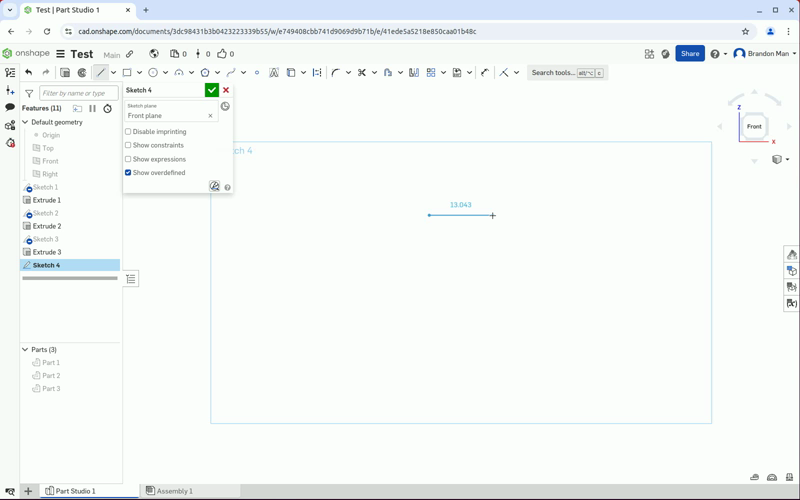
click(492, 215)
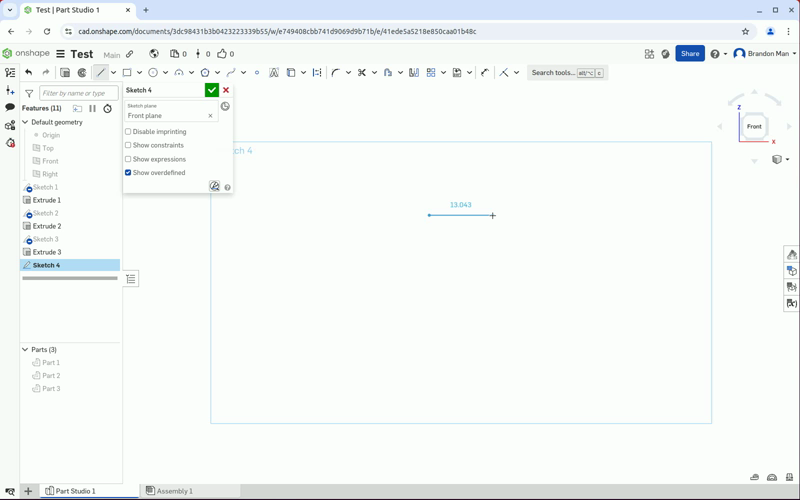
key_up(shift)
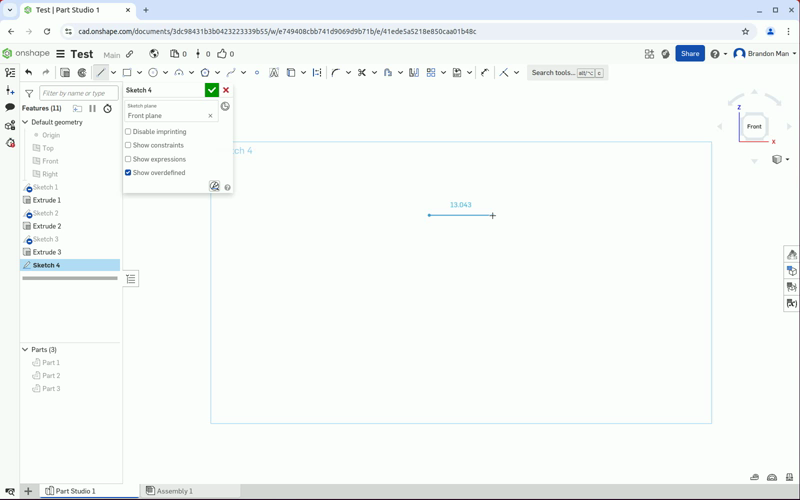
key_down(shift)
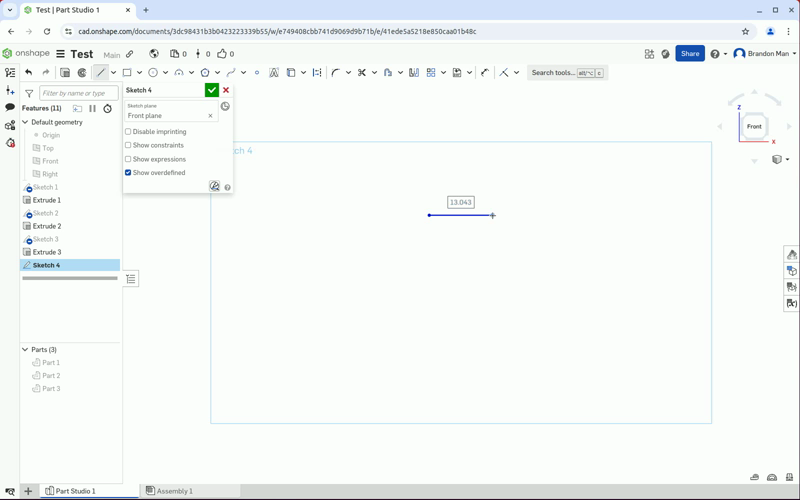
mouse_move(522, 215)
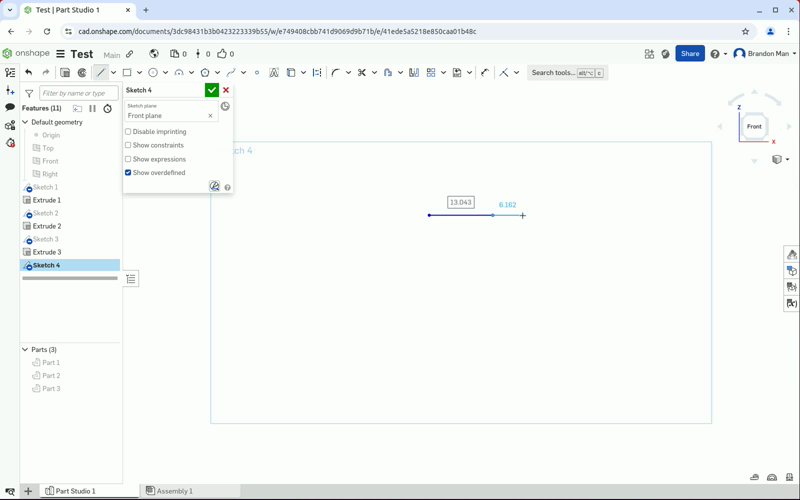
mouse_move(492, 170)
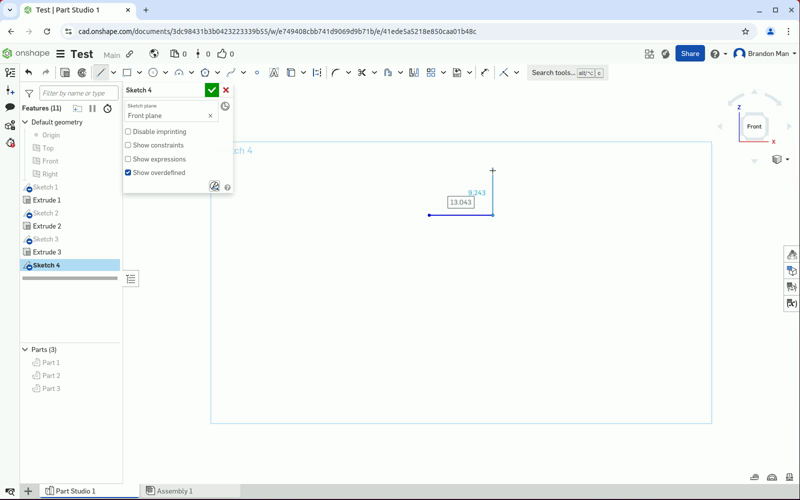
click(492, 170)
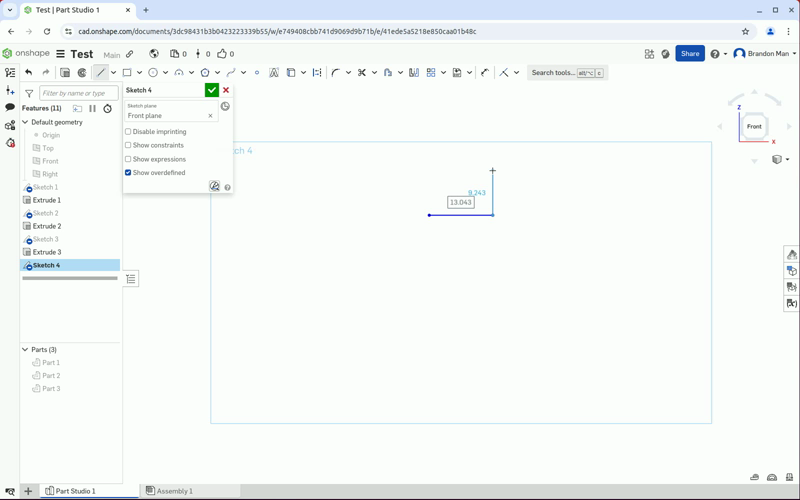
key_up(shift)
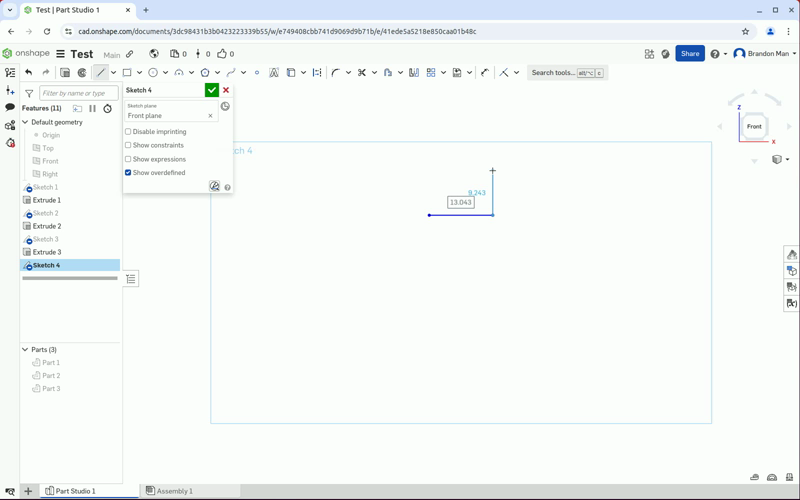
key_down(shift)
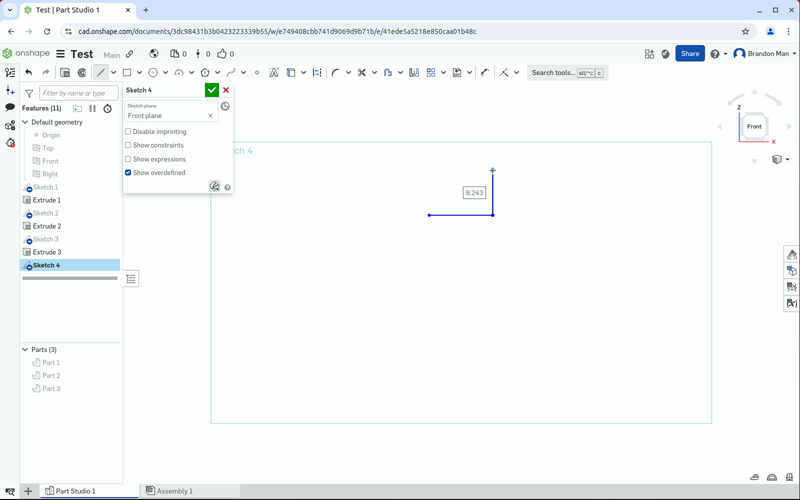
mouse_move(429, 170)
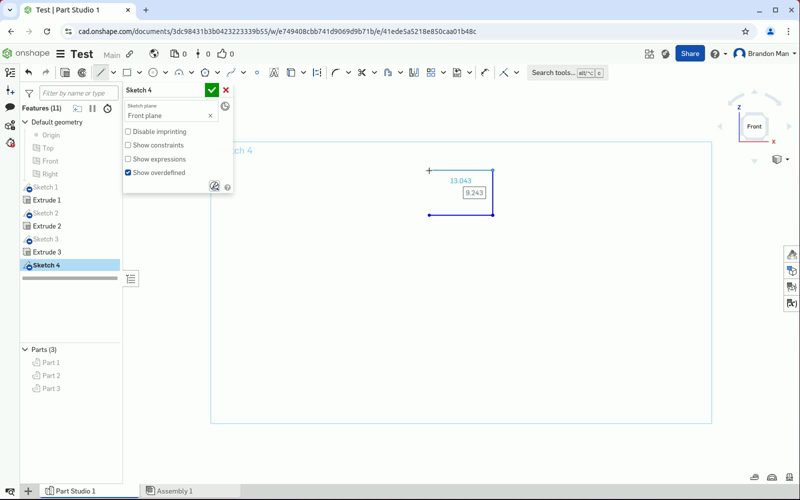
click(429, 170)
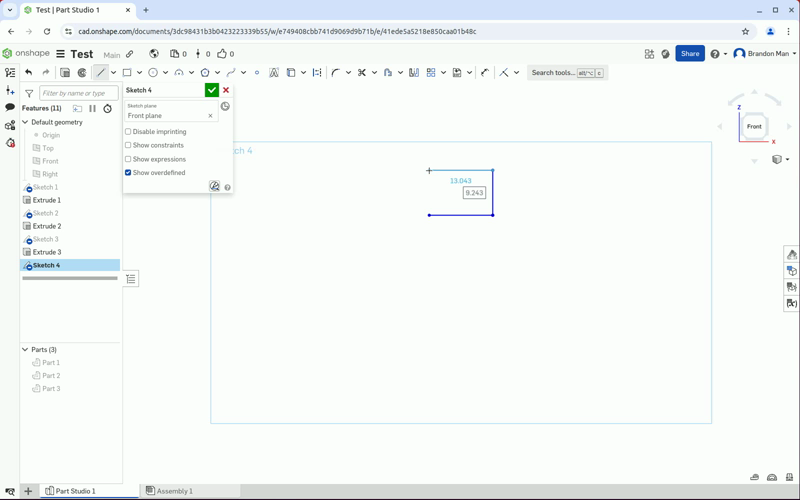
key_up(shift)
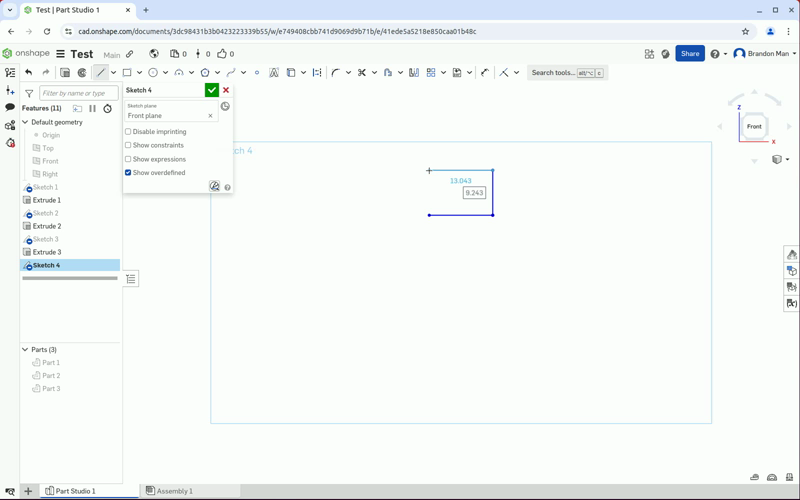
mouse_move(459, 170)
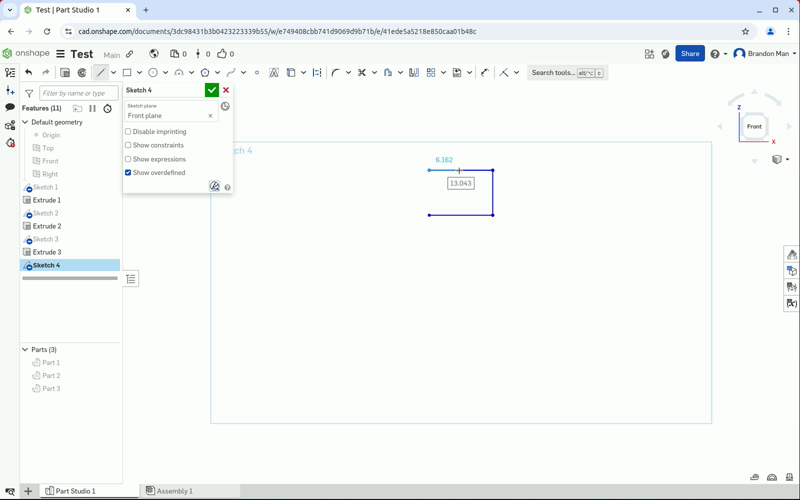
key_down(shift)
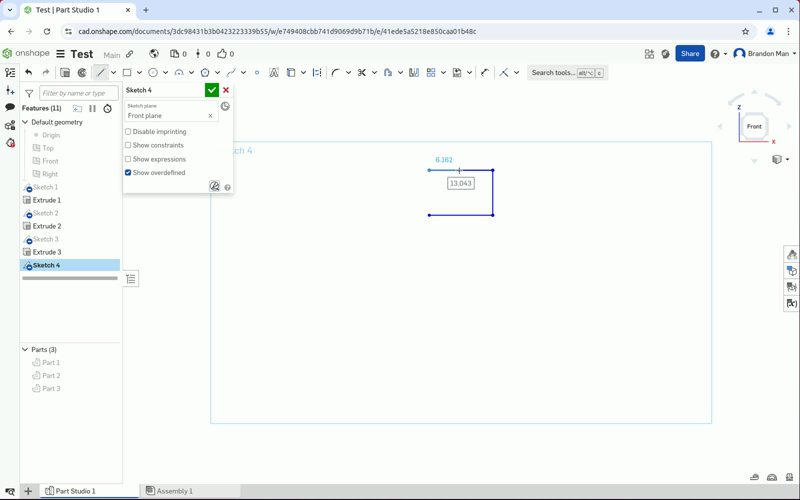
mouse_move(429, 215)
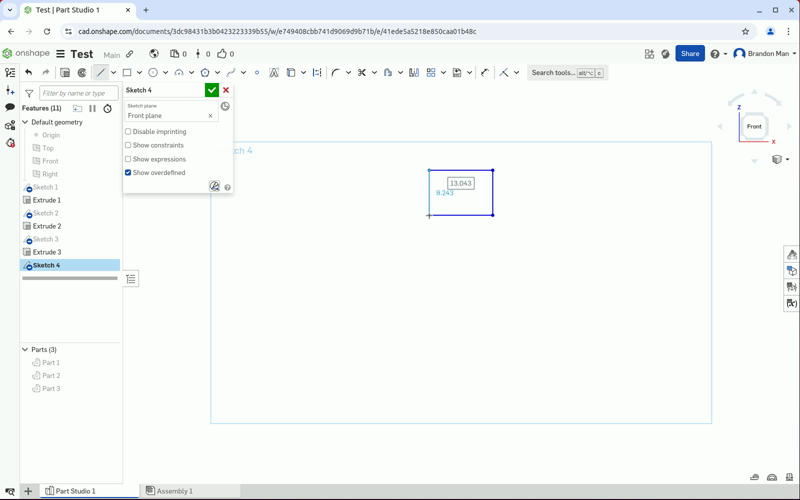
key_up(shift)
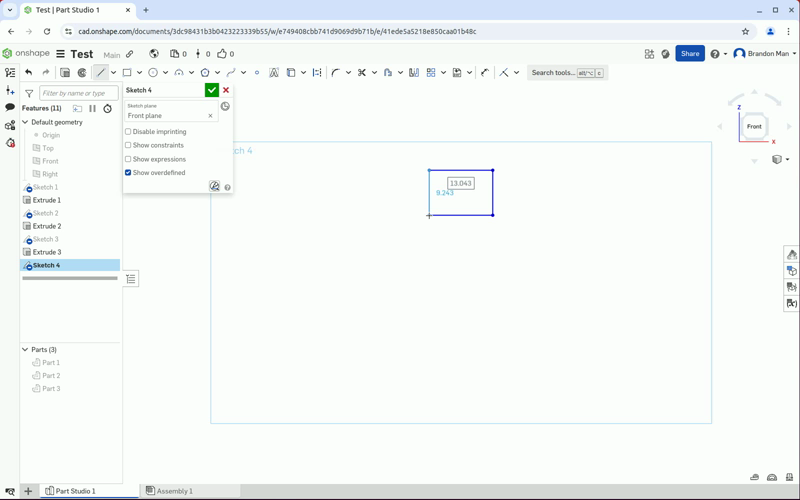
click(429, 215)
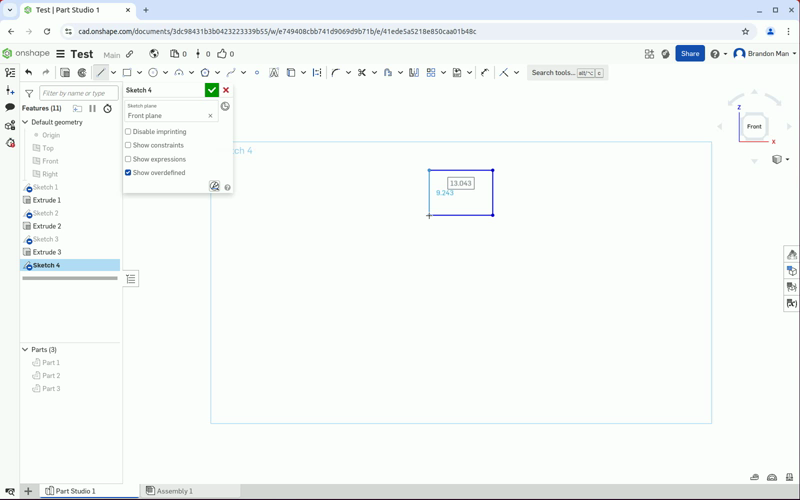
key(esc)
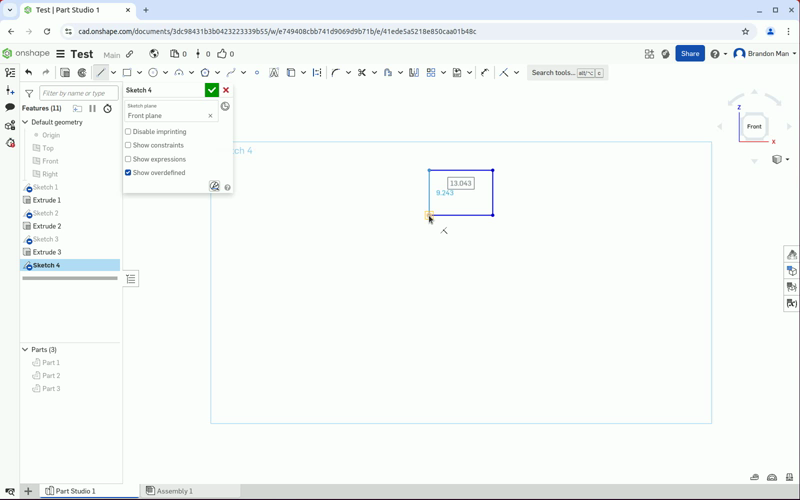
mouse_move(478, 183)
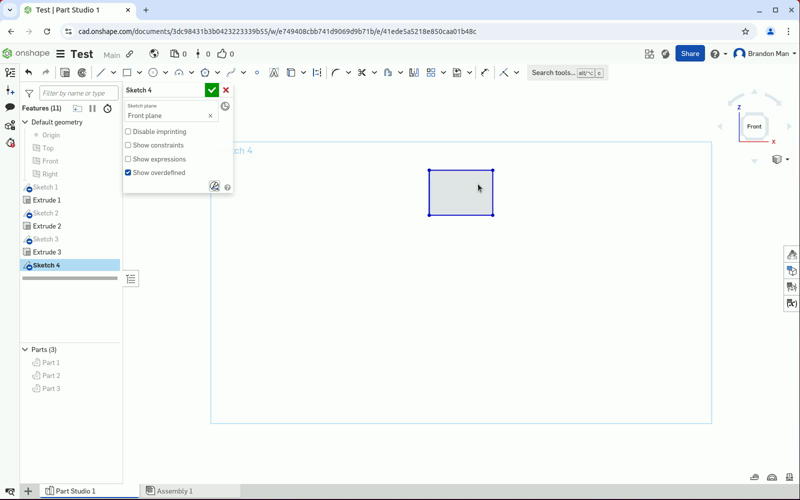
click(478, 183)
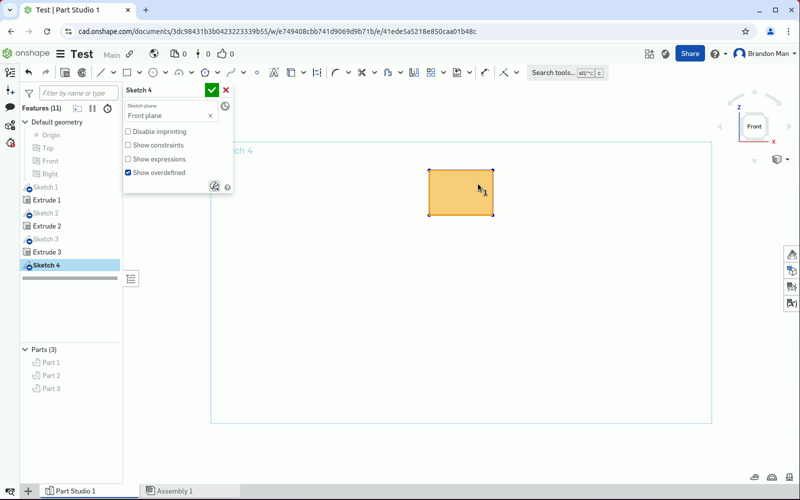
mouse_move(73, 352)
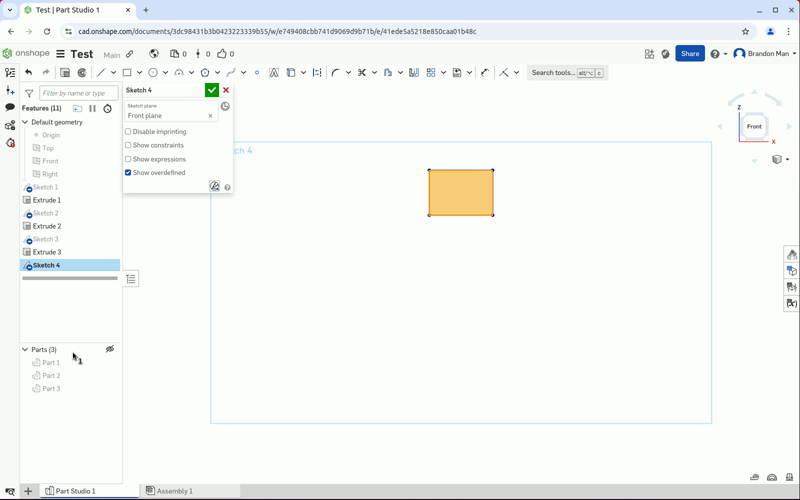
key(shift+y)
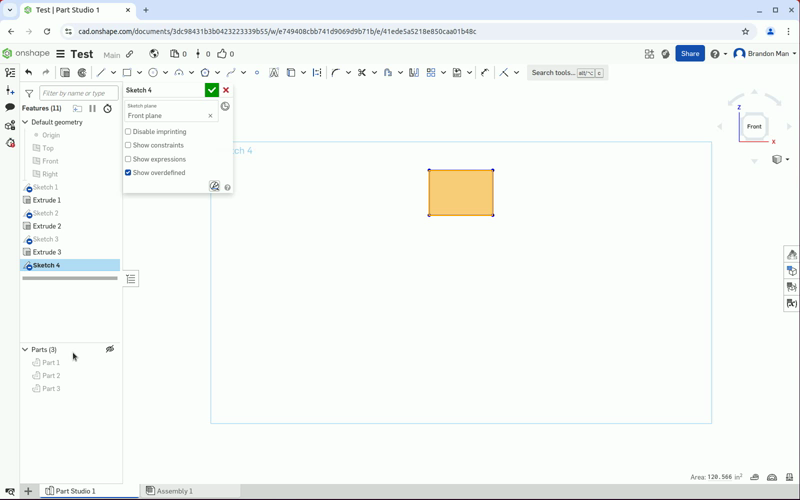
key(shift+e)
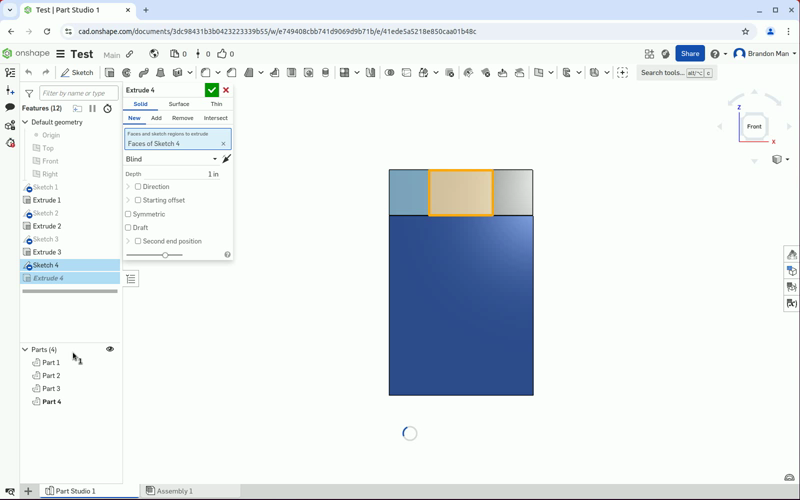
mouse_move(143, 106)
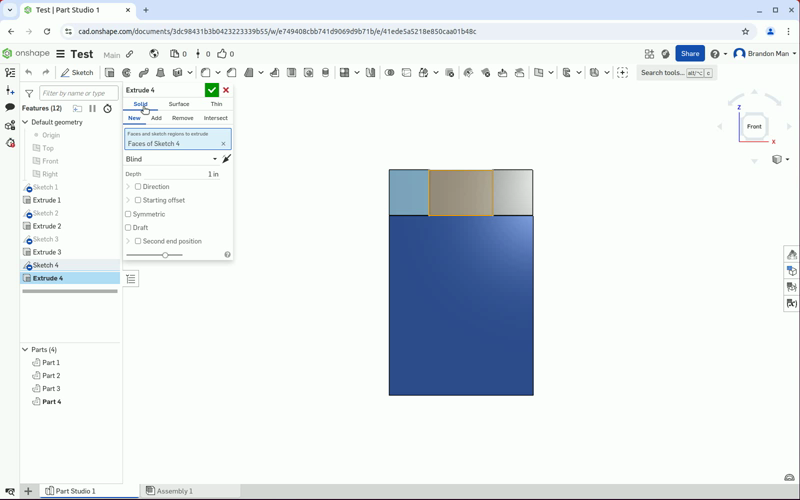
click(143, 106)
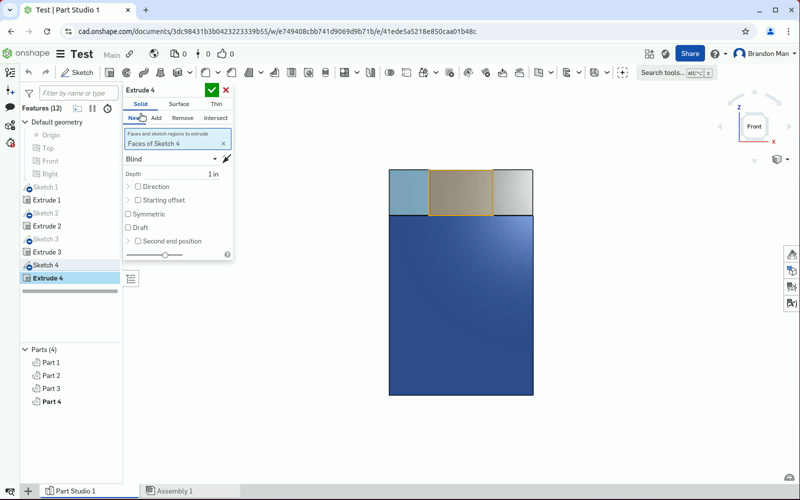
mouse_move(137, 120)
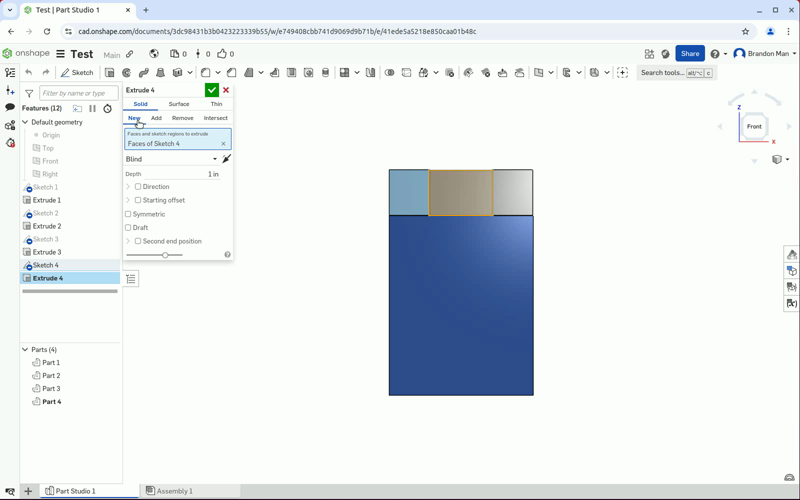
click(137, 120)
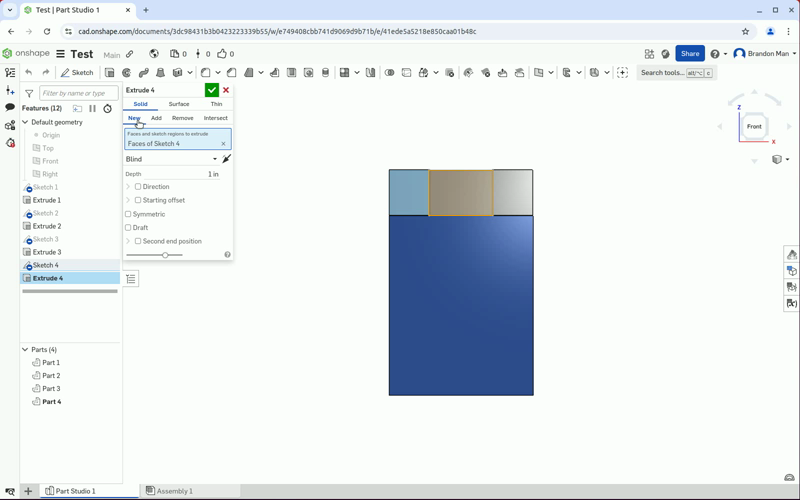
key(tab, 4)
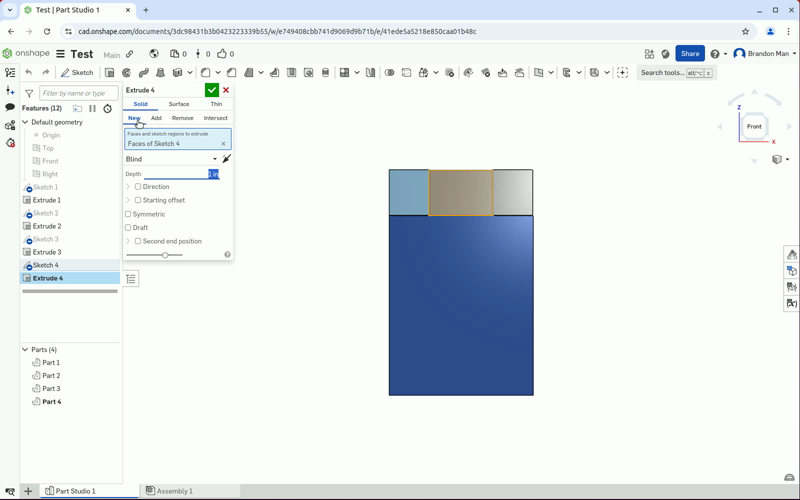
text(0.963)
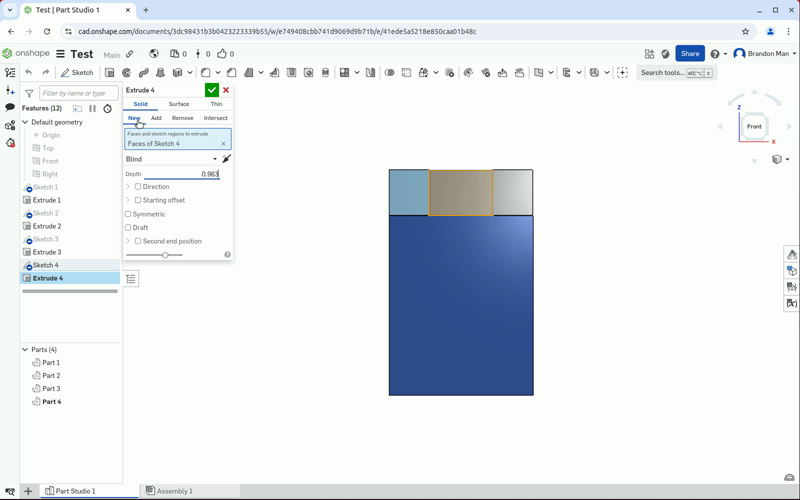
key(enter)
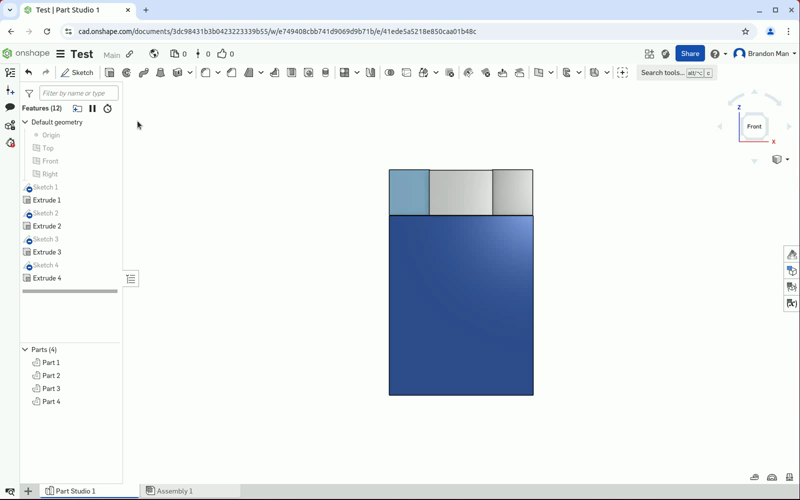
key(shift+h)
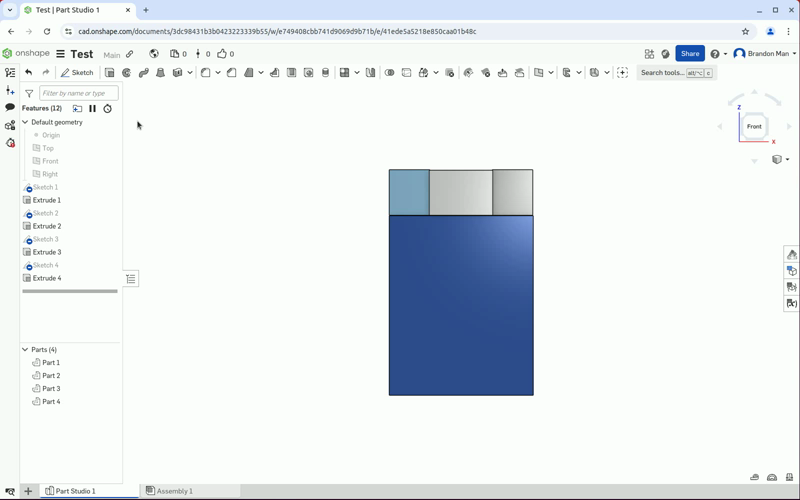
key(shift+h)
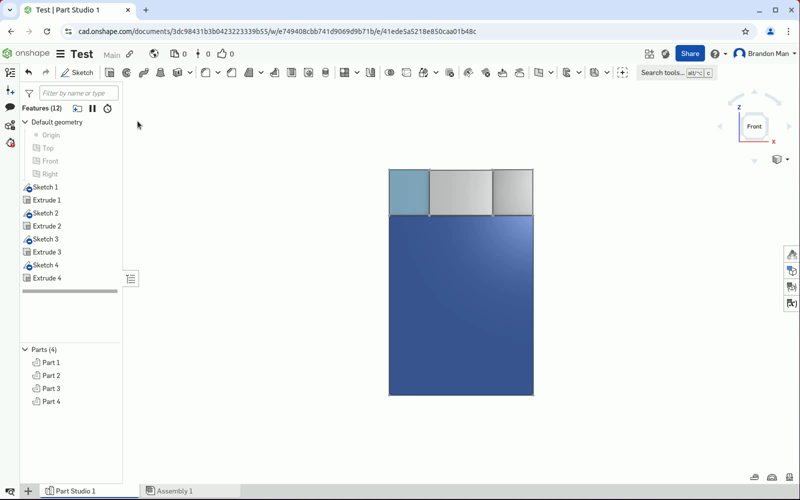
key(shift+7)
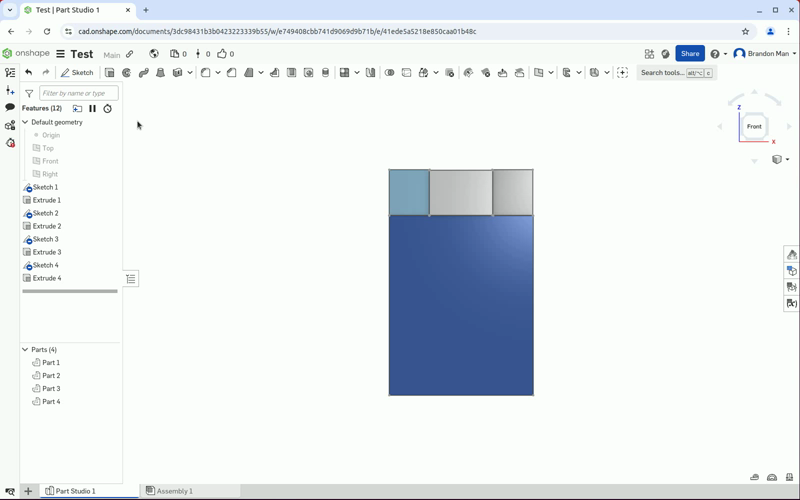
key(left, 2)
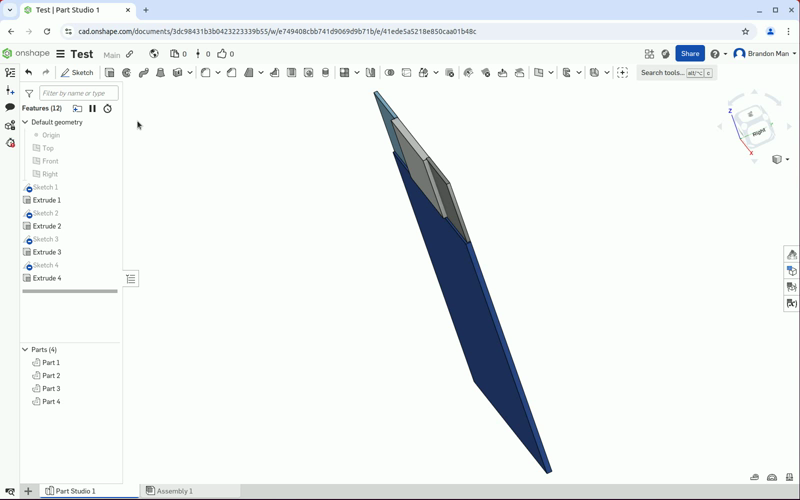
key(down, 2)
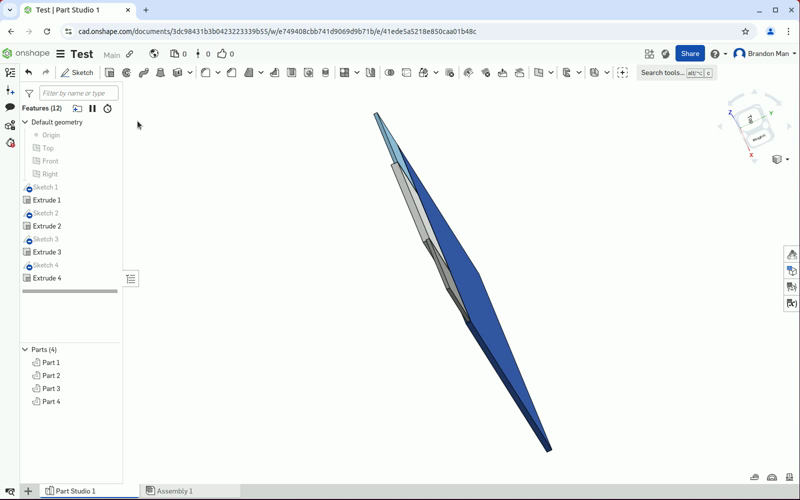
key(up, 2)
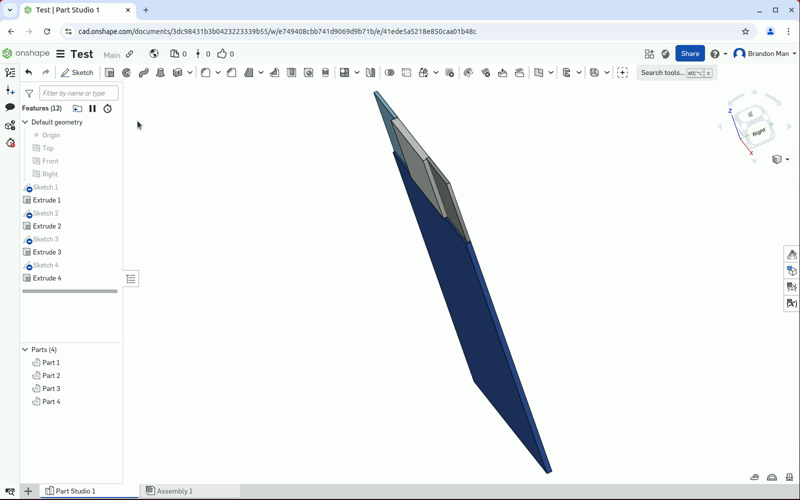
key(right, 2)
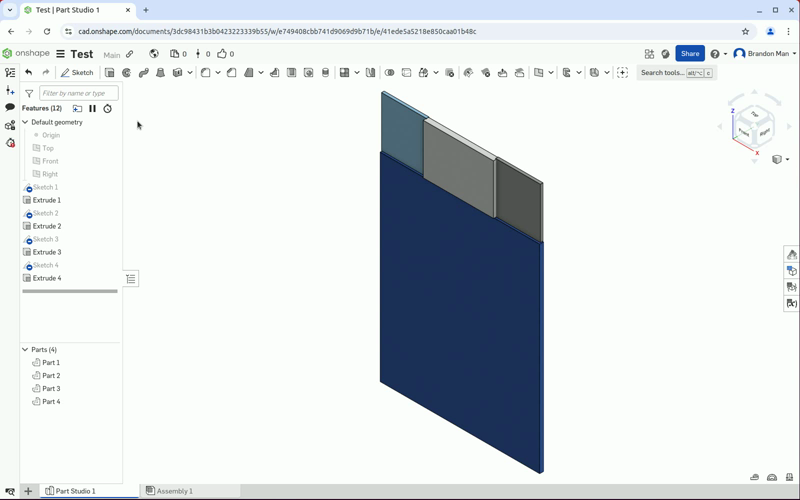
mouse_move(73, 189)
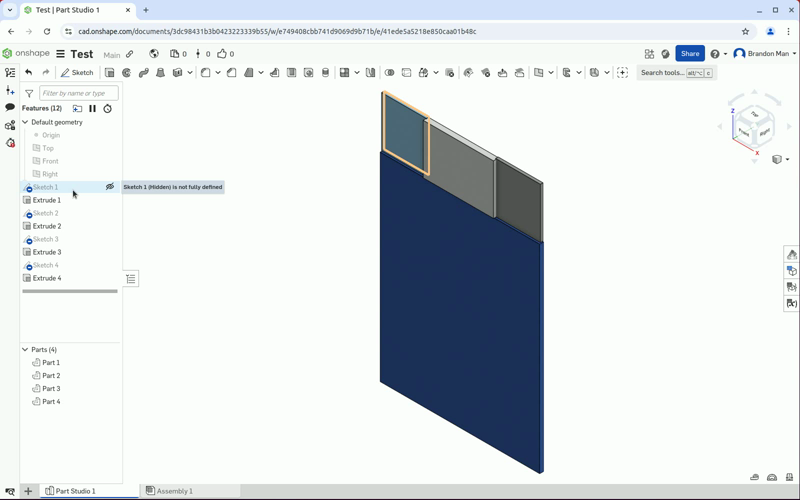
click(73, 189)